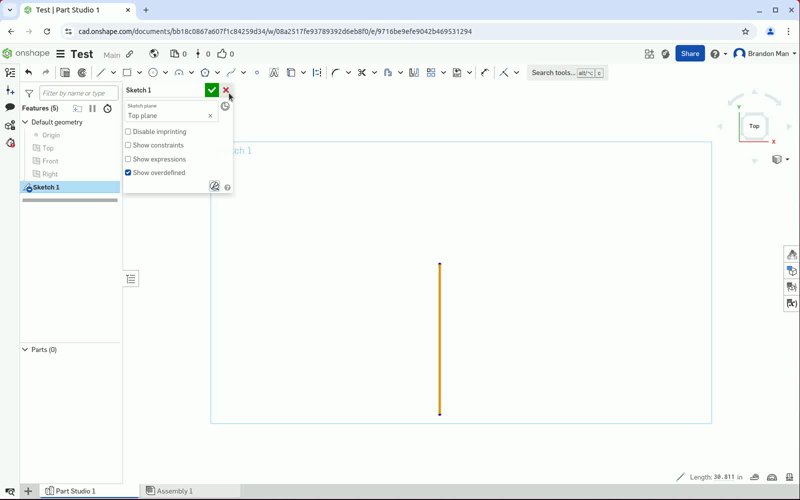
key(shift+h)
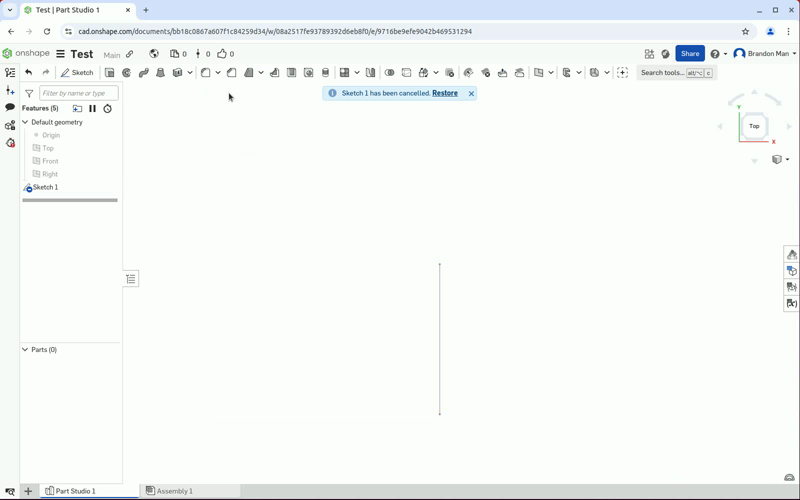
mouse_move(73, 352)
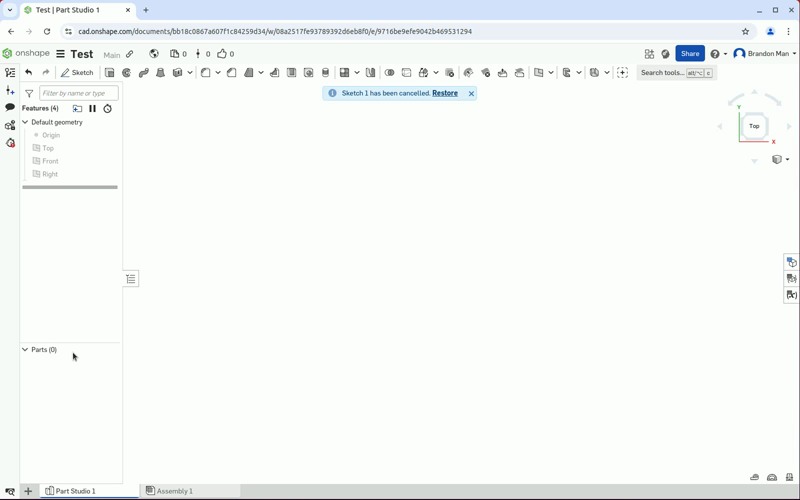
key(y)
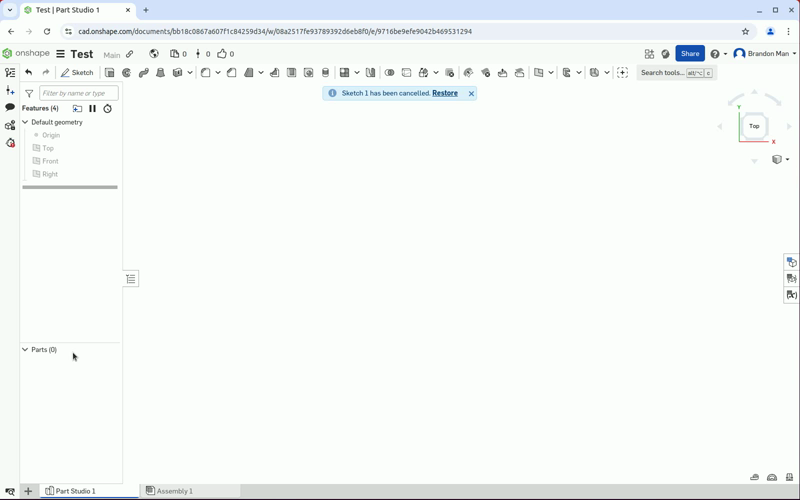
key(shift+p)
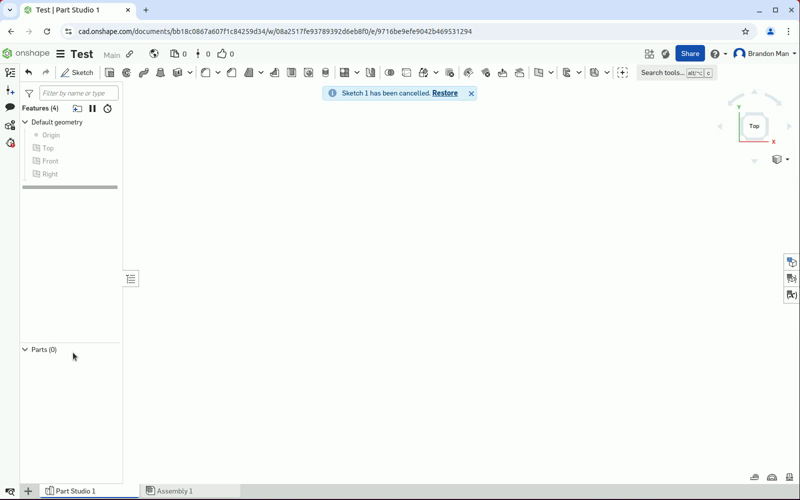
key(space)
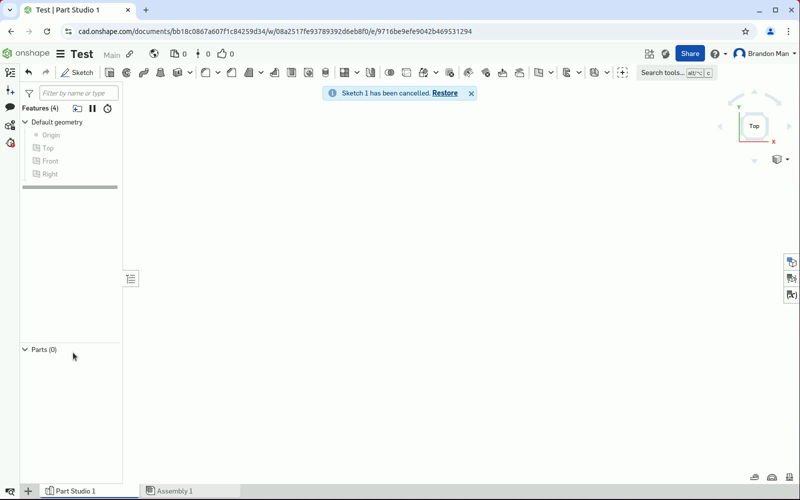
key_down(shift)
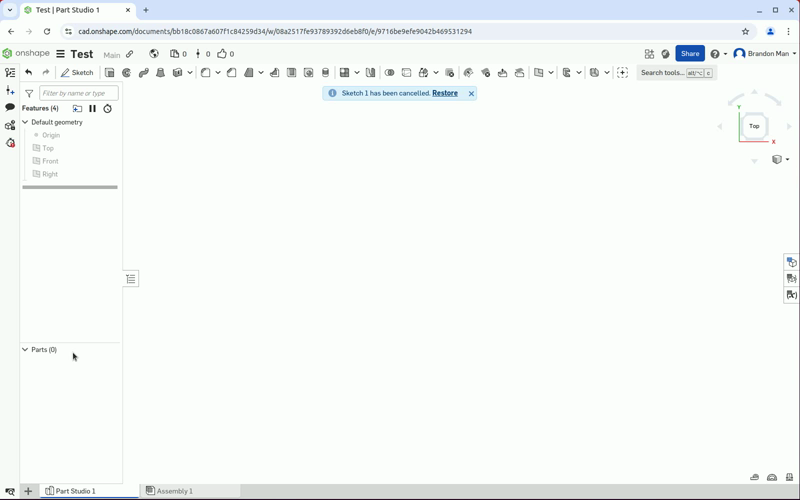
key(up)
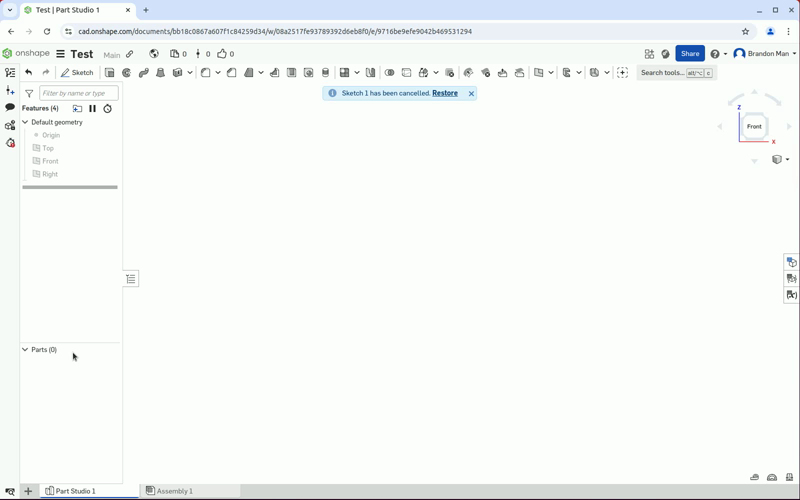
key_up(shift)
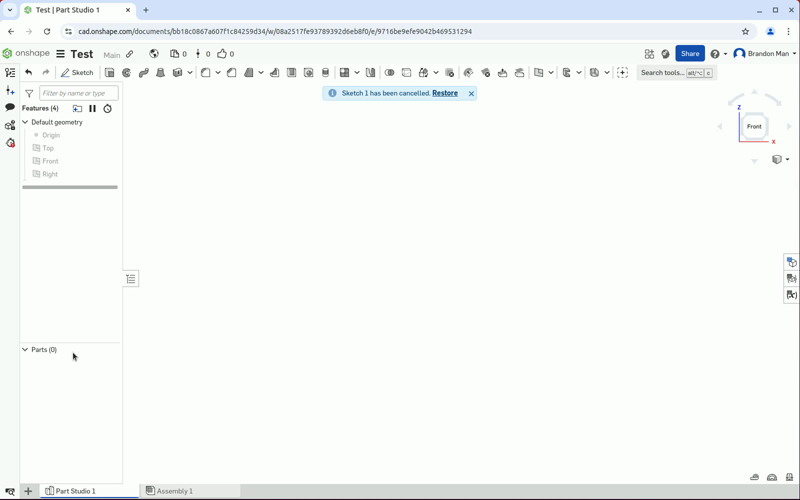
key(space)
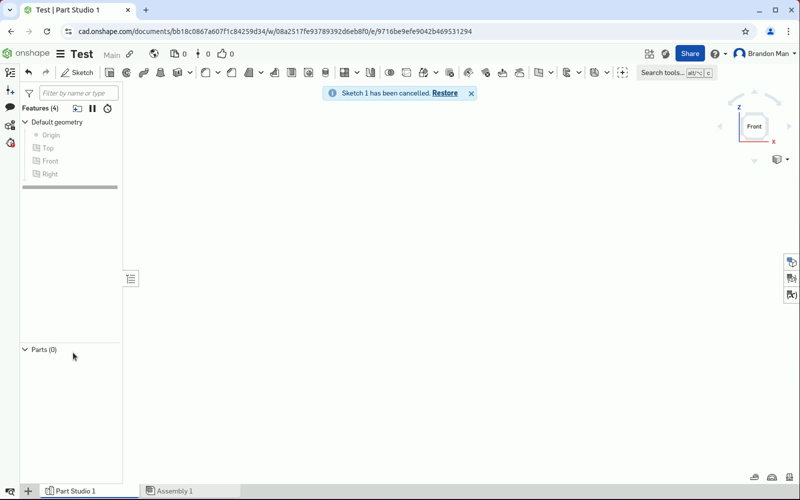
key_down(shift)
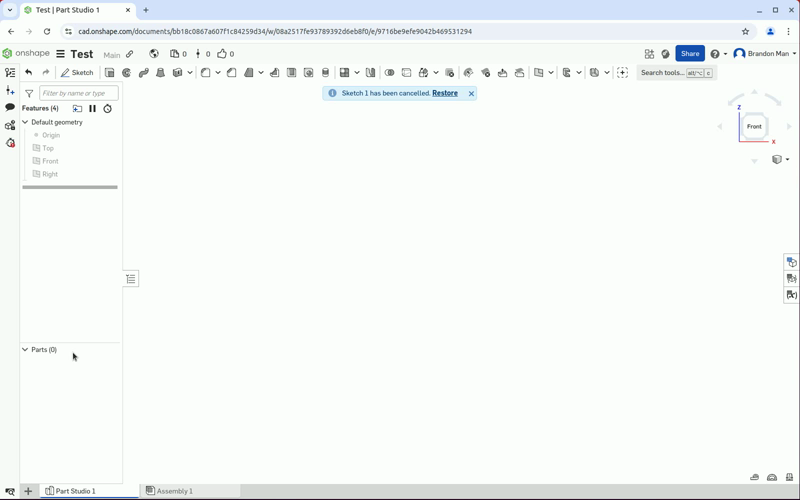
key(left)
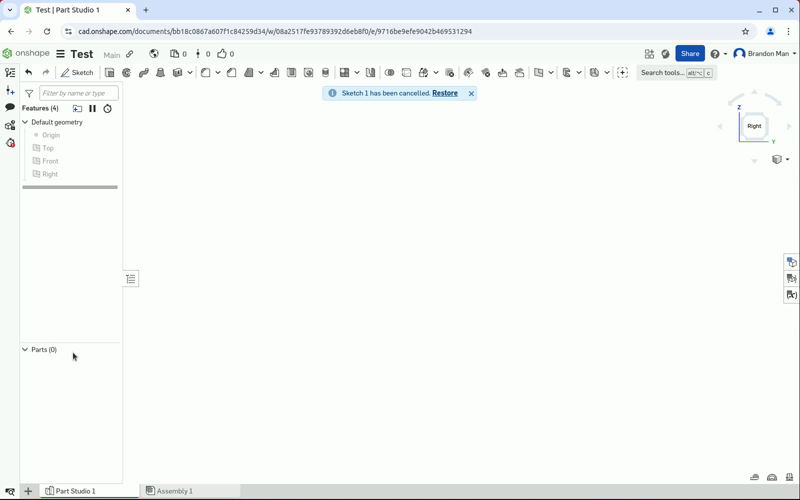
key_up(shift)
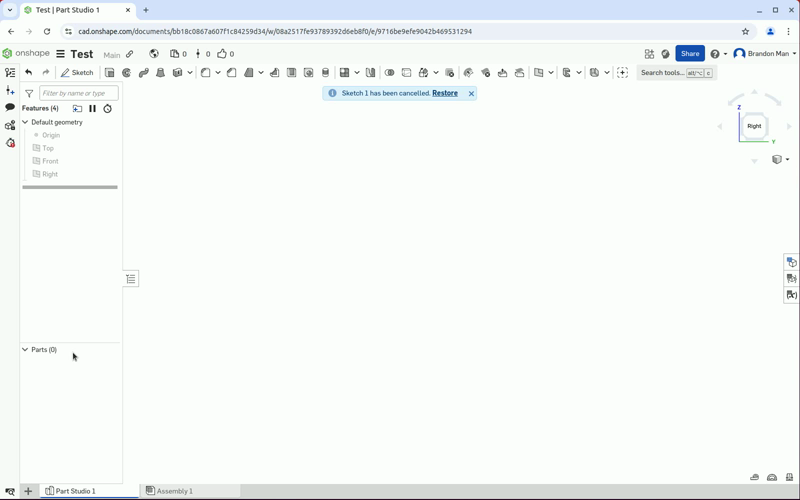
mouse_move(73, 352)
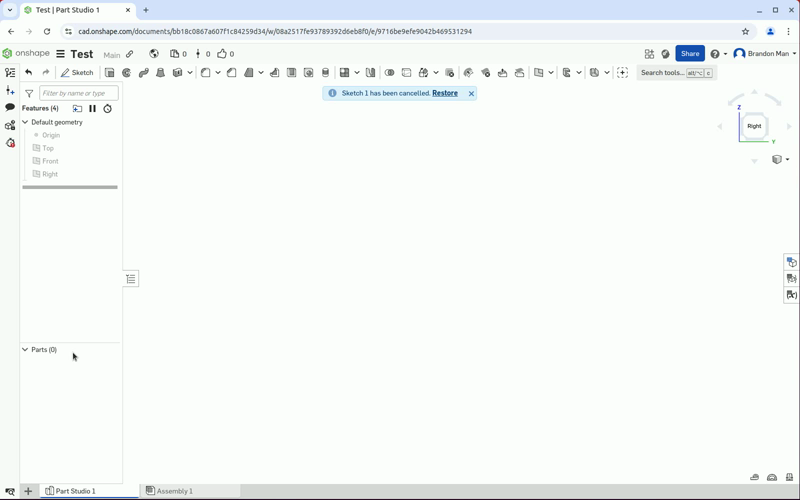
key(shift+y)
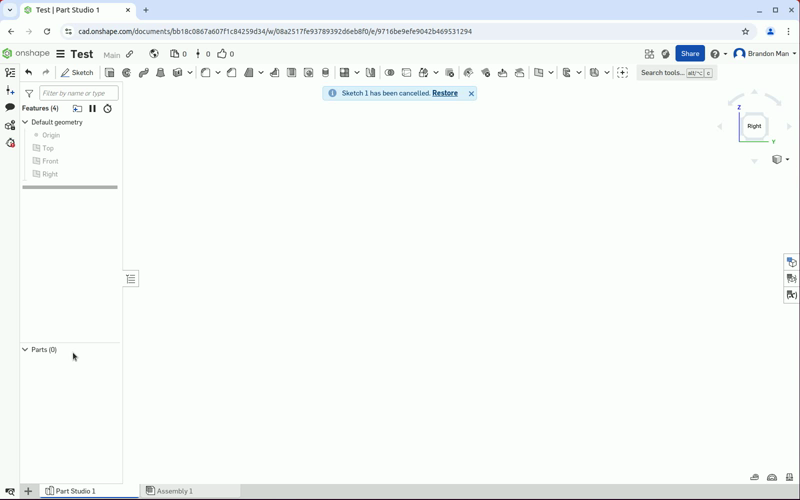
key(shift+s)
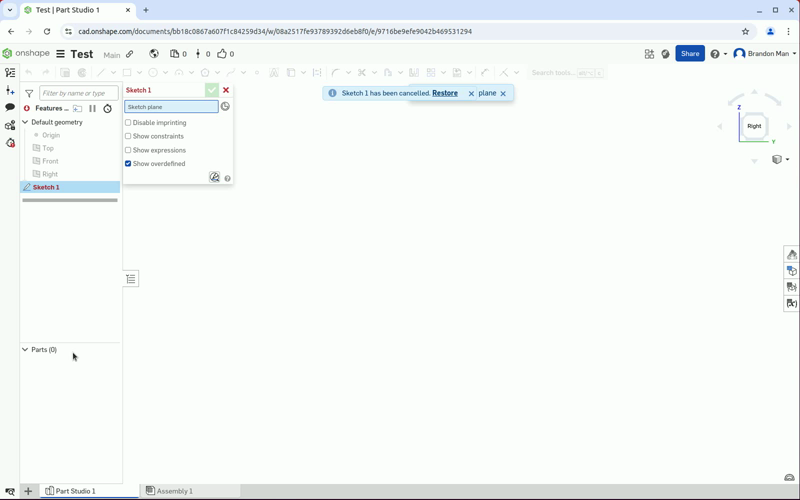
mouse_move(73, 176)
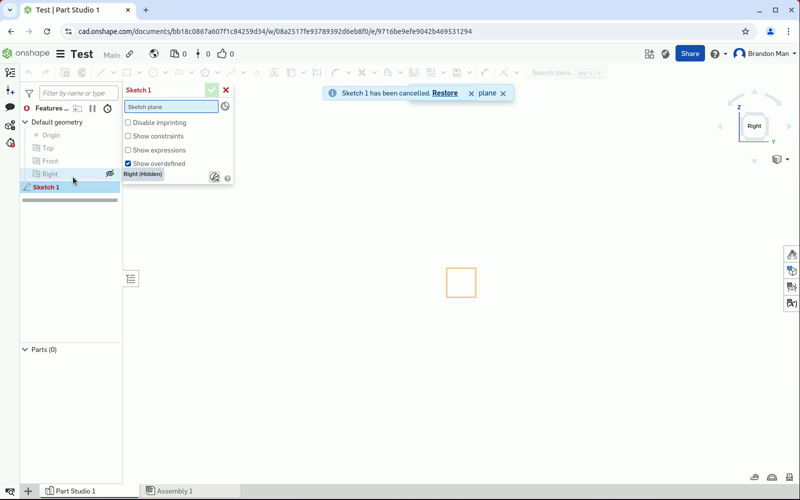
click(73, 176)
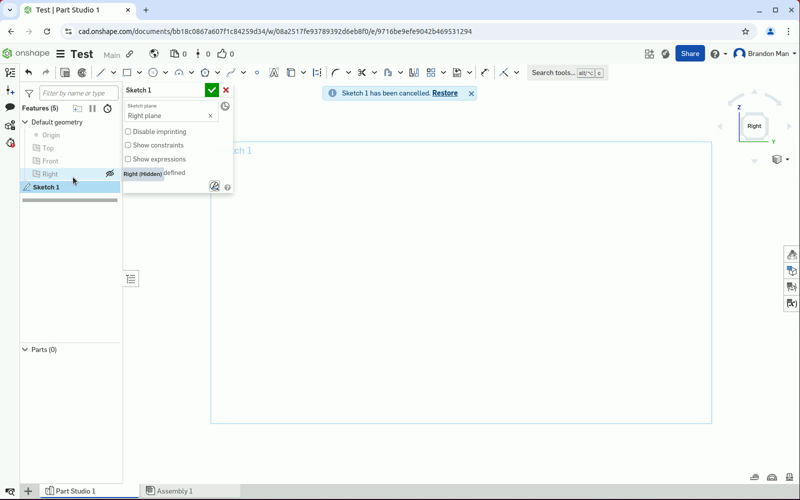
mouse_move(73, 352)
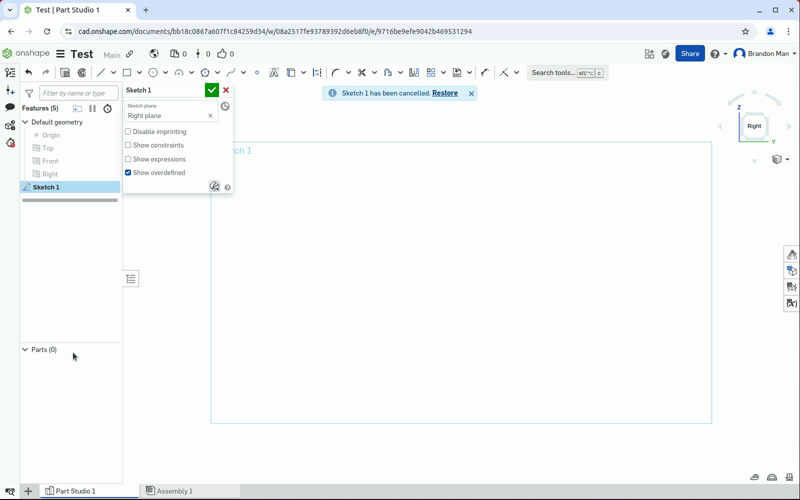
key(y)
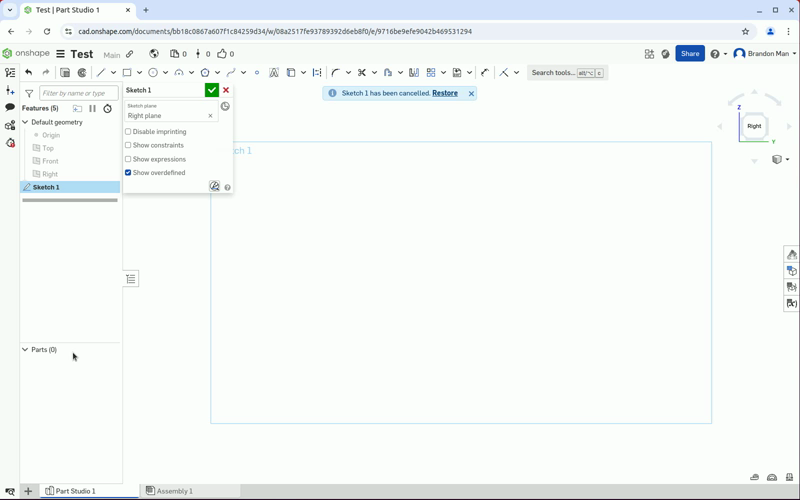
key(c)
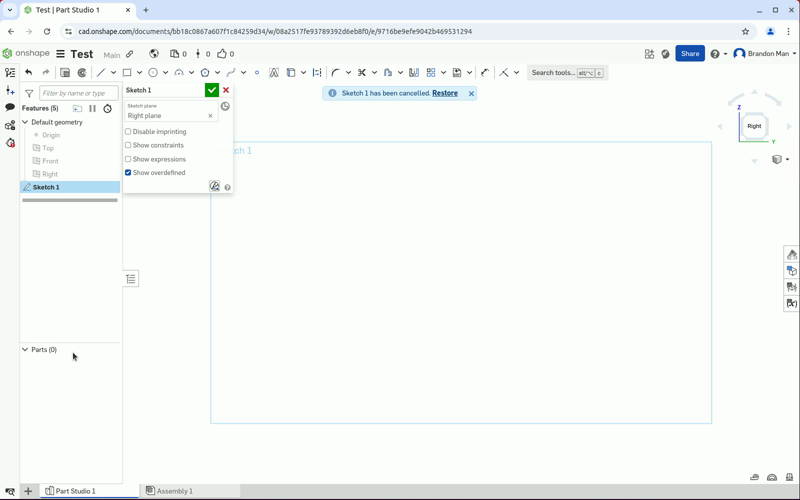
key_down(shift)
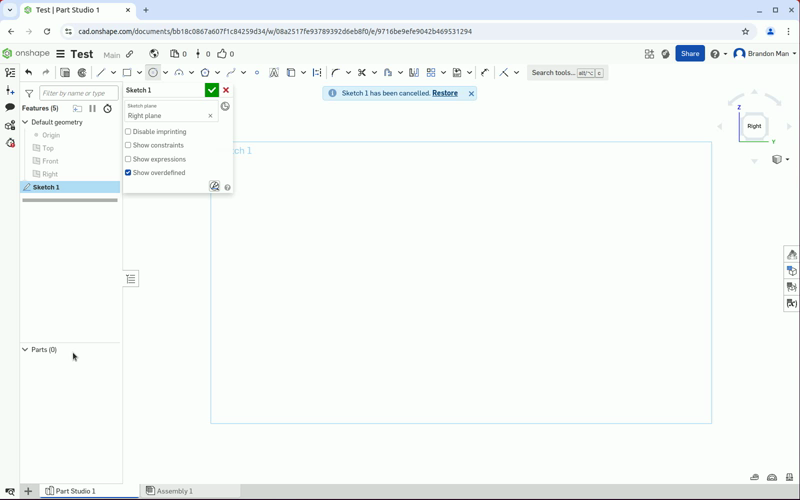
mouse_move(461, 282)
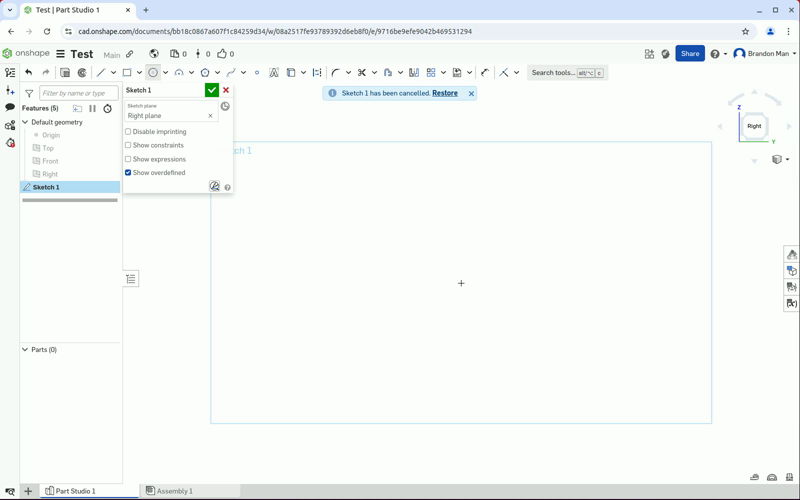
click(461, 282)
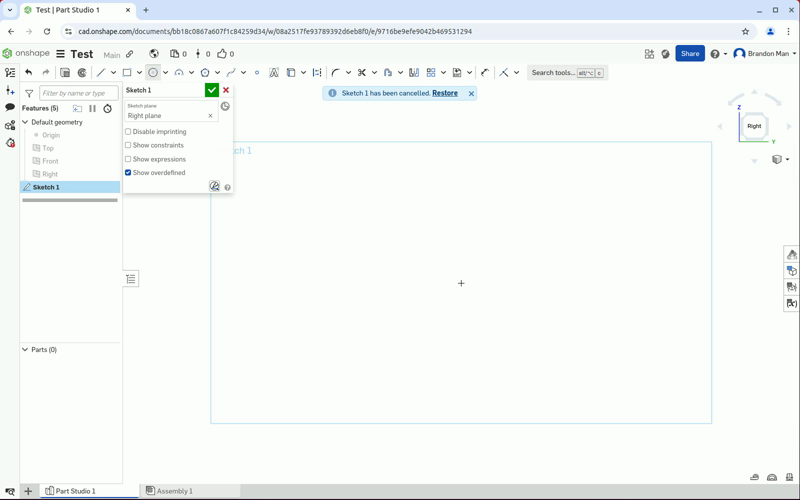
key_up(shift)
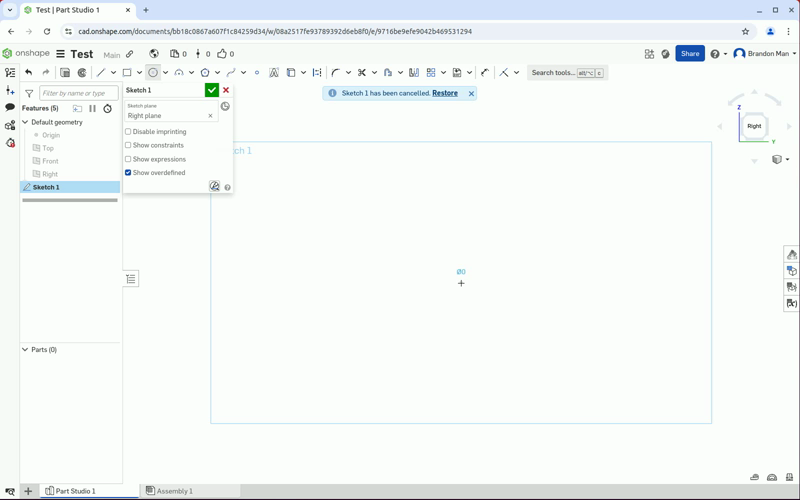
mouse_move(532, 282)
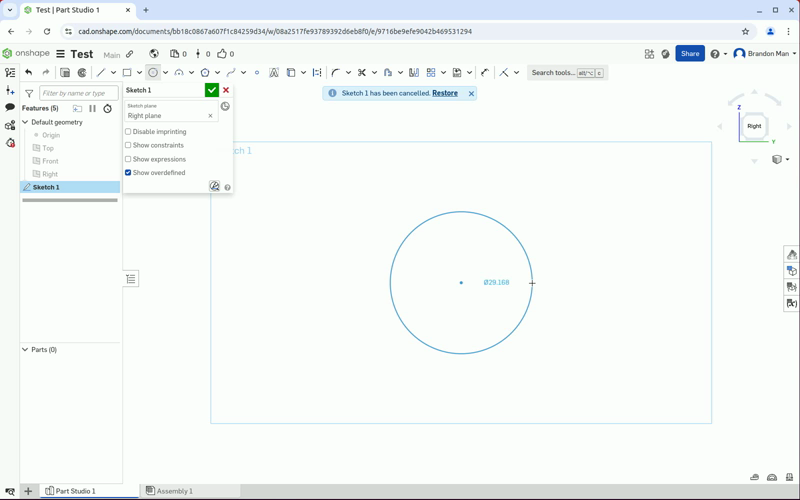
click(532, 282)
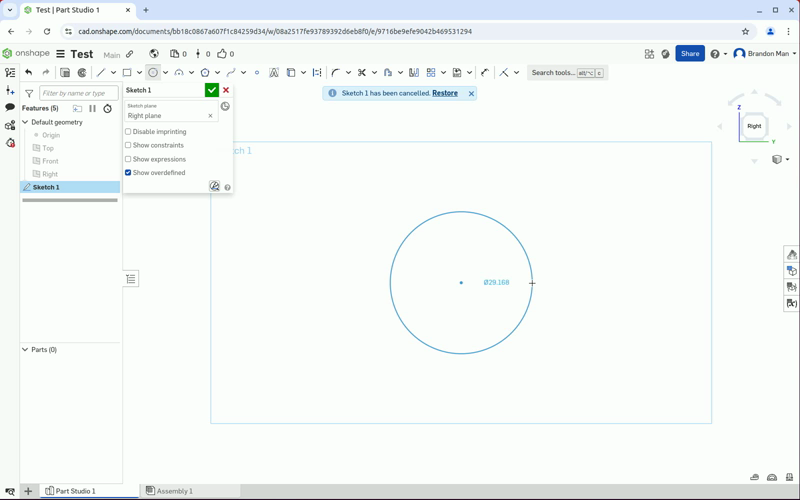
key(esc)
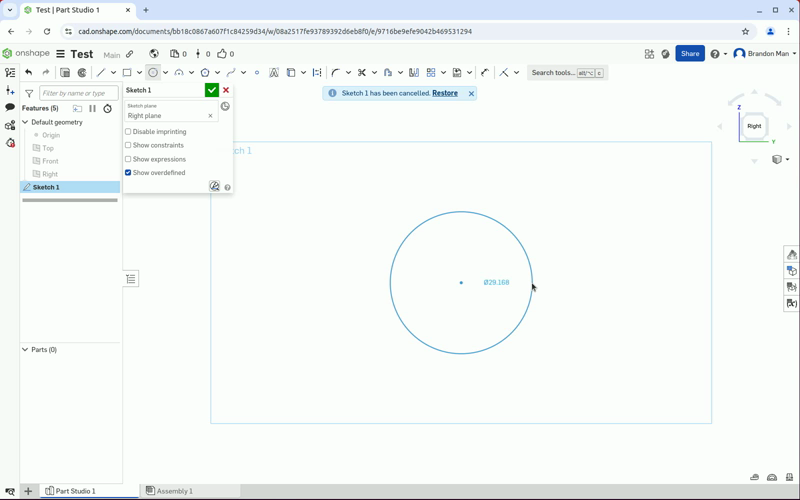
key(a)
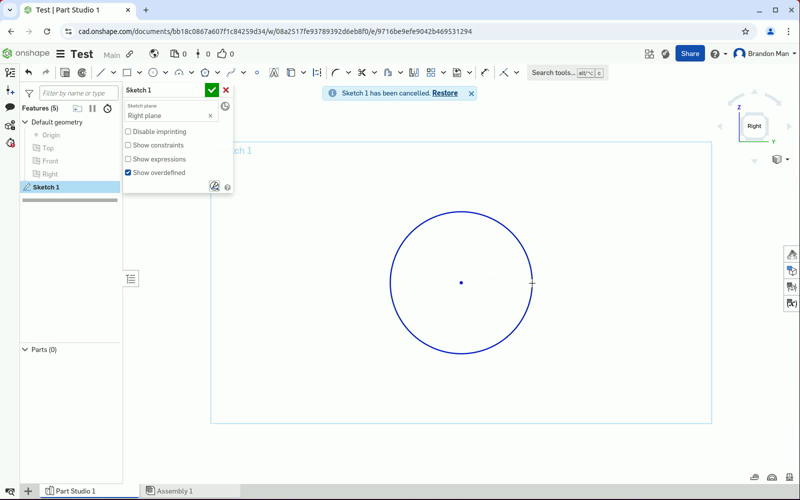
key_down(shift)
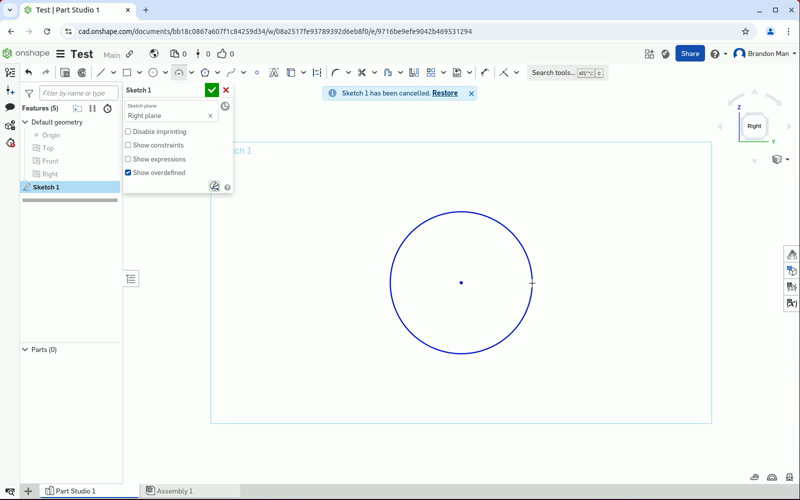
mouse_move(450, 238)
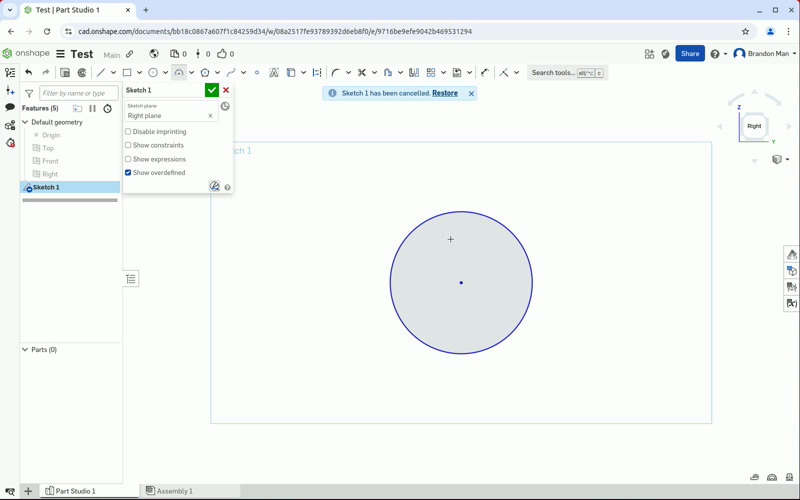
click(450, 238)
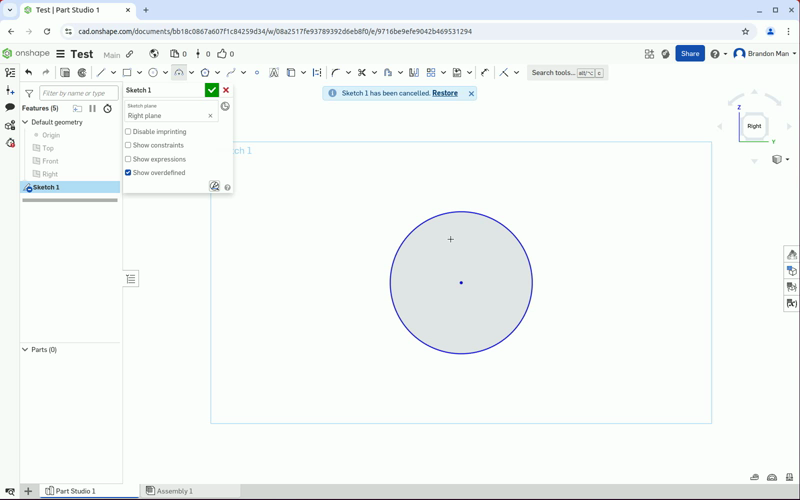
key_up(shift)
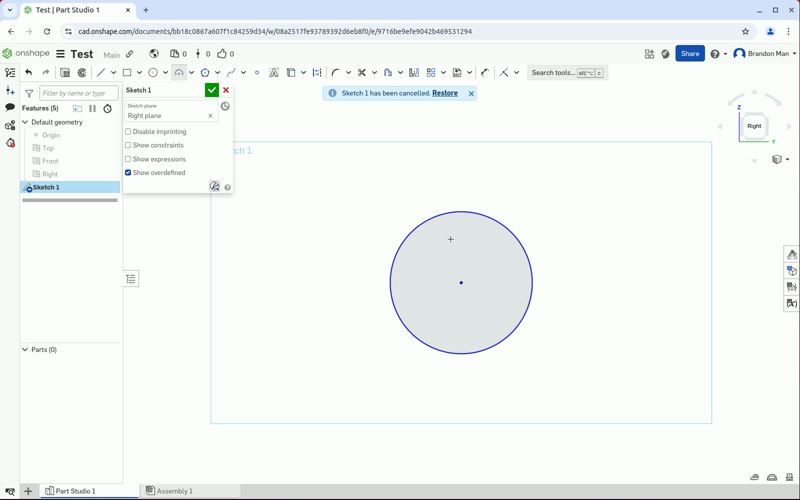
key_down(shift)
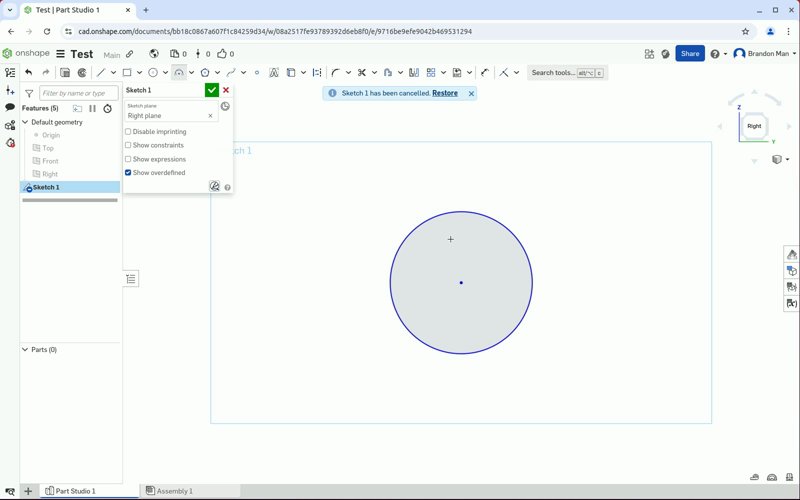
mouse_move(470, 238)
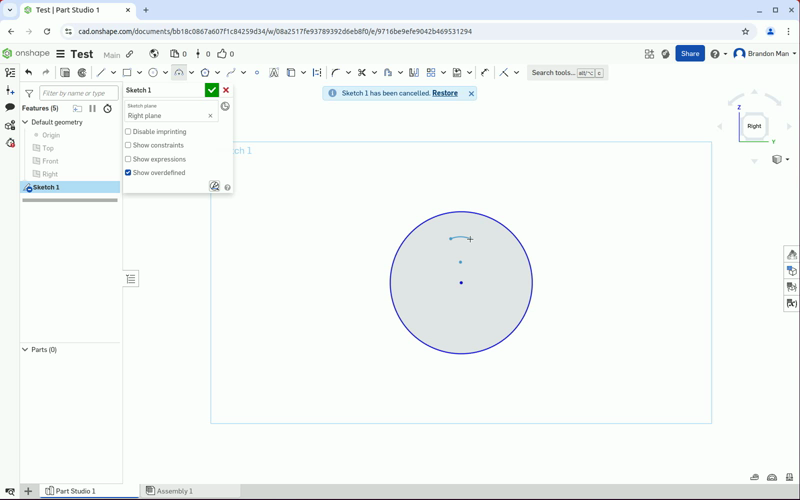
click(470, 238)
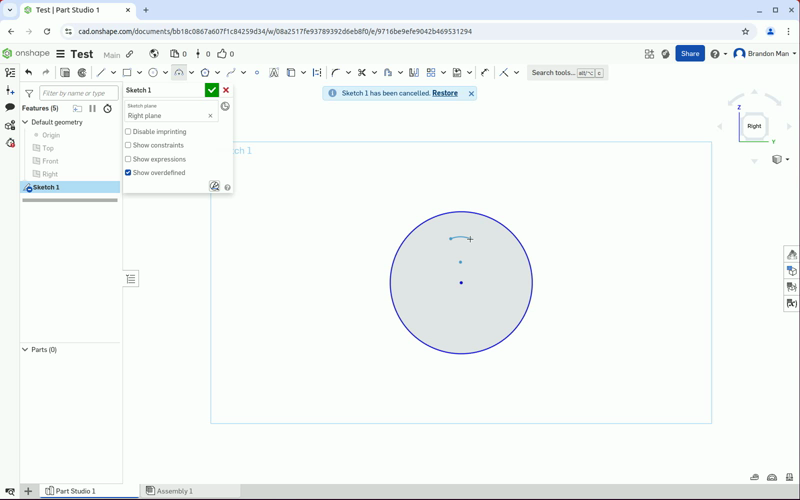
mouse_move(460, 330)
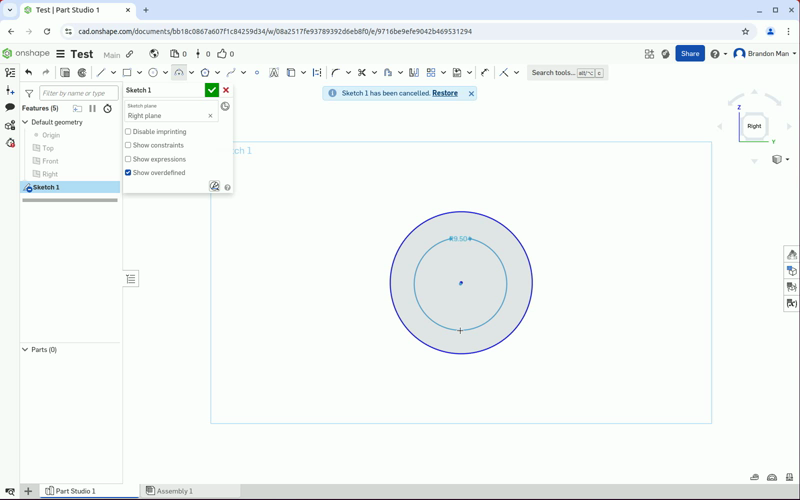
click(460, 330)
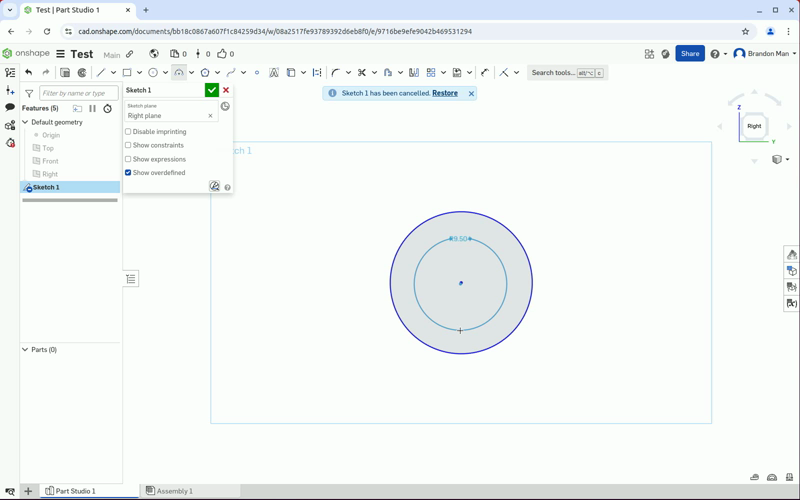
key_up(shift)
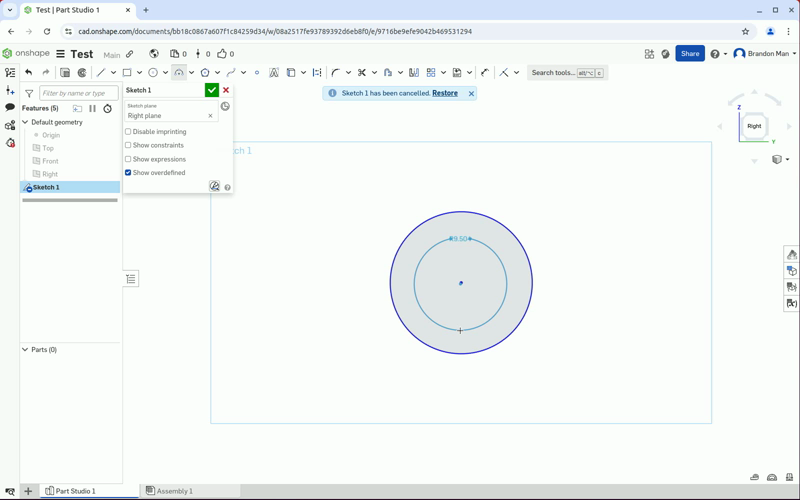
key(esc)
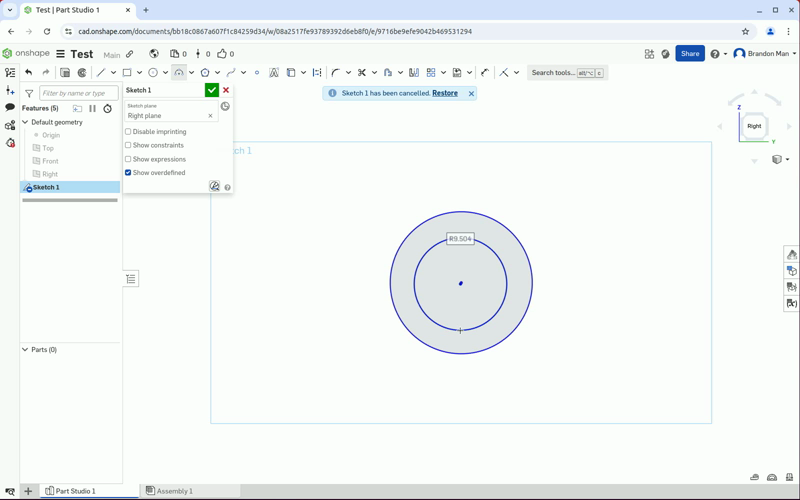
key(l)
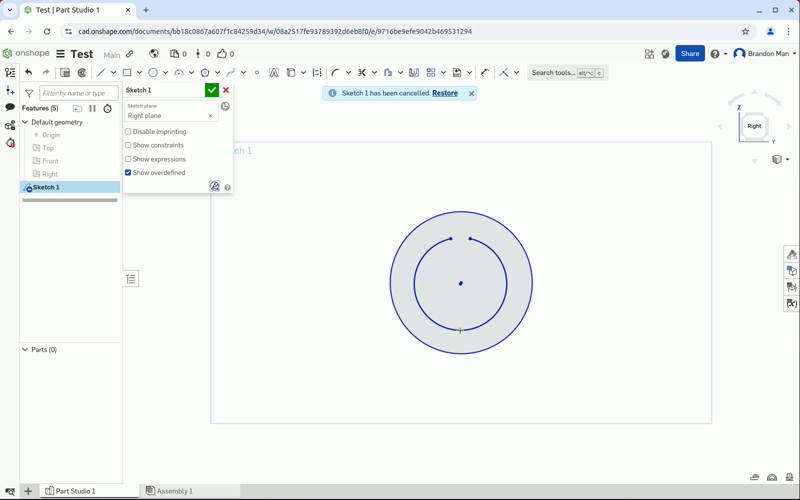
mouse_move(470, 238)
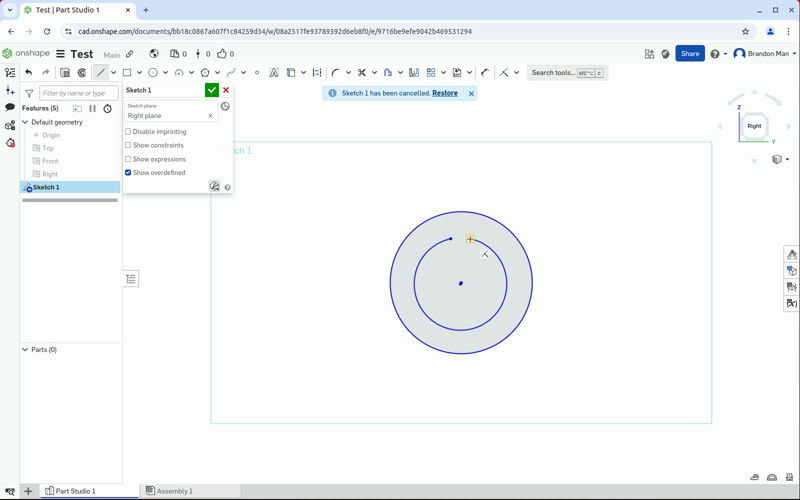
click(470, 238)
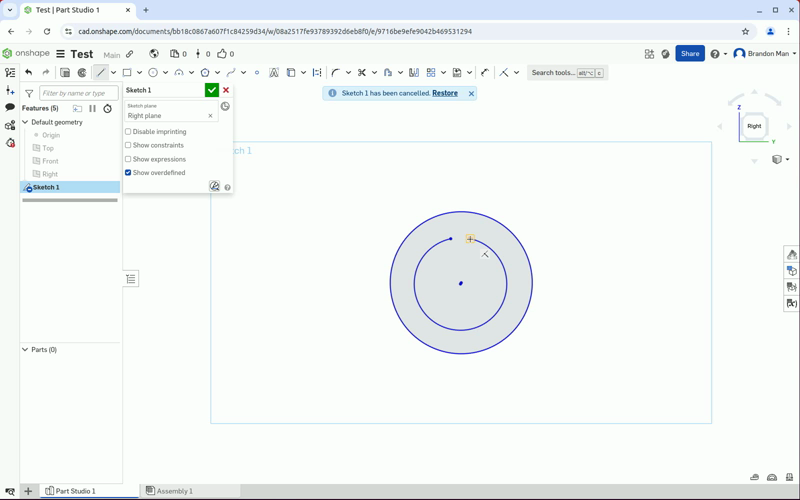
key_down(shift)
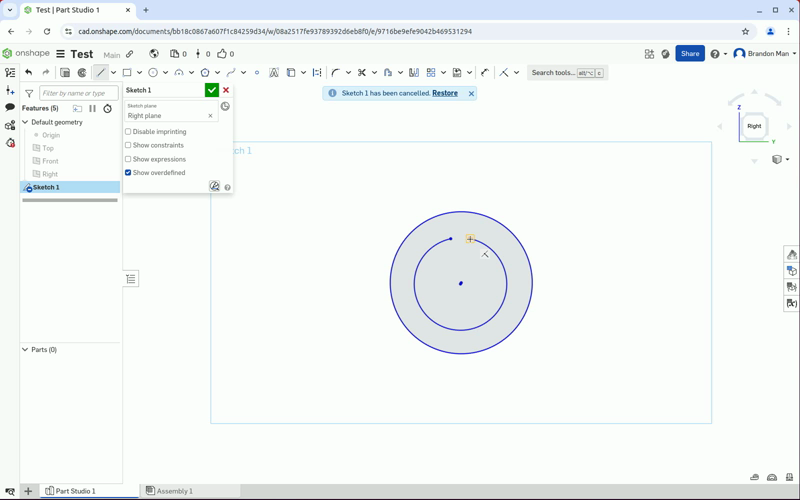
mouse_move(500, 238)
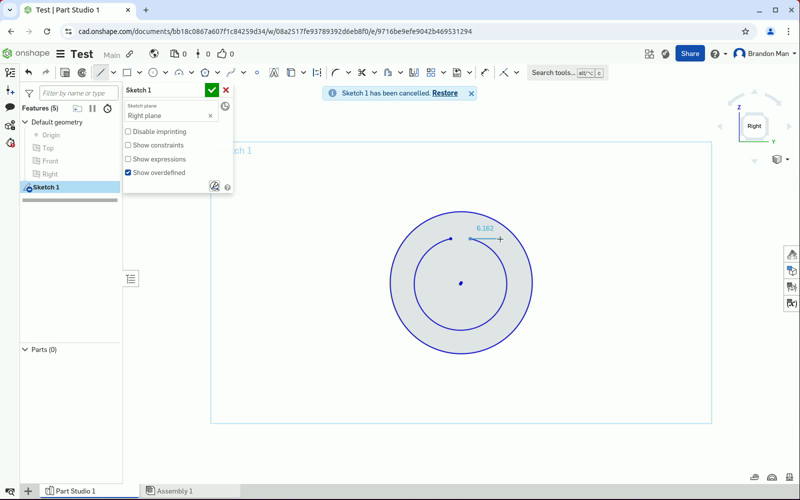
mouse_move(470, 232)
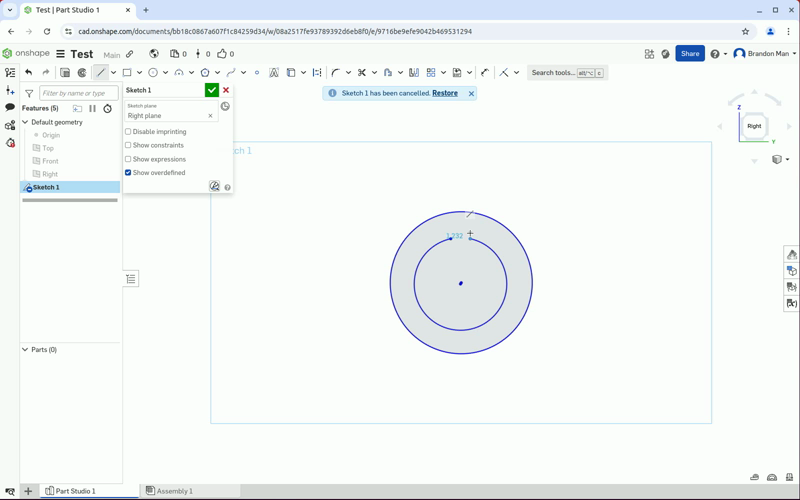
scroll(6)
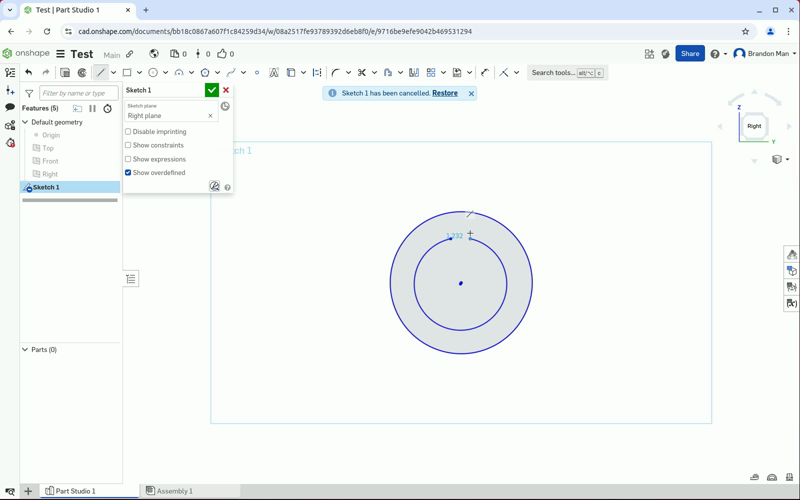
scroll(6)
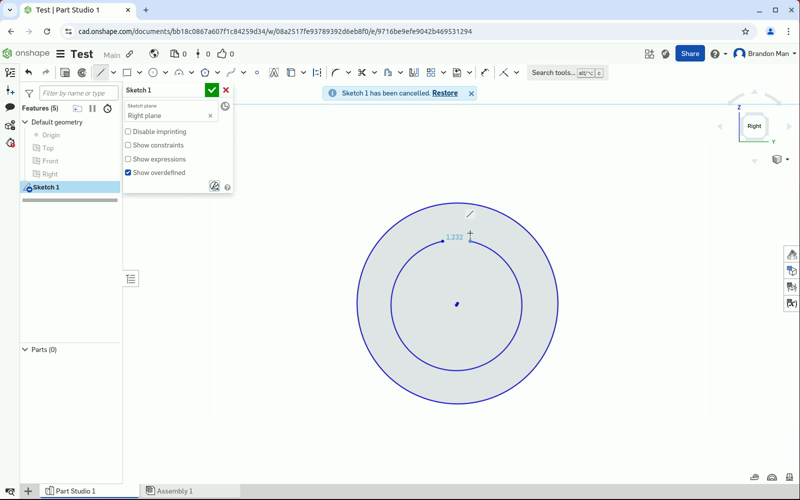
scroll(6)
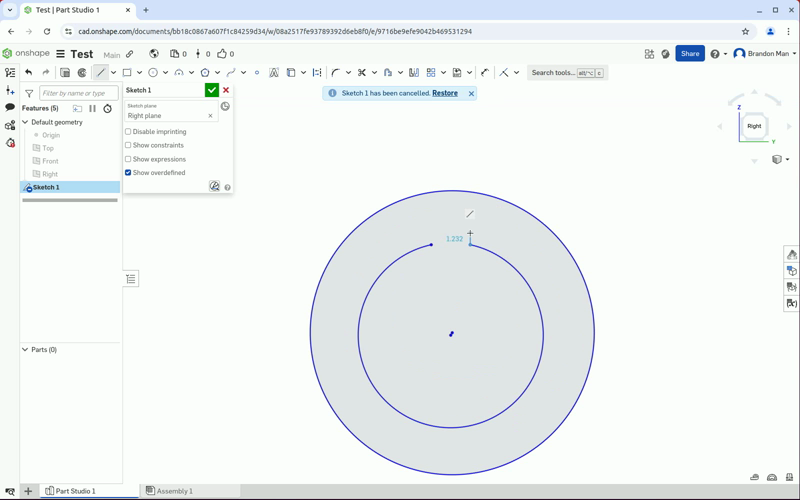
scroll(6)
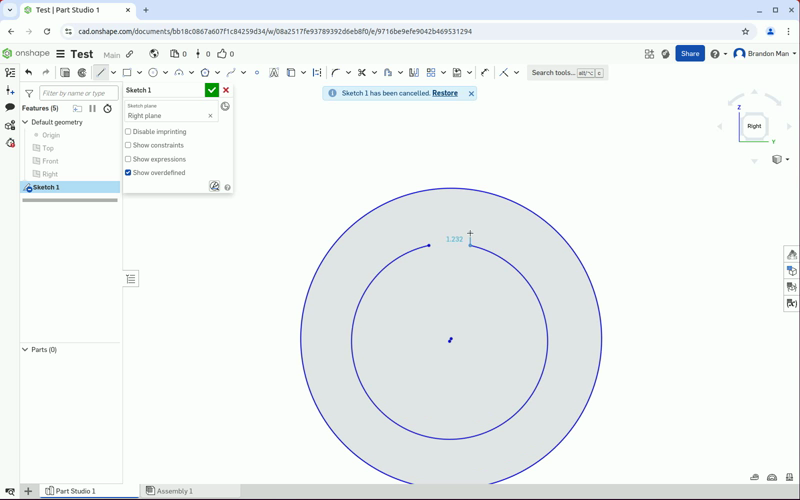
scroll(6)
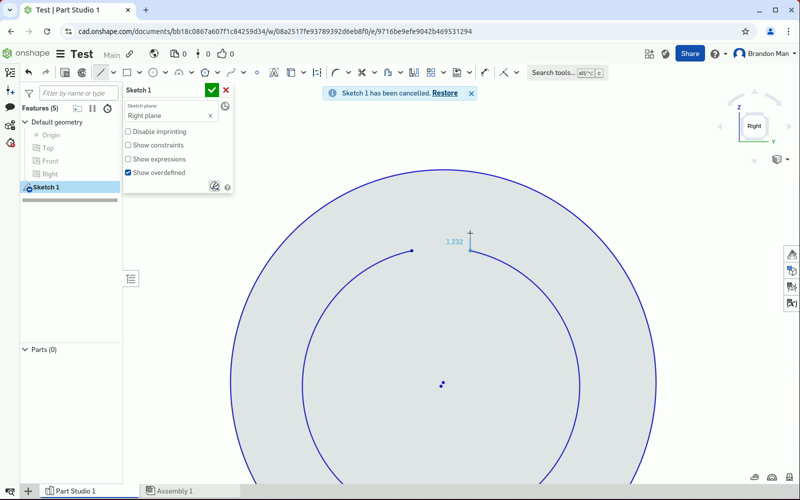
scroll(6)
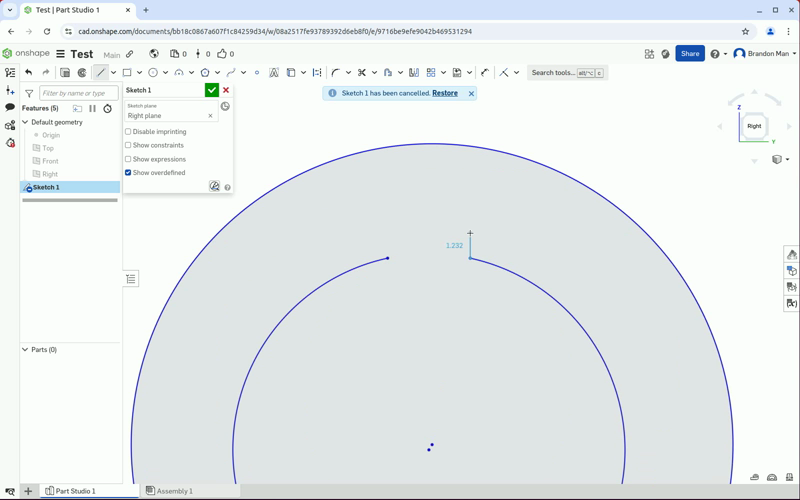
scroll(6)
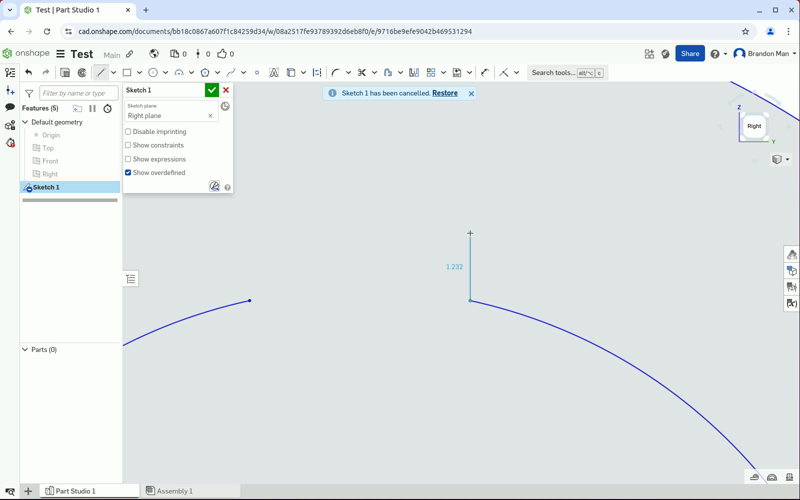
click(470, 232)
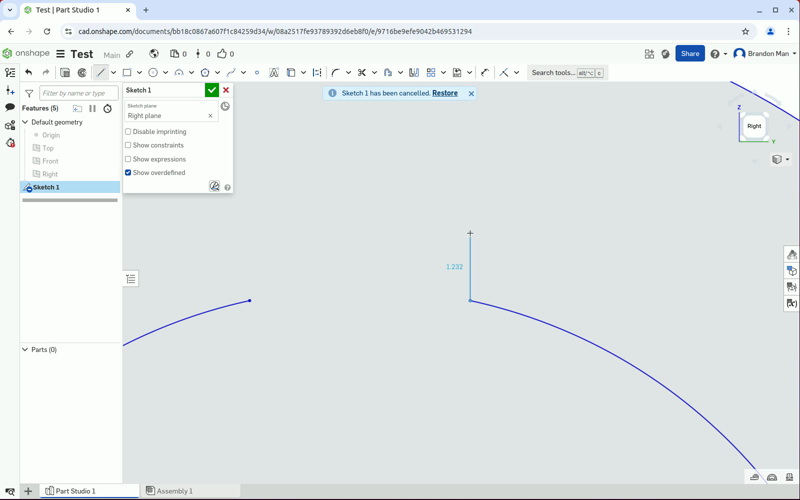
scroll(-6)
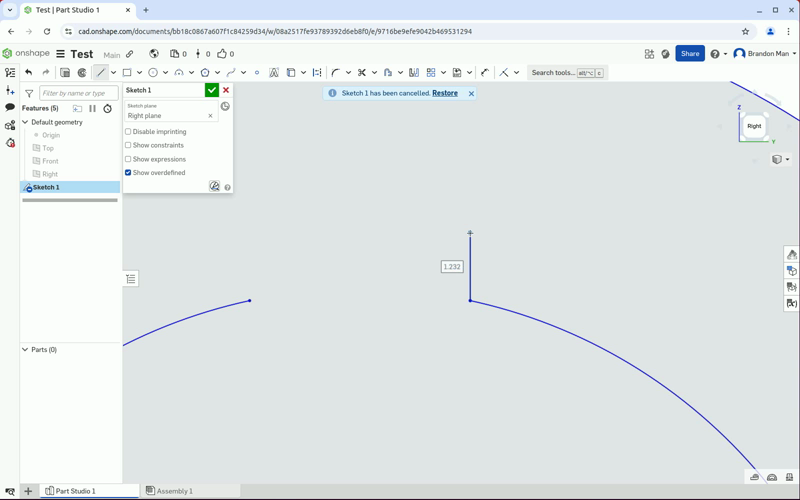
scroll(-6)
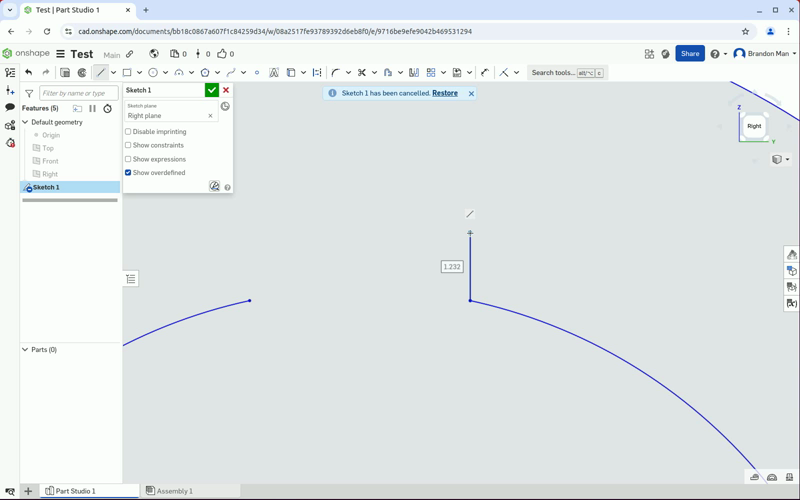
scroll(-6)
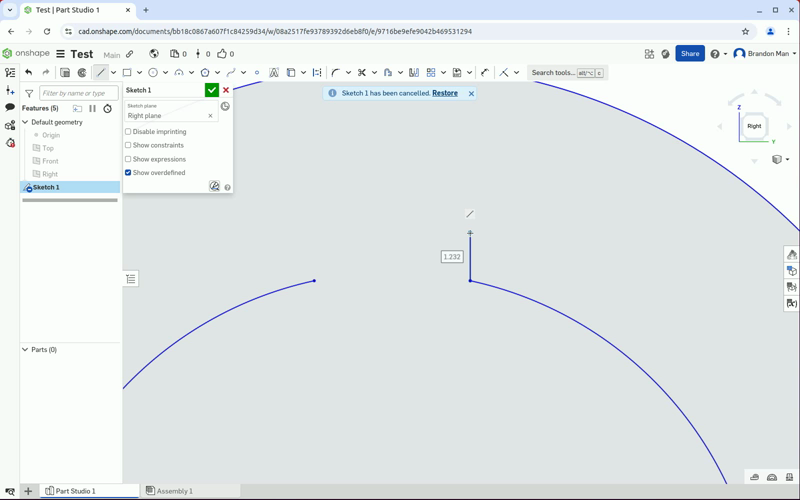
scroll(-6)
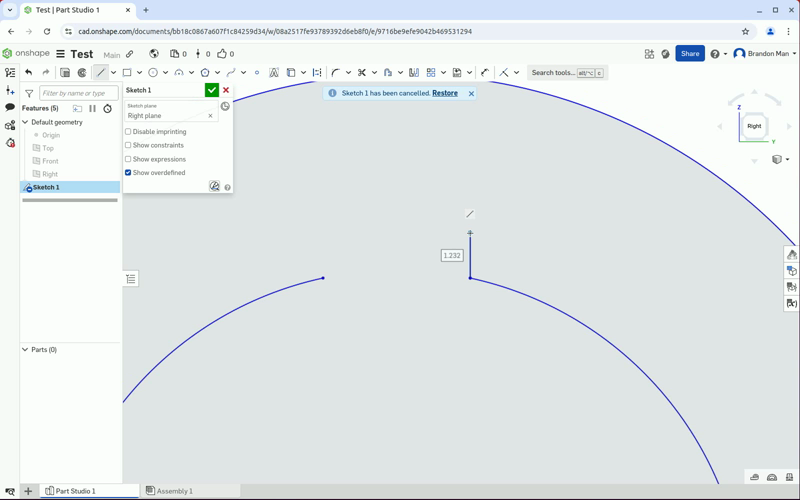
scroll(-6)
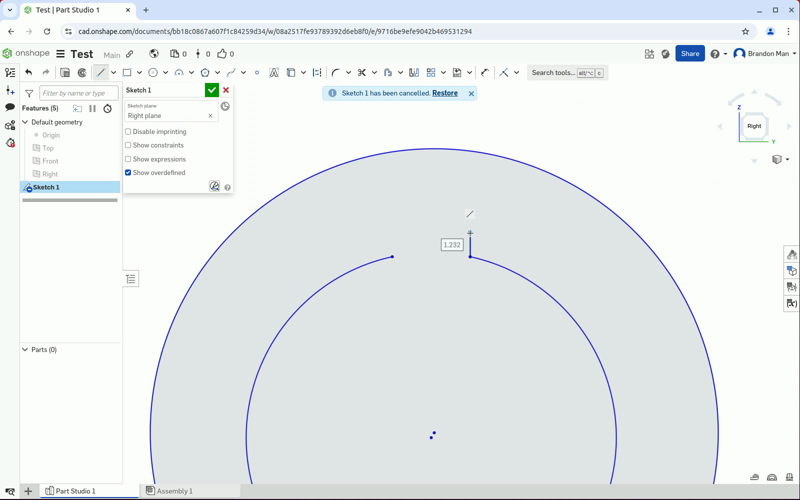
scroll(-6)
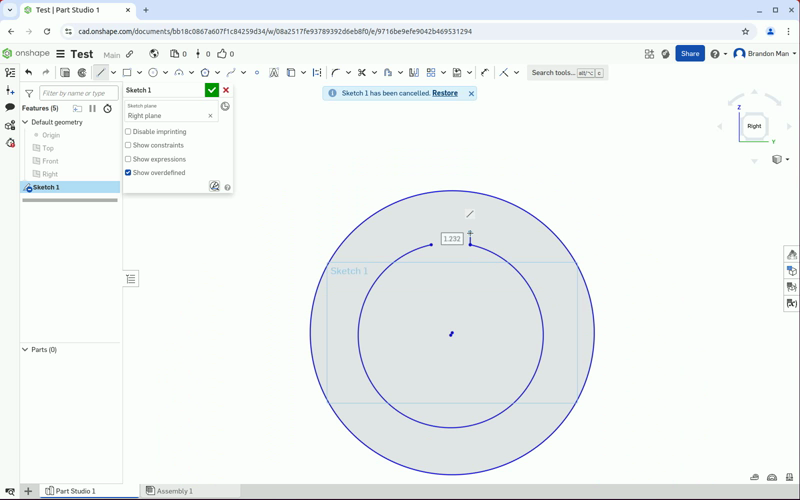
scroll(-6)
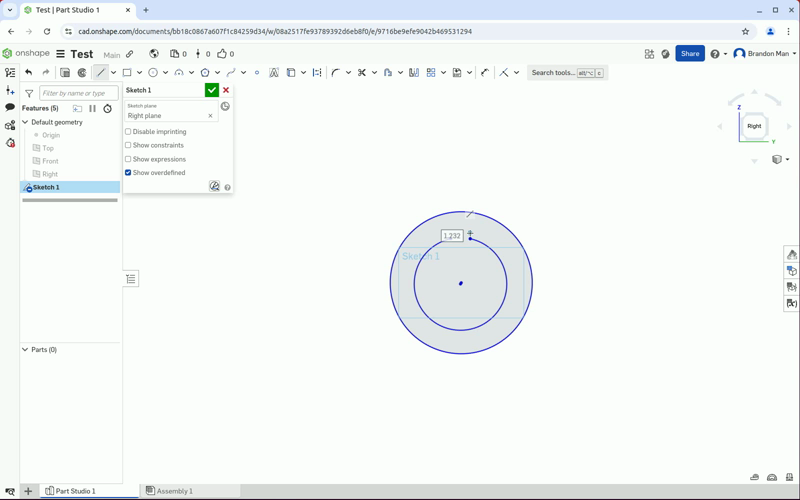
key_up(shift)
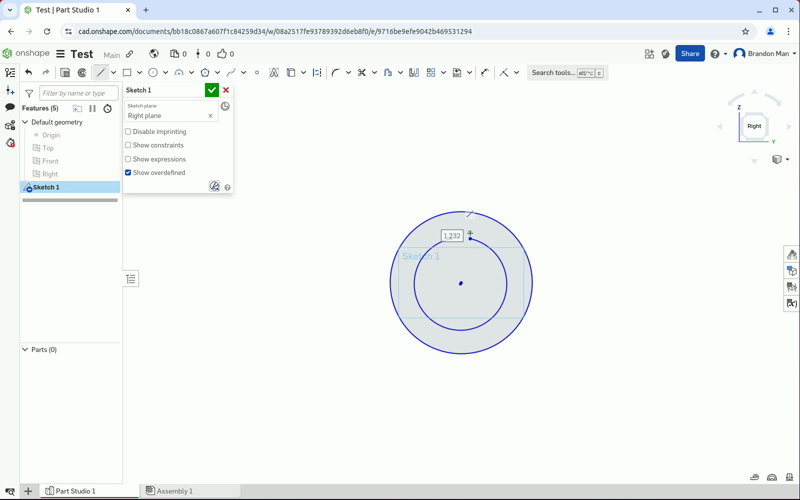
key_down(shift)
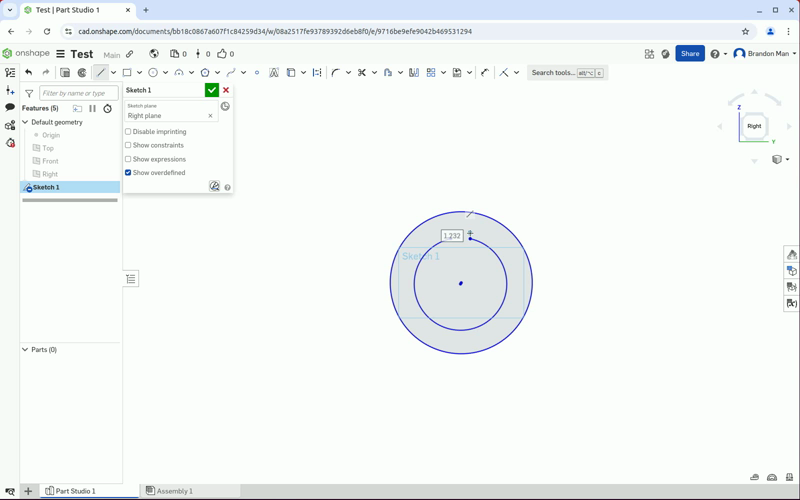
mouse_move(500, 232)
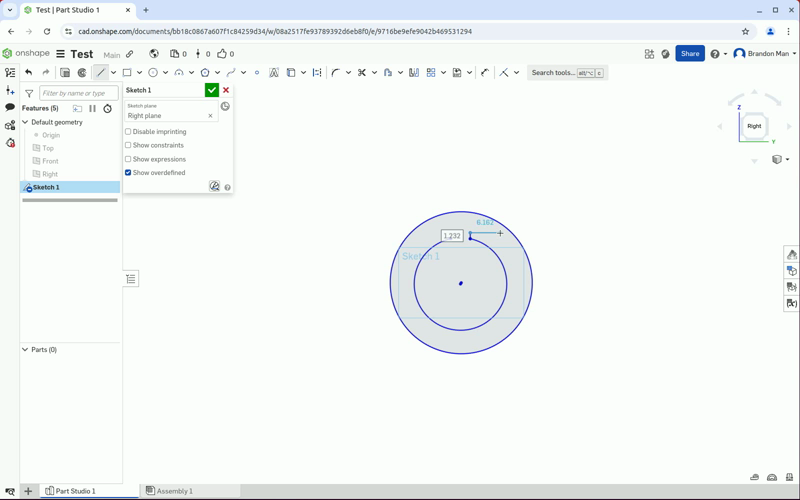
mouse_move(450, 232)
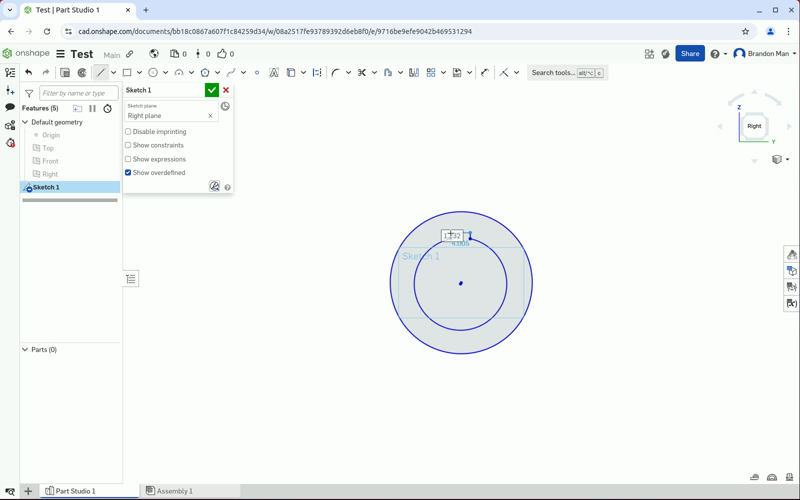
click(450, 232)
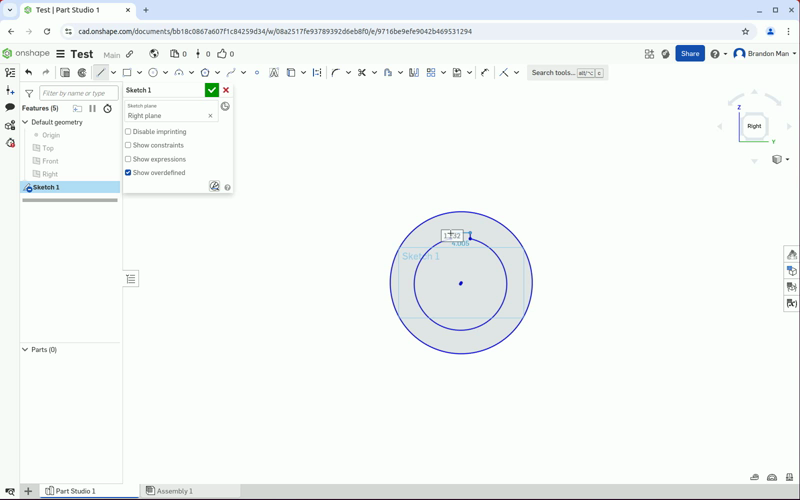
key_up(shift)
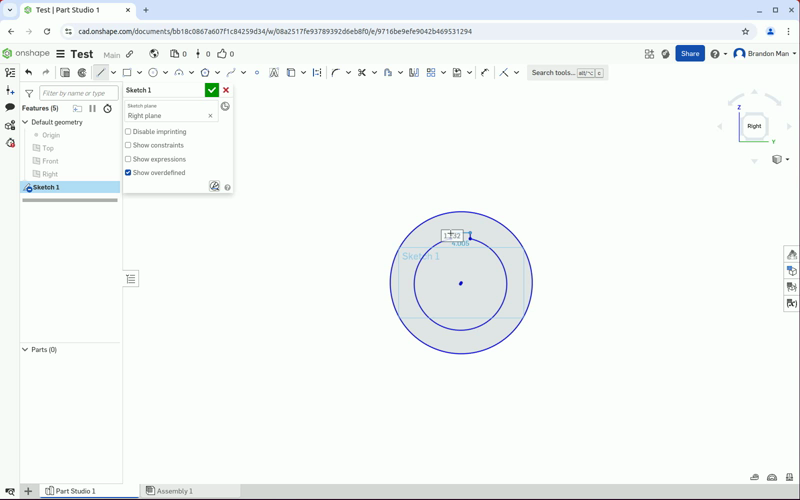
mouse_move(480, 232)
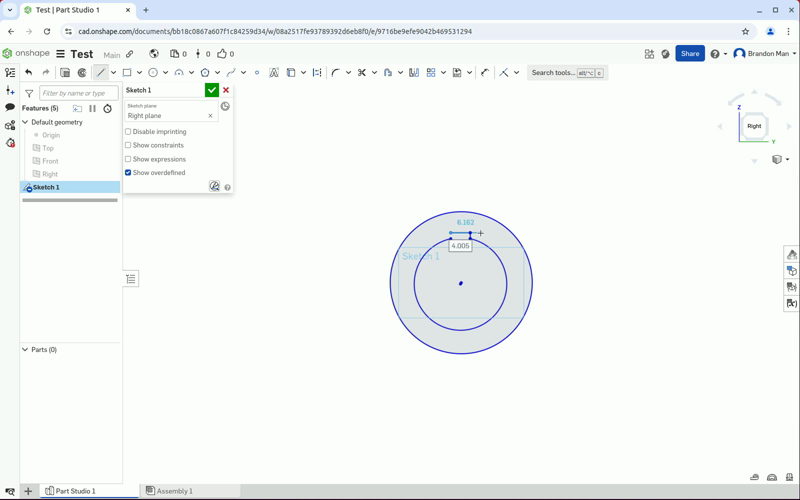
key_down(shift)
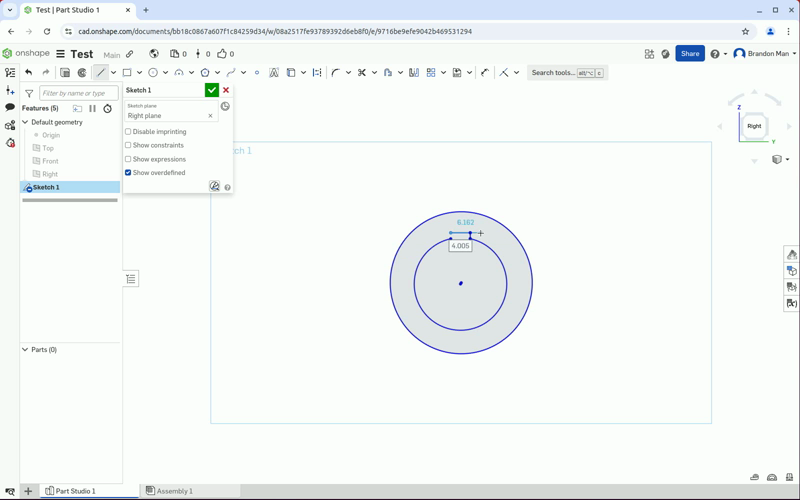
mouse_move(450, 238)
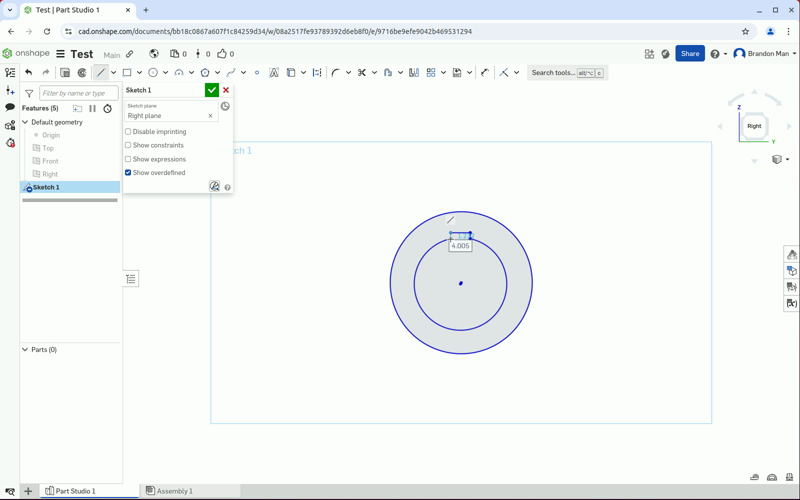
scroll(6)
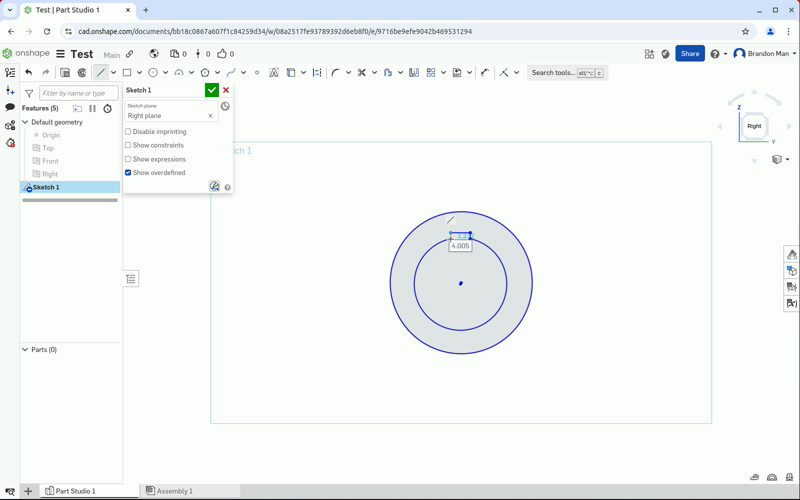
scroll(6)
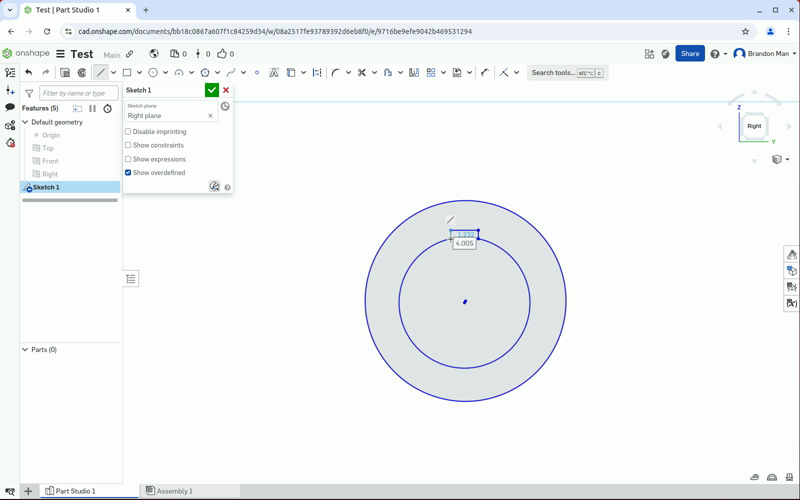
scroll(6)
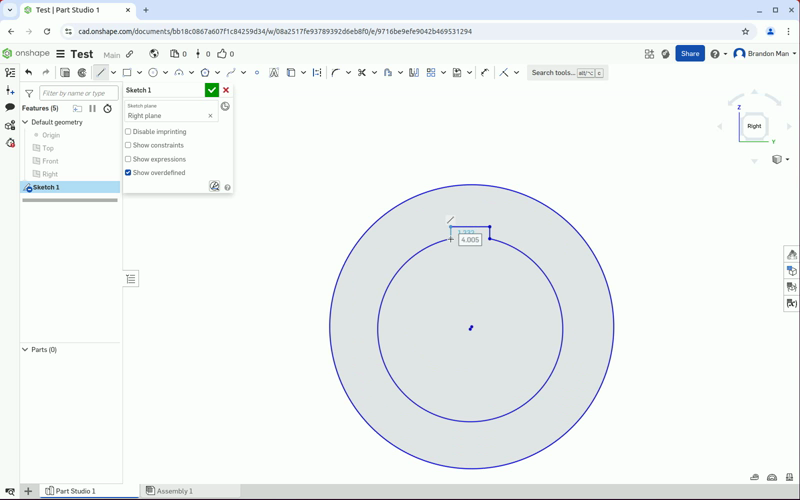
scroll(6)
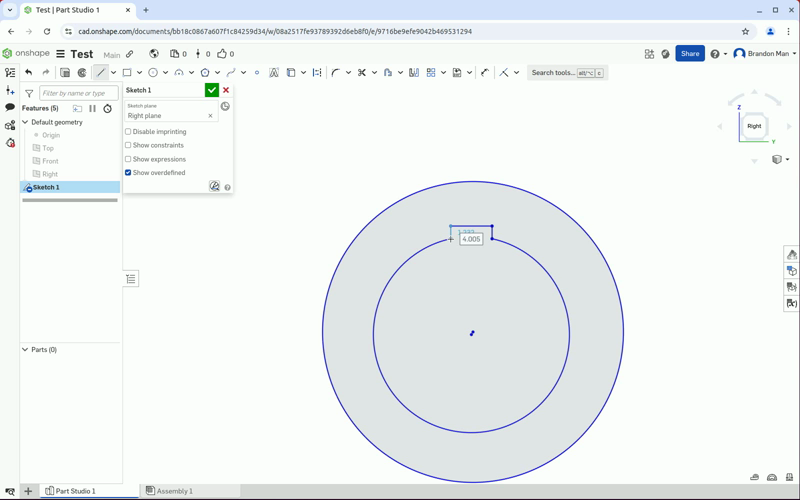
scroll(6)
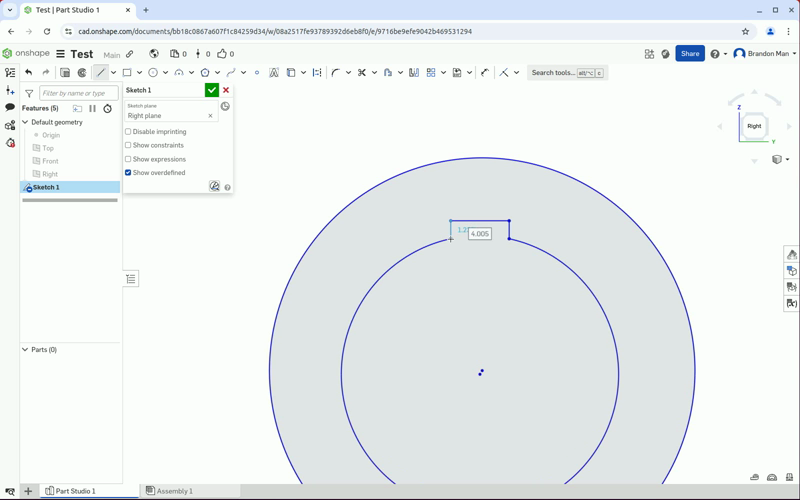
scroll(6)
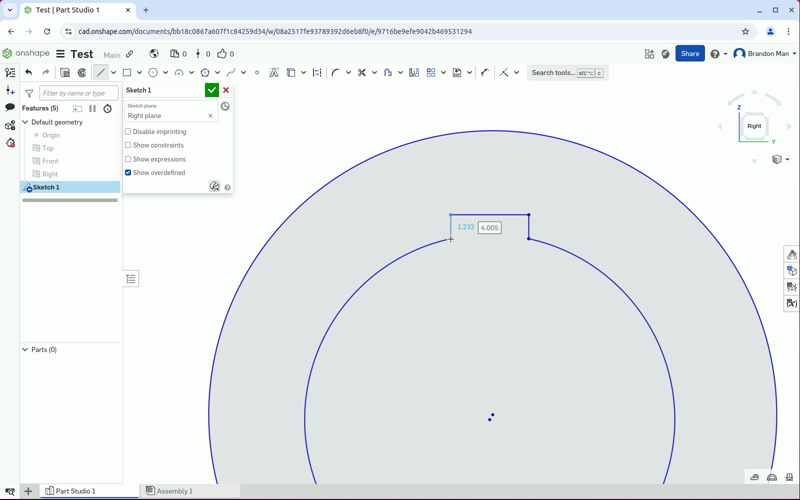
scroll(6)
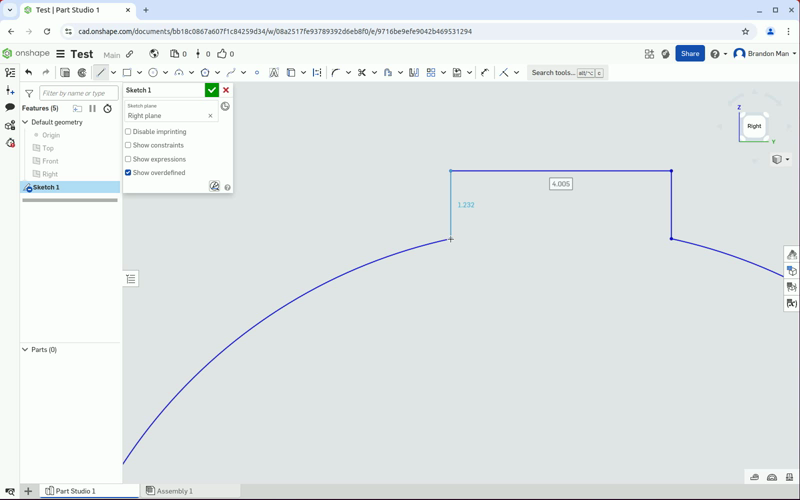
key_up(shift)
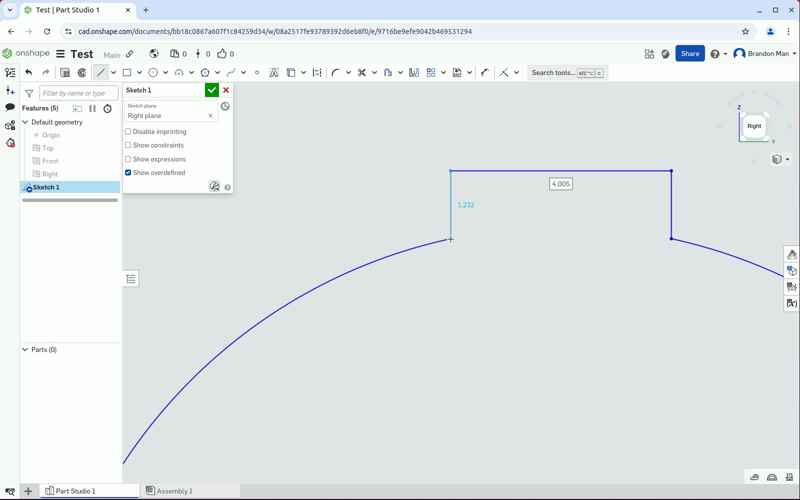
click(450, 238)
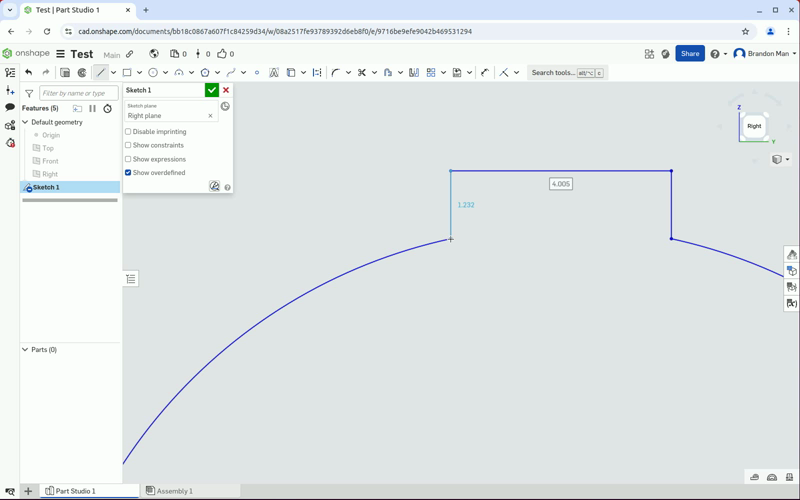
scroll(-6)
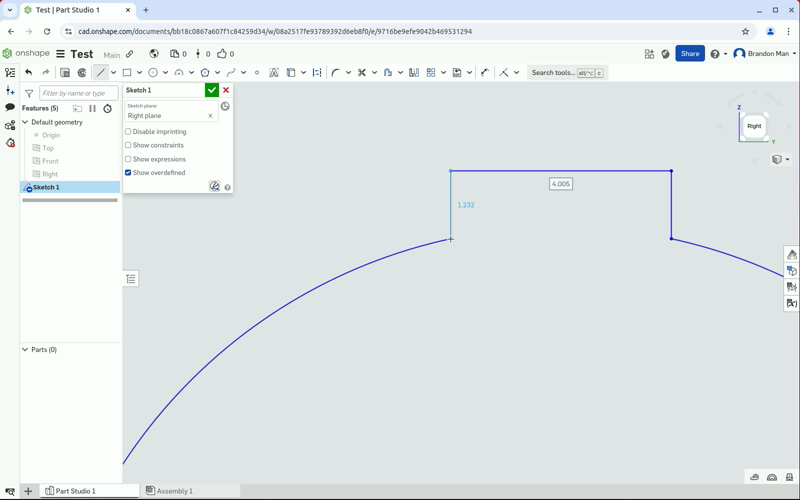
scroll(-6)
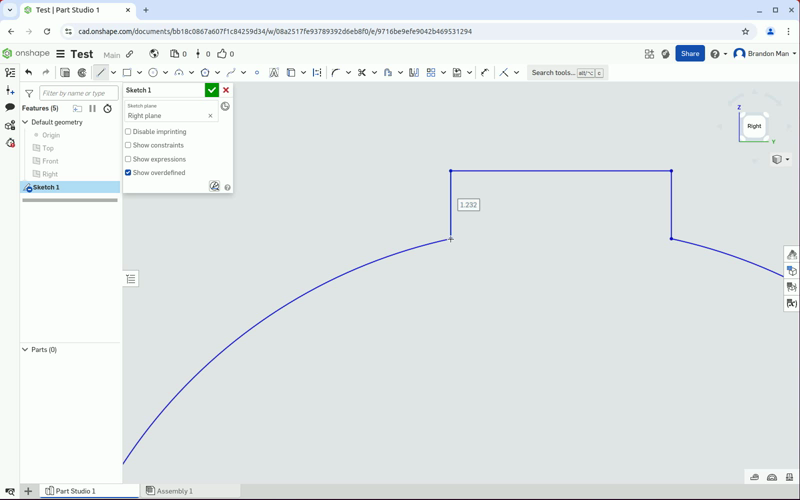
scroll(-6)
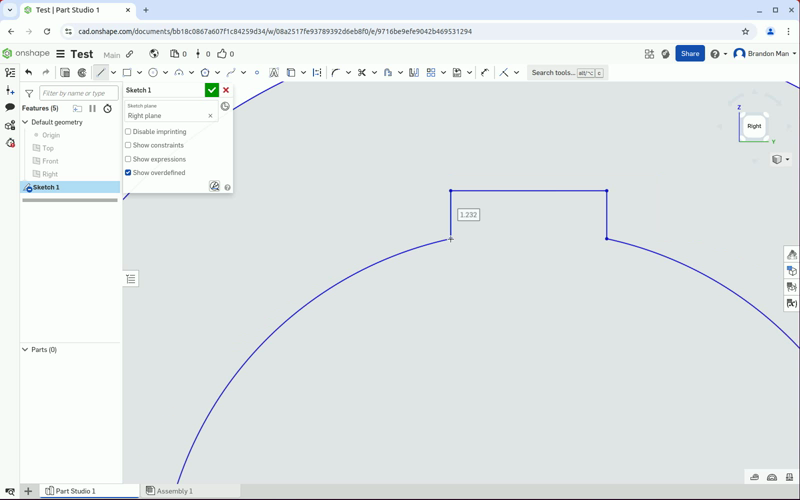
scroll(-6)
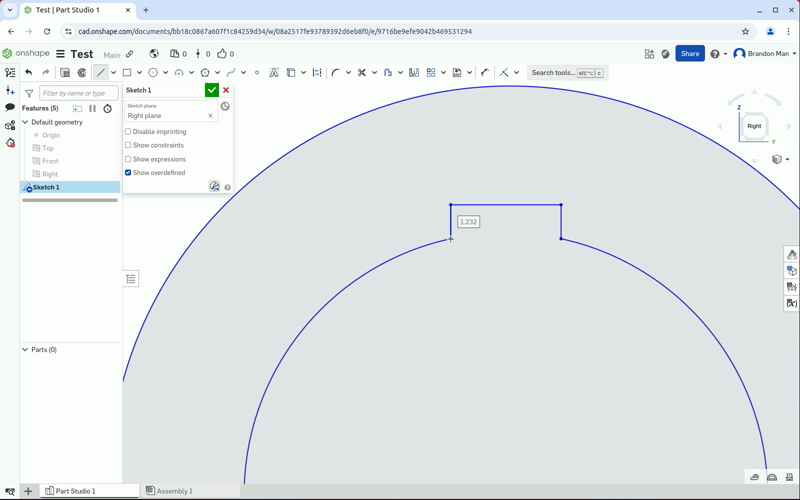
scroll(-6)
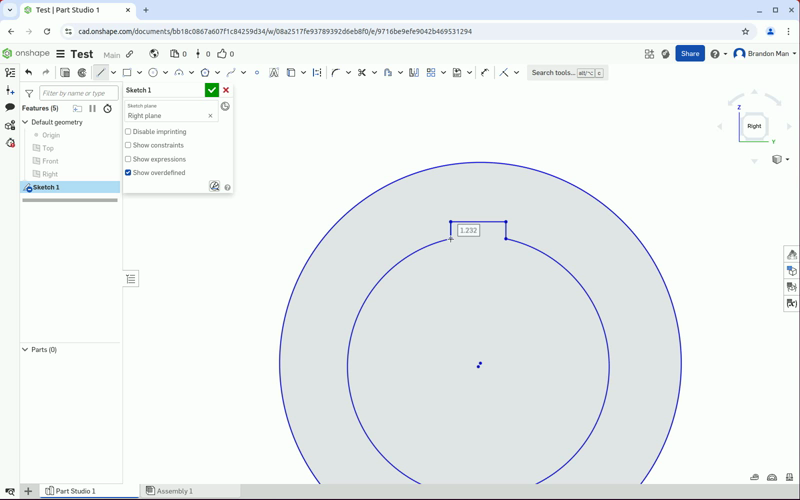
scroll(-6)
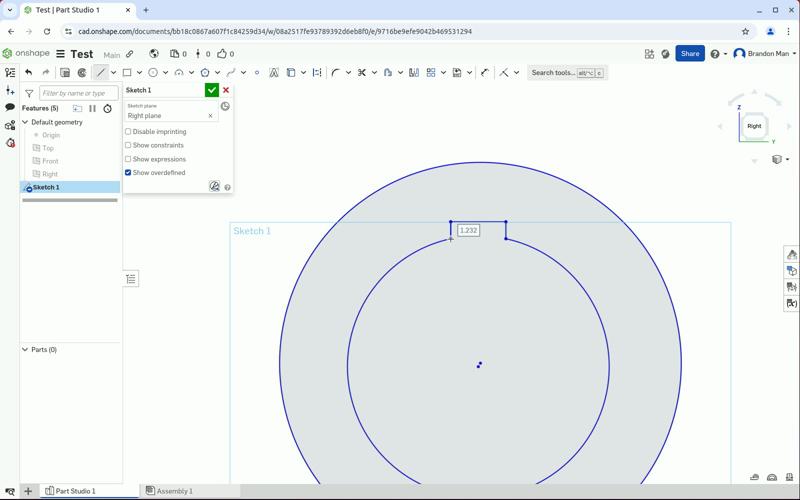
scroll(-6)
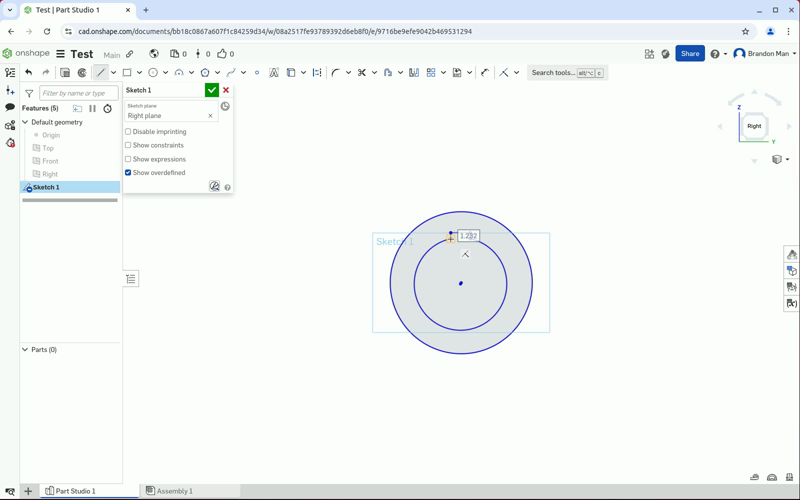
key(esc)
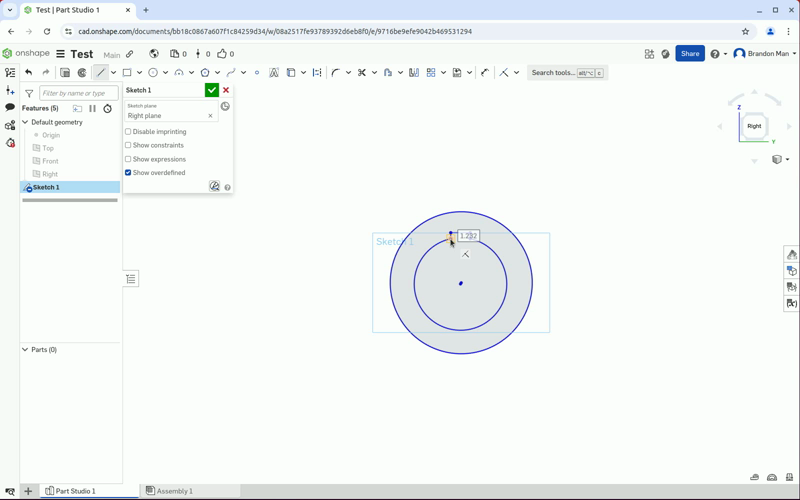
mouse_move(422, 332)
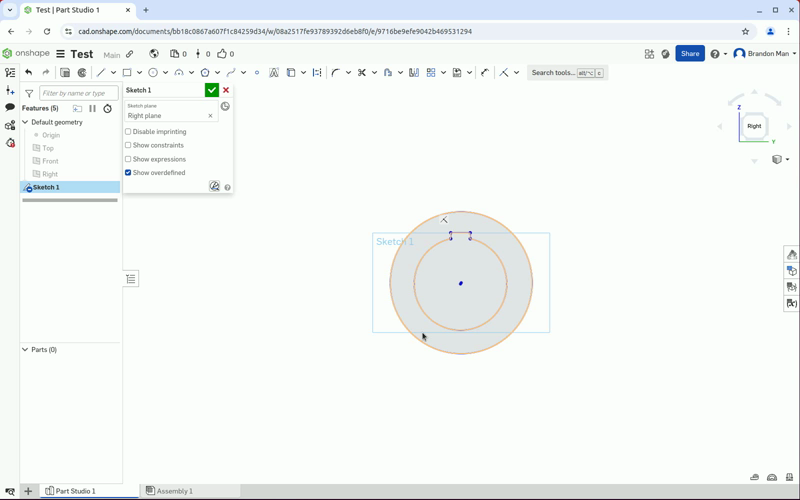
click(422, 332)
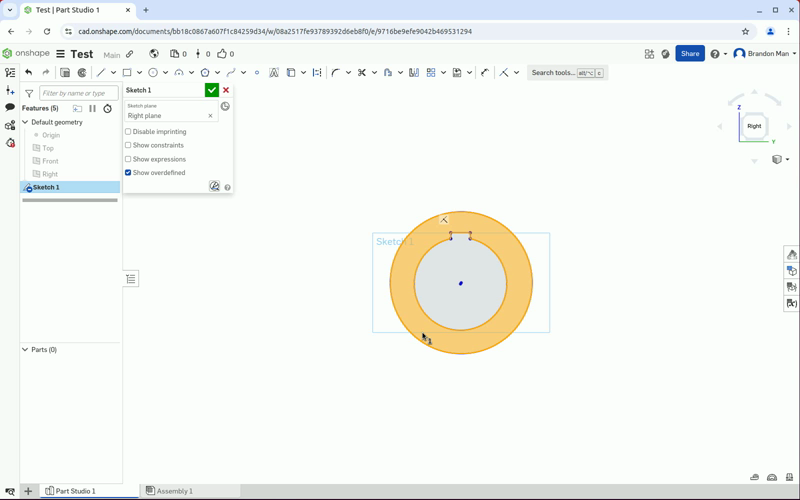
mouse_move(73, 352)
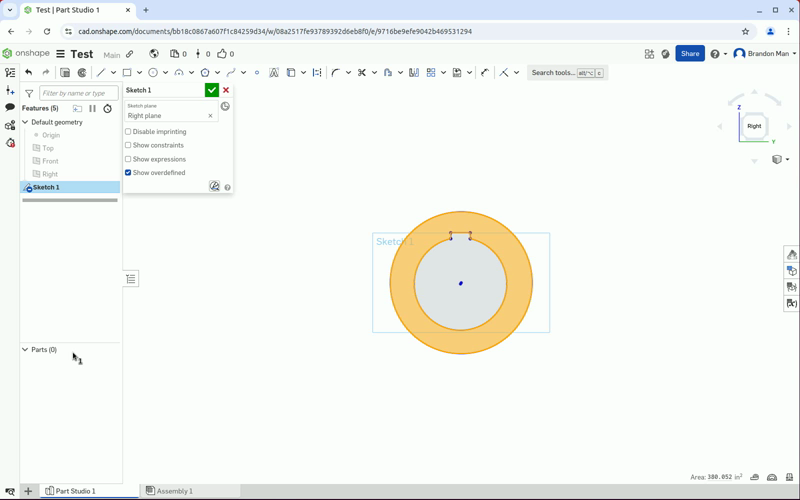
key(shift+y)
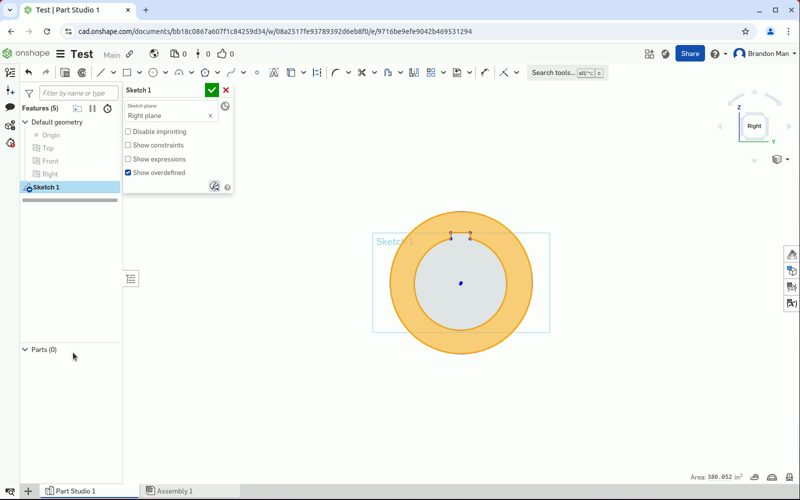
key(shift+e)
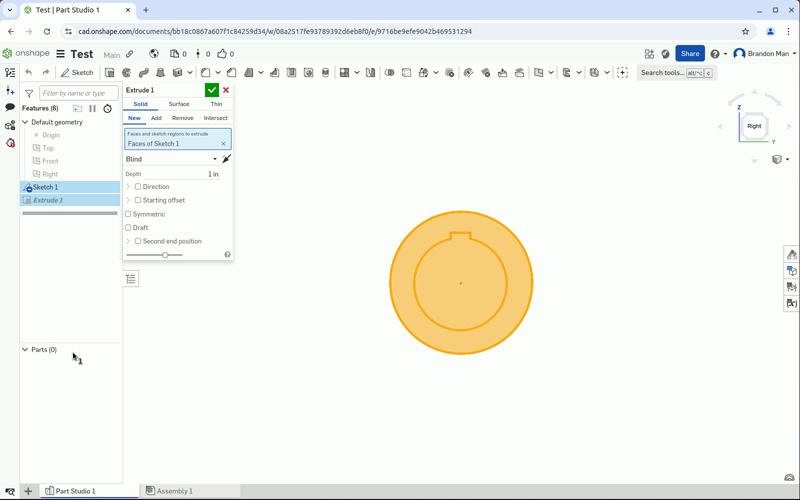
mouse_move(143, 106)
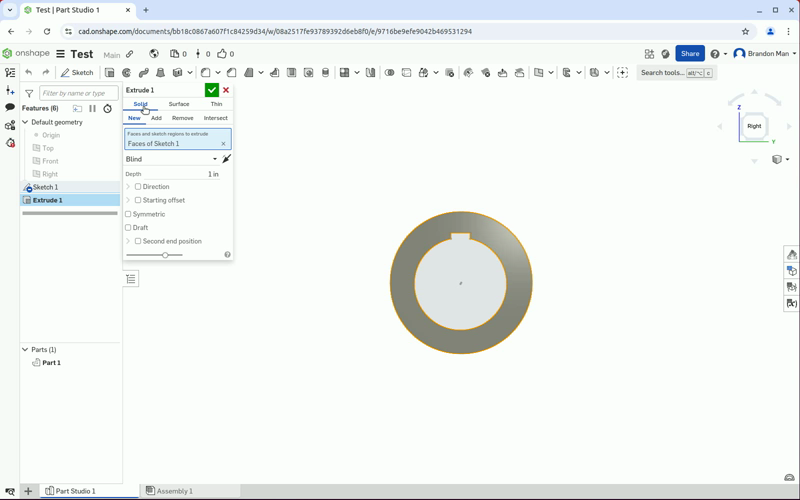
click(143, 106)
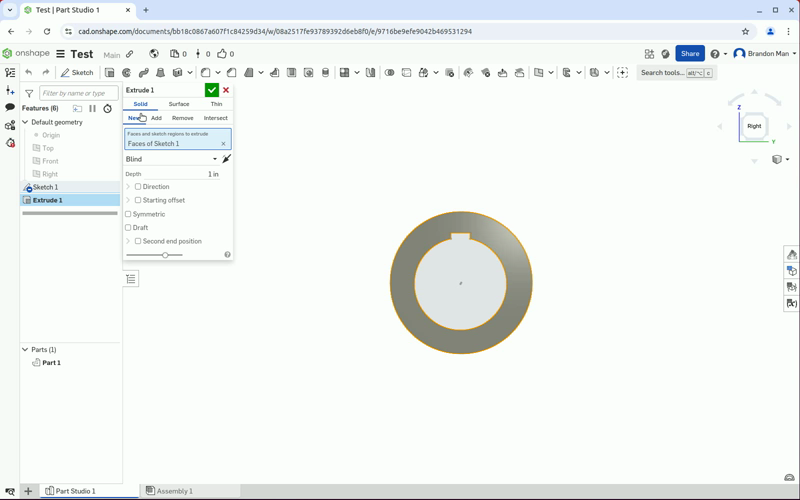
mouse_move(137, 120)
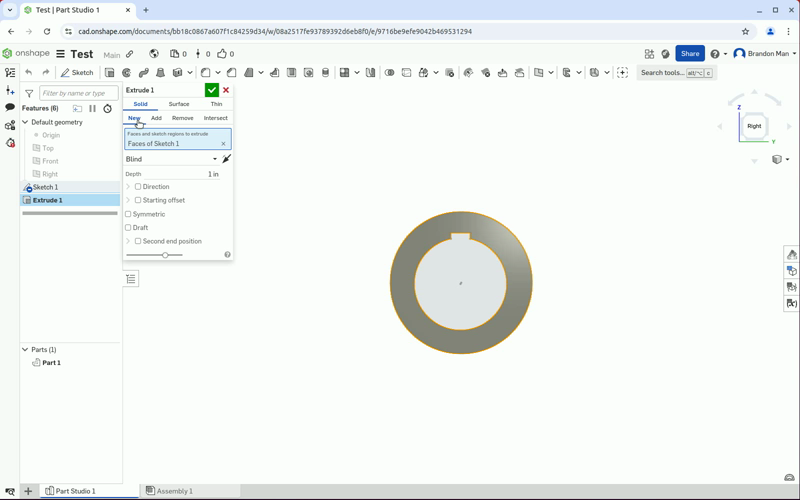
click(137, 120)
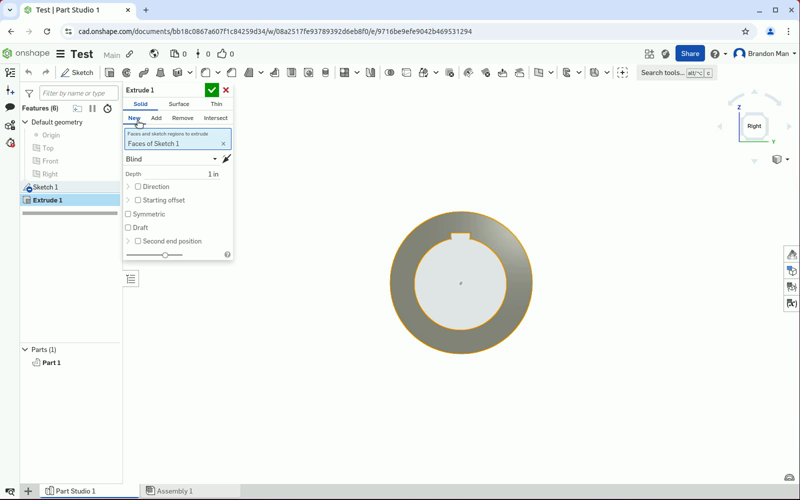
key(tab, 4)
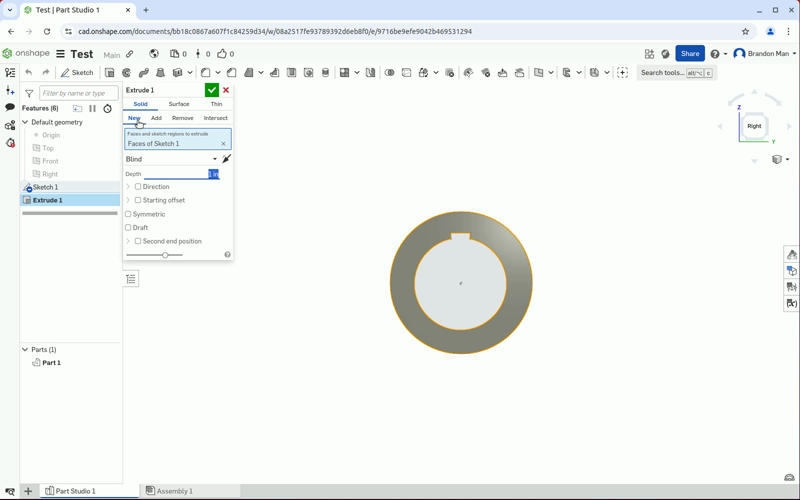
text(13.48)
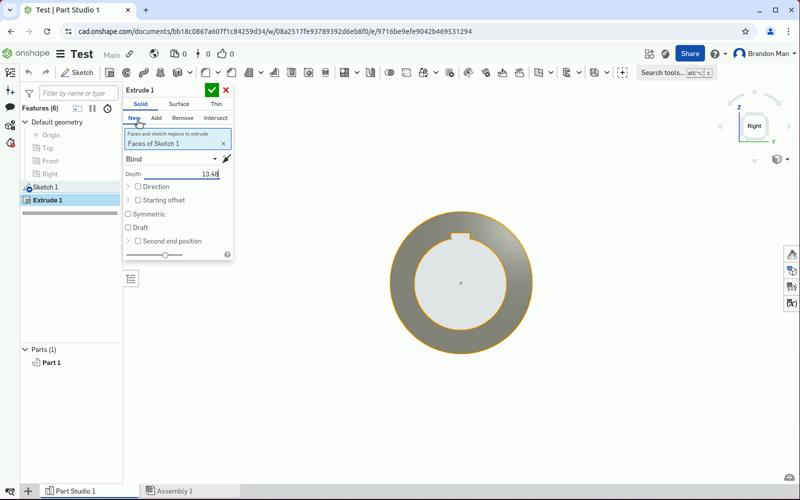
key(enter)
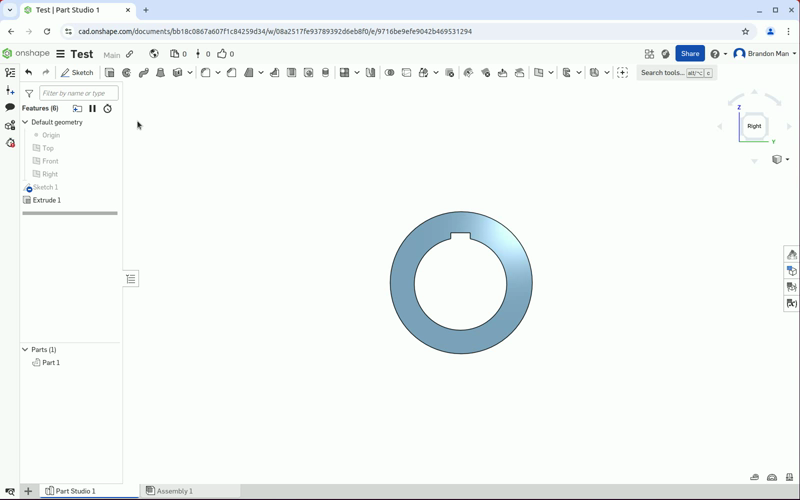
key(shift+h)
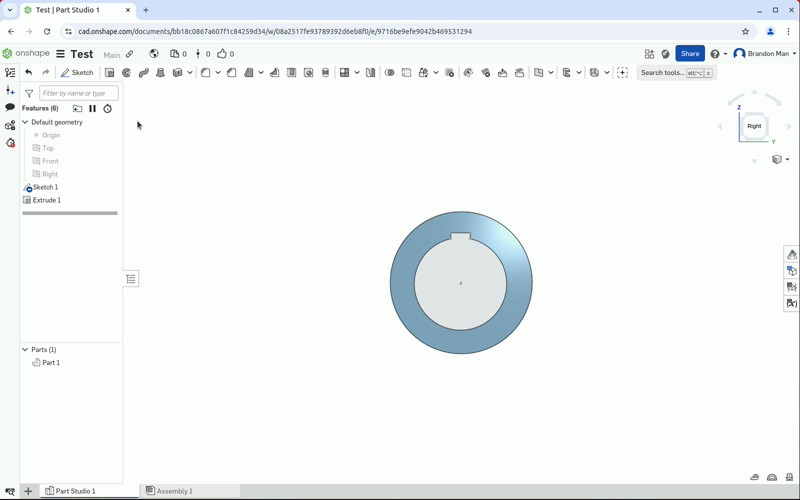
key(shift+h)
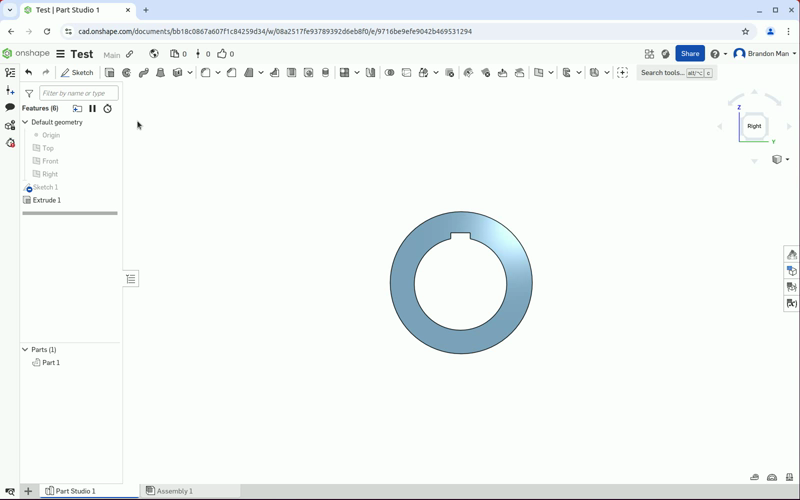
mouse_move(73, 189)
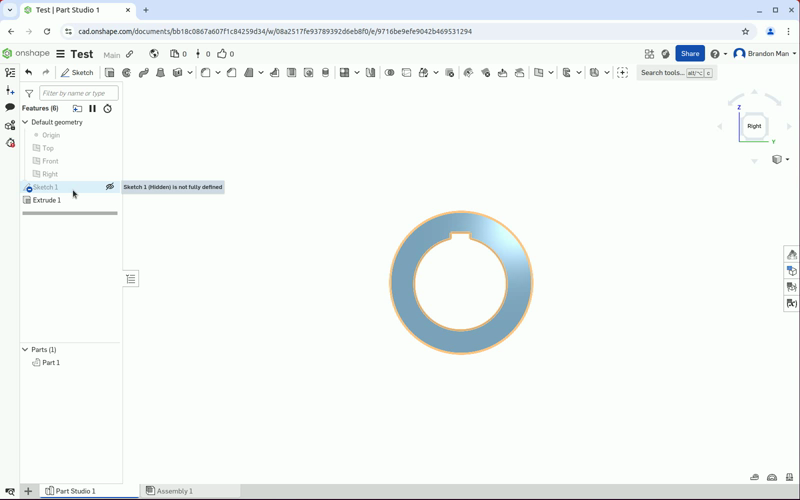
click(73, 189)
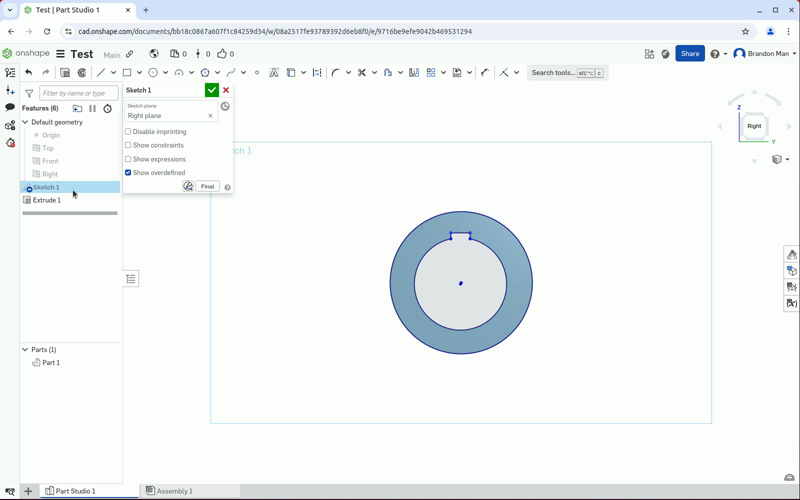
mouse_move(229, 92)
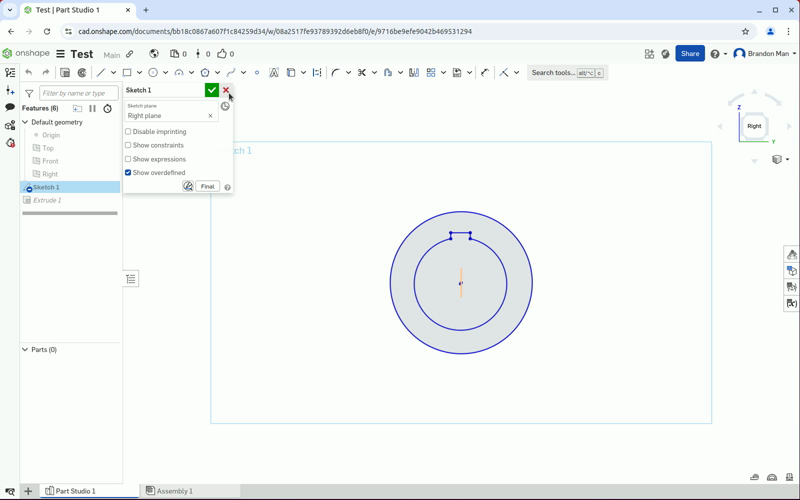
click(229, 92)
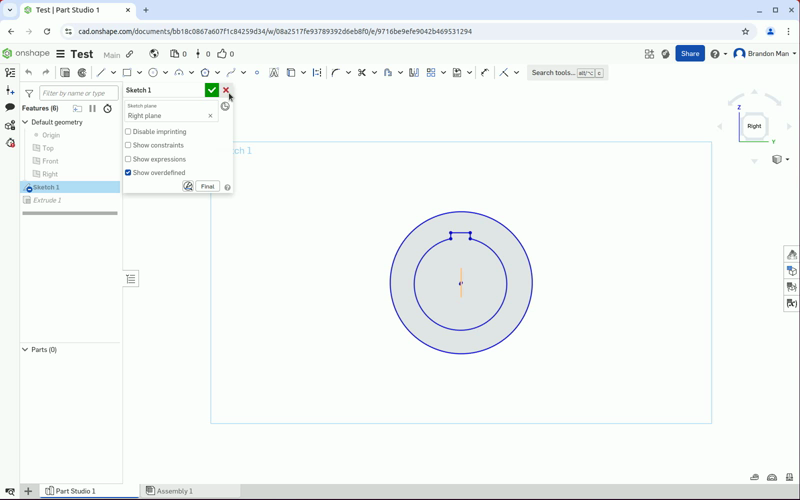
key(shift+s)
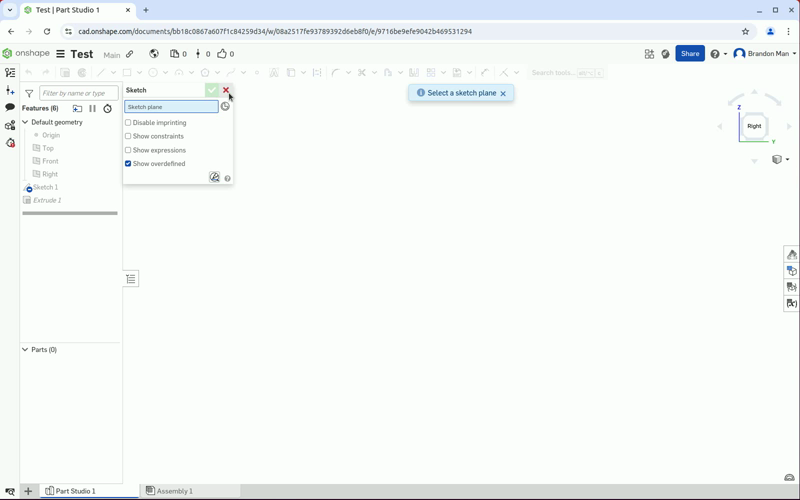
mouse_move(73, 176)
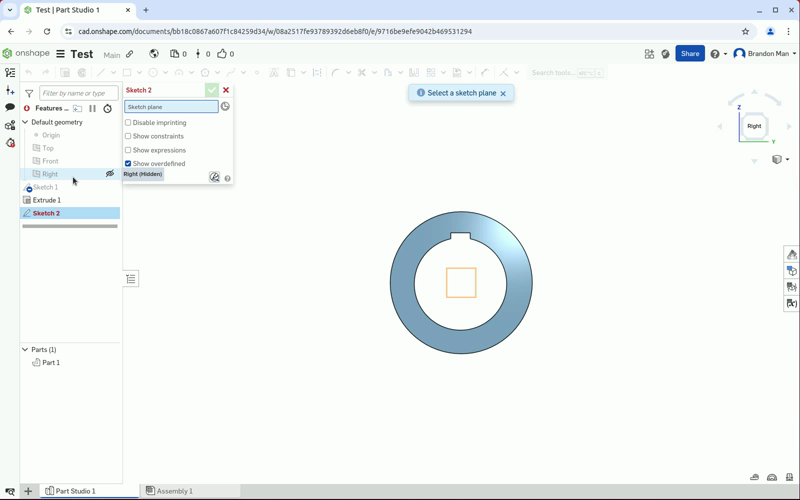
click(73, 176)
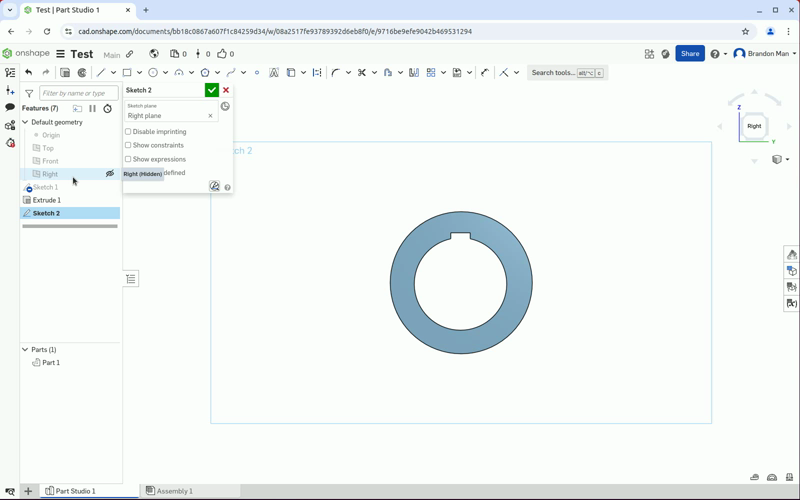
mouse_move(73, 352)
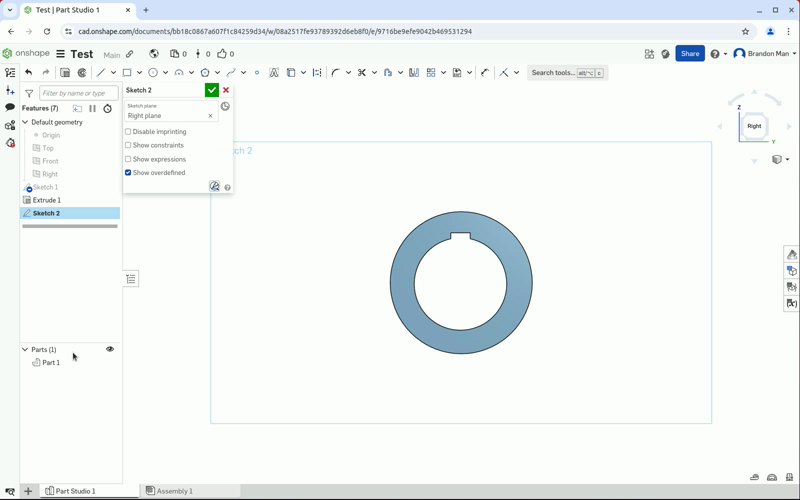
key(y)
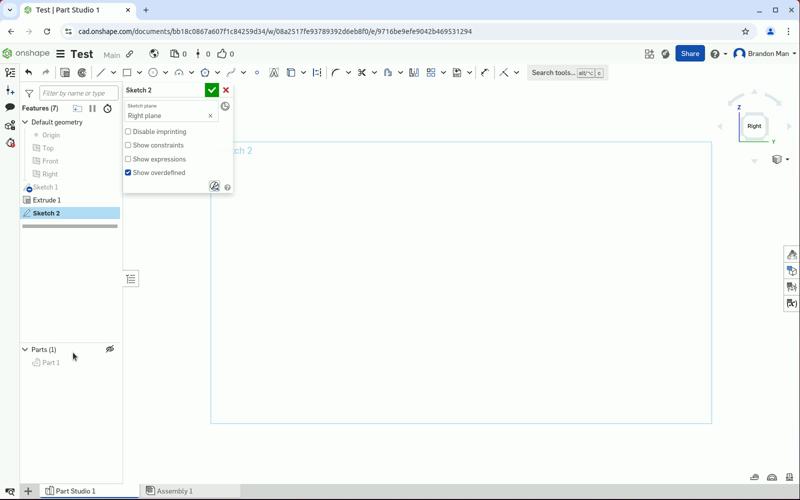
key(l)
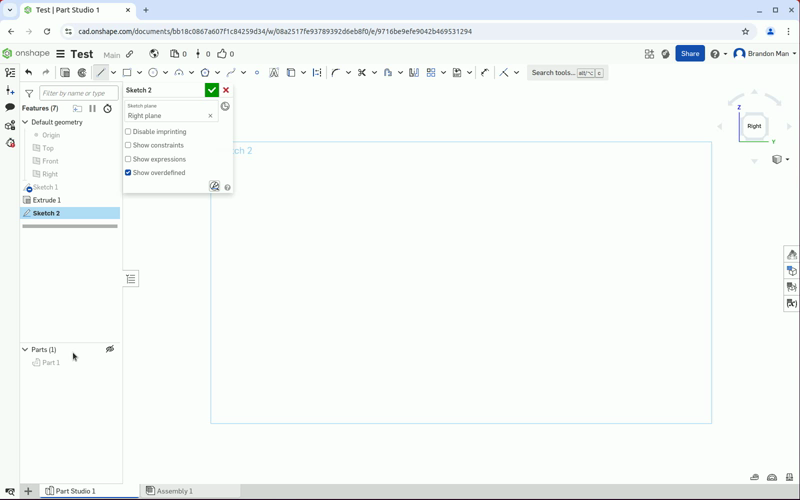
key_down(shift)
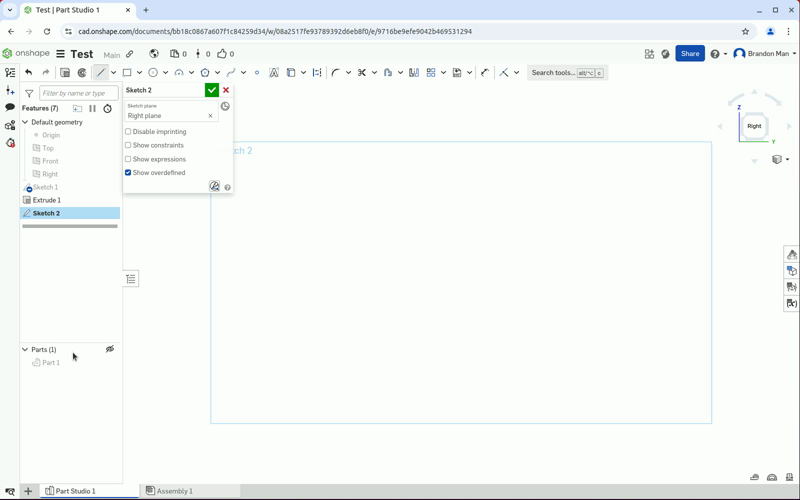
mouse_move(348, 301)
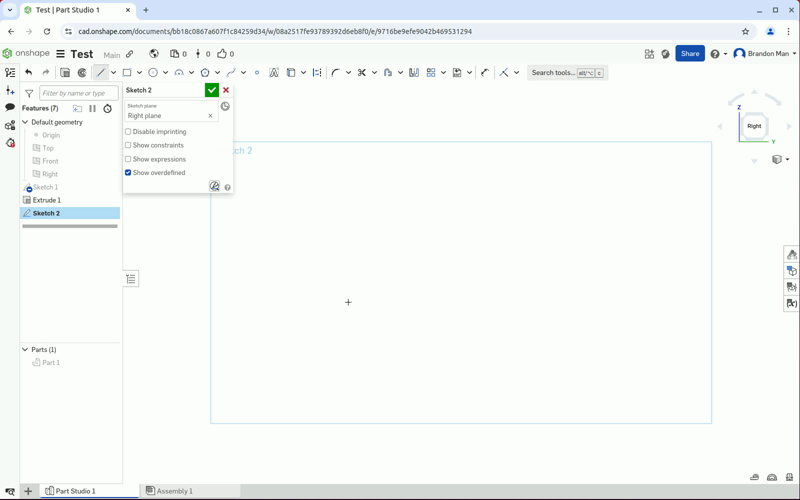
click(348, 301)
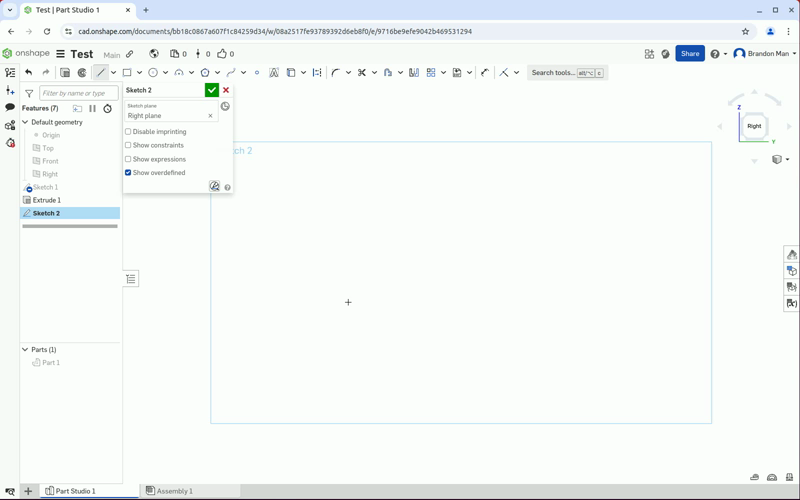
key_up(shift)
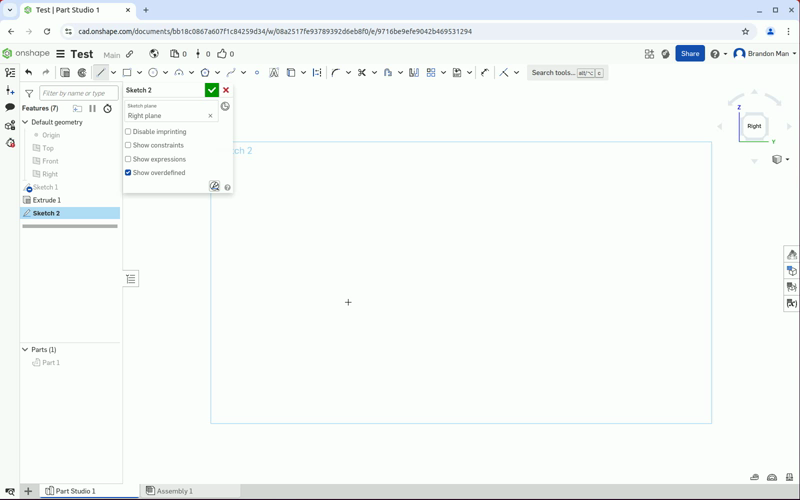
key_down(shift)
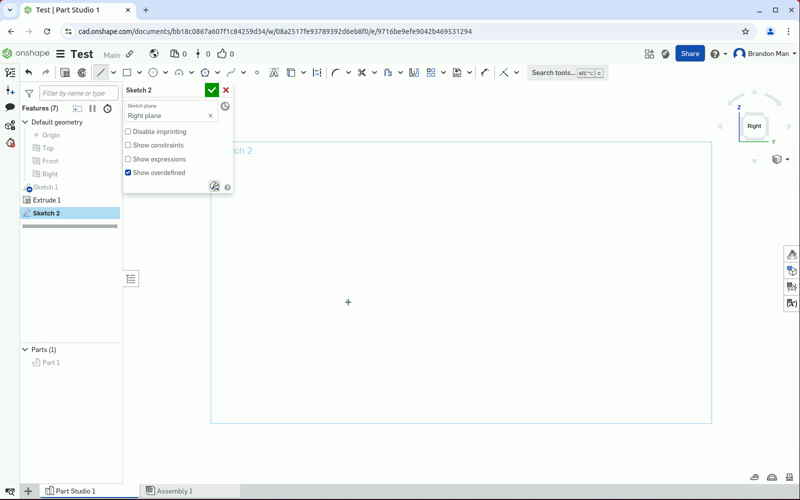
mouse_move(378, 301)
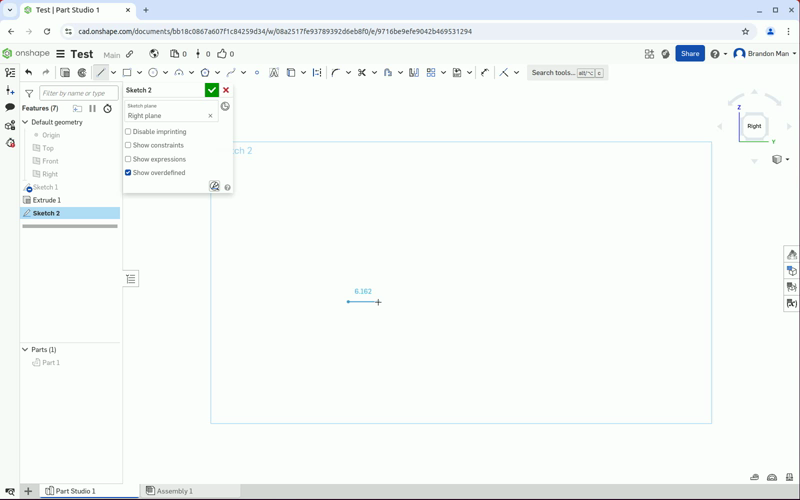
mouse_move(364, 306)
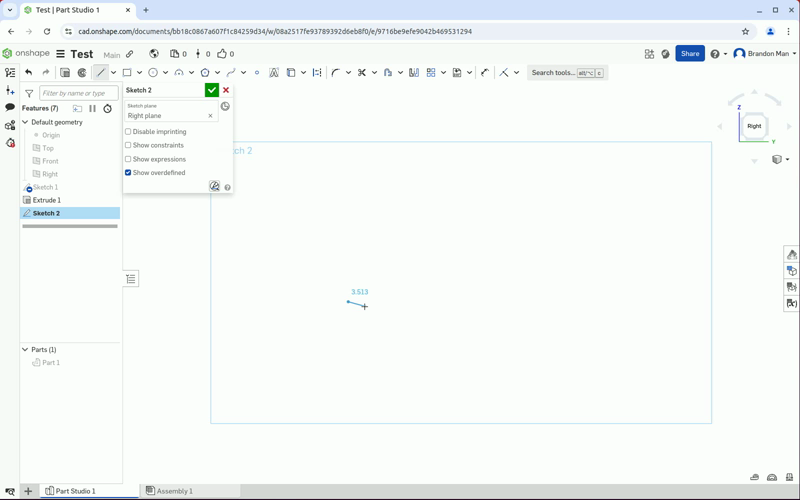
click(364, 306)
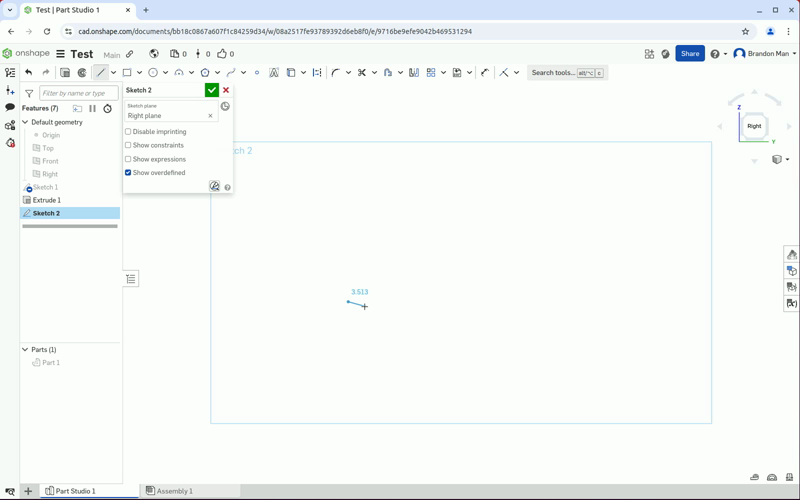
key_up(shift)
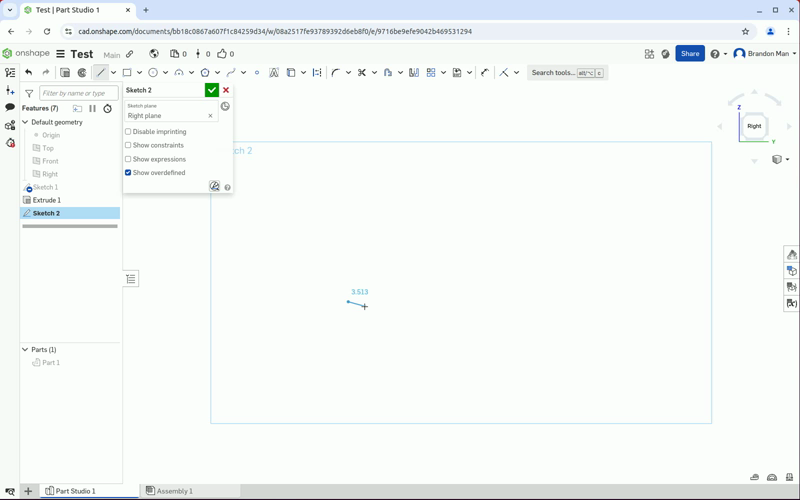
key(esc)
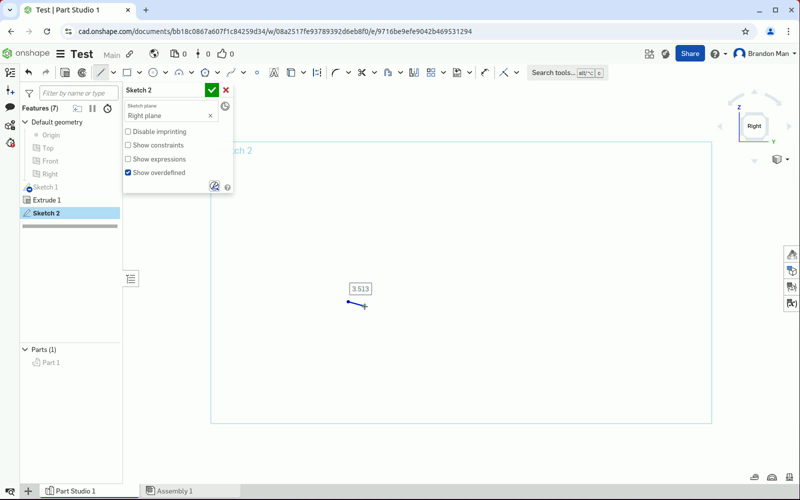
key(a)
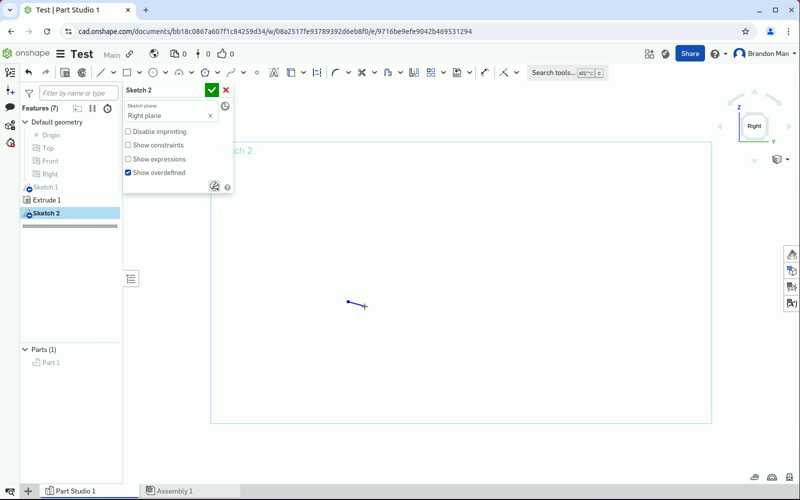
mouse_move(364, 306)
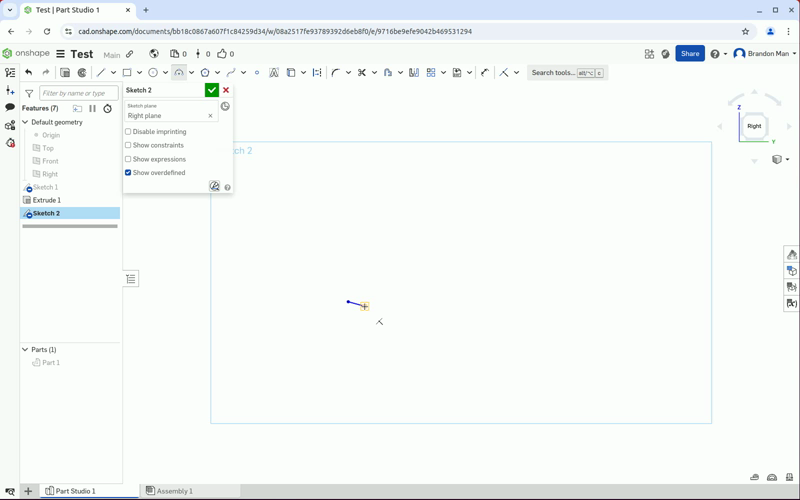
click(364, 306)
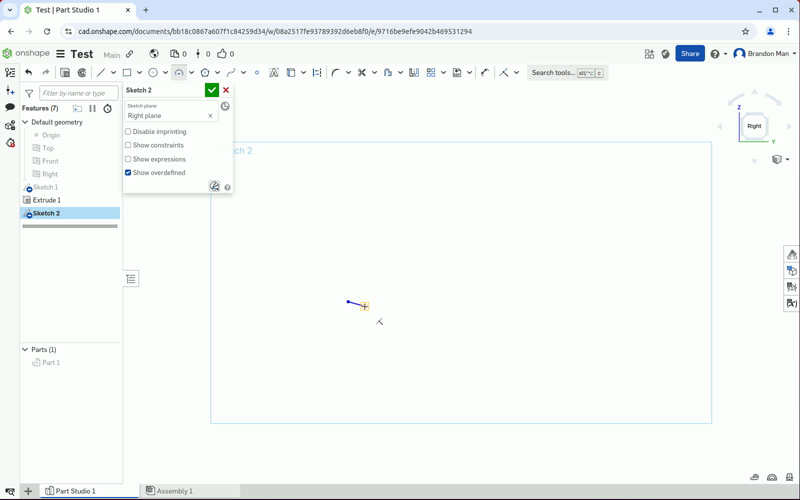
key_down(shift)
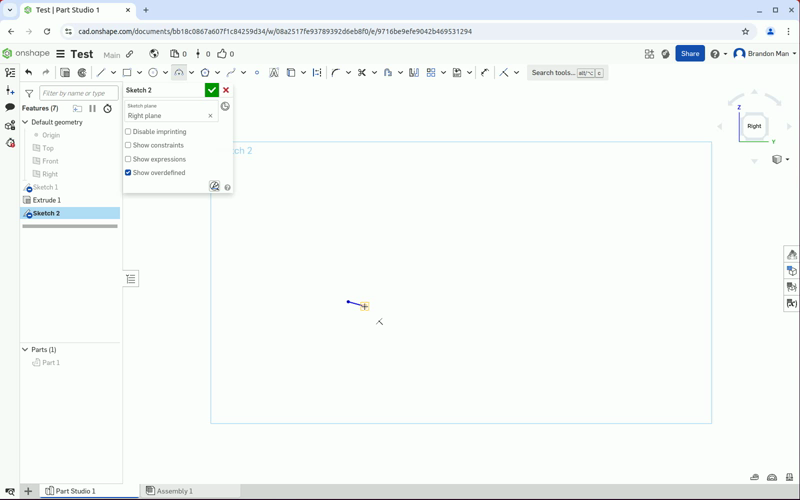
mouse_move(555, 306)
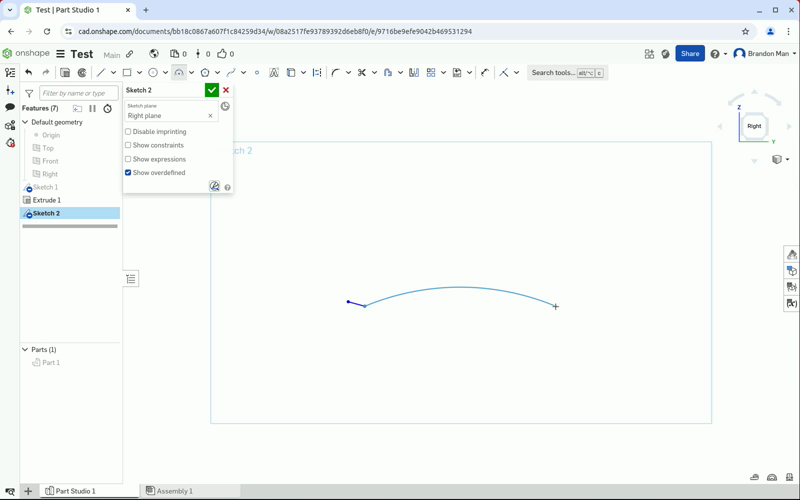
click(555, 306)
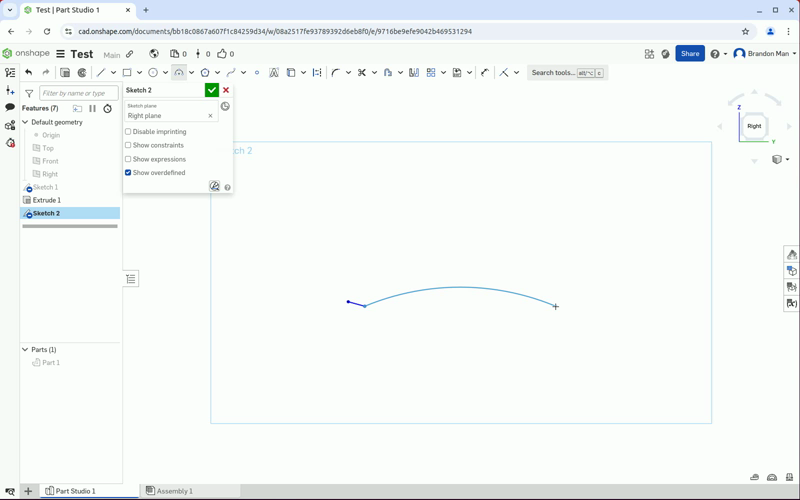
mouse_move(460, 380)
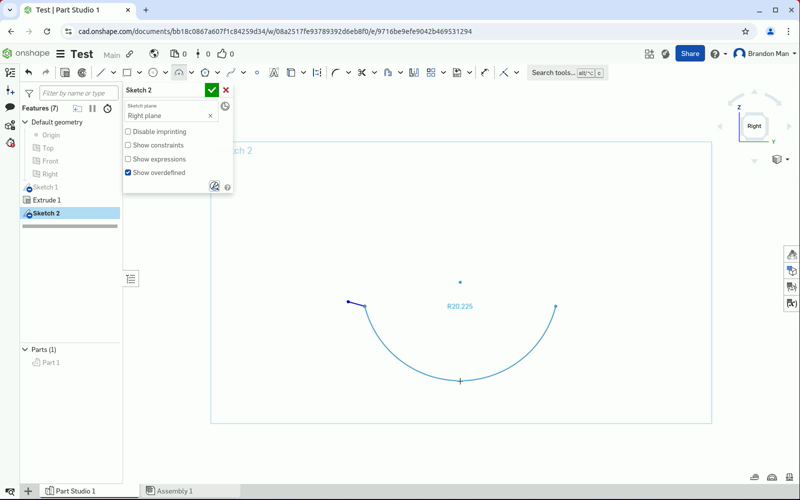
click(460, 380)
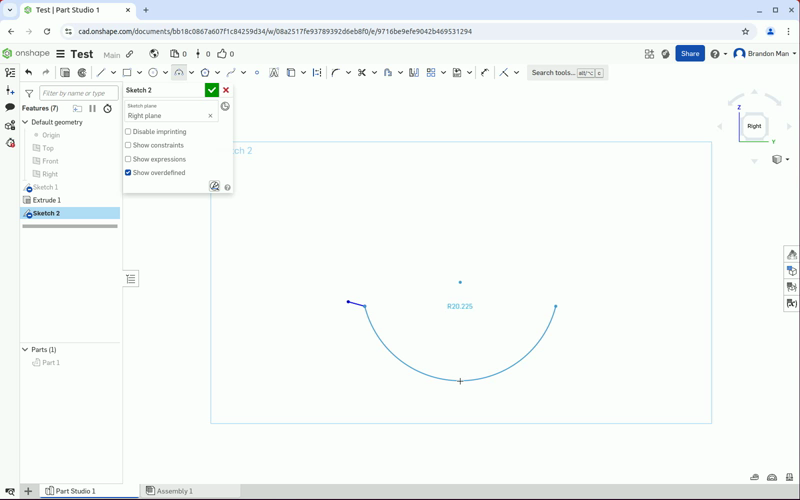
key_up(shift)
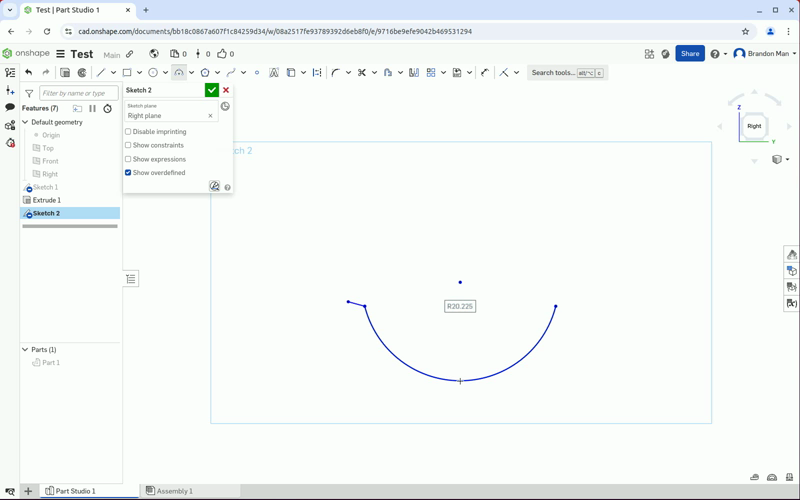
key(esc)
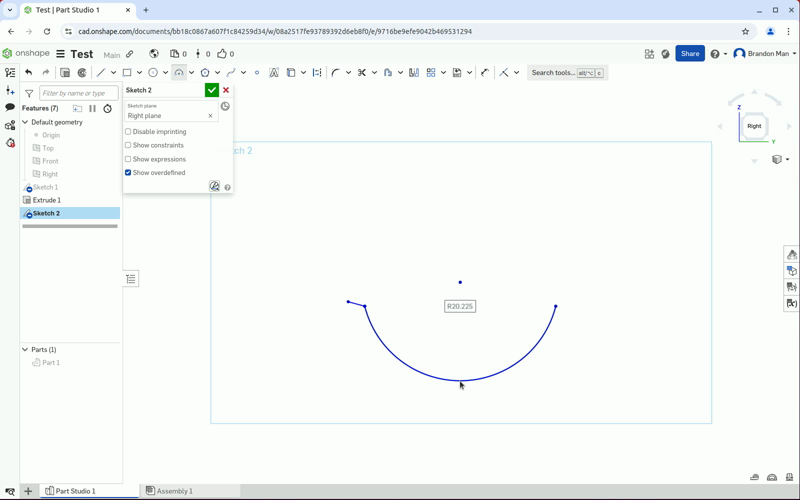
key(l)
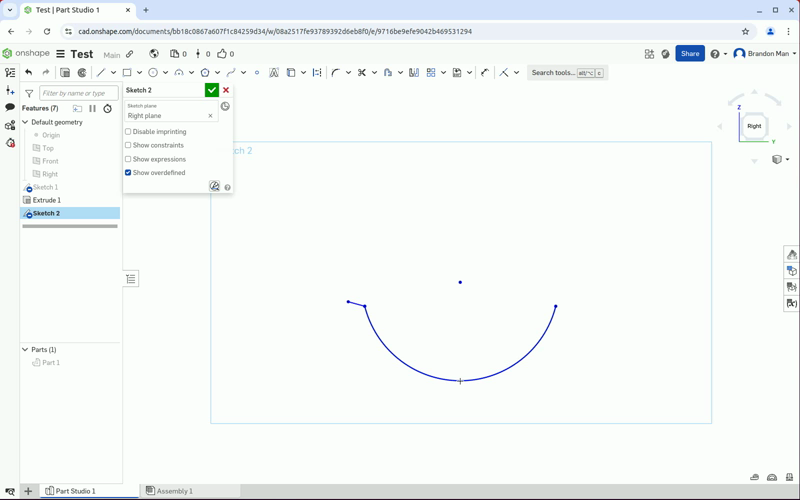
mouse_move(555, 306)
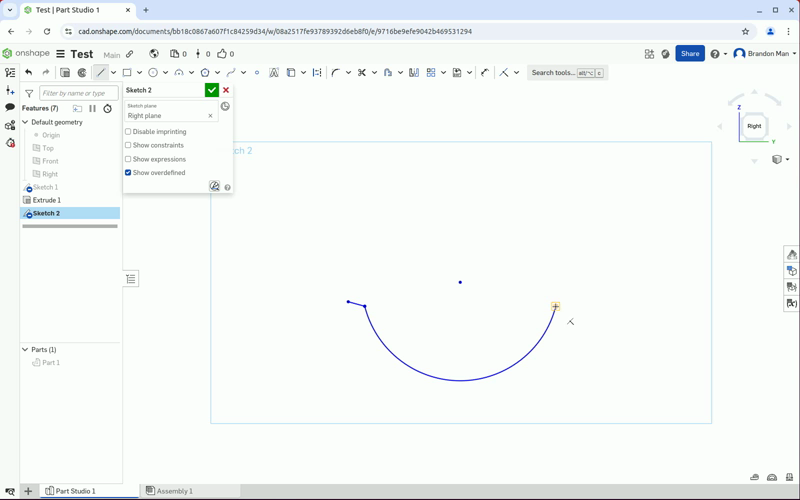
click(555, 306)
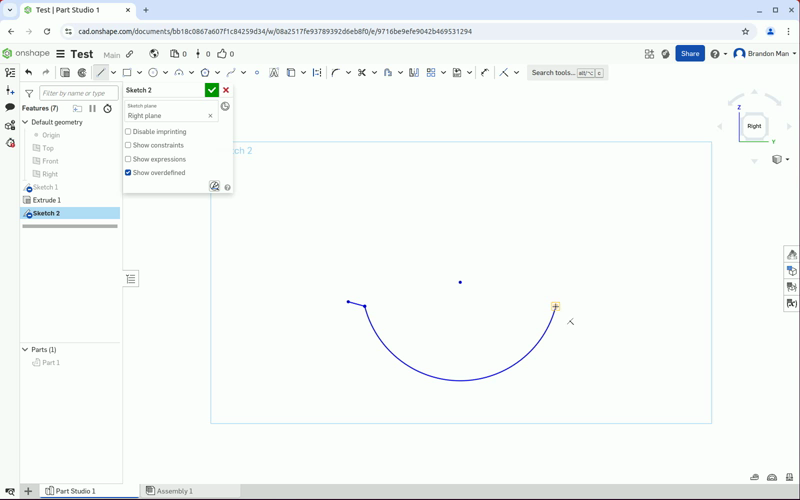
key_down(shift)
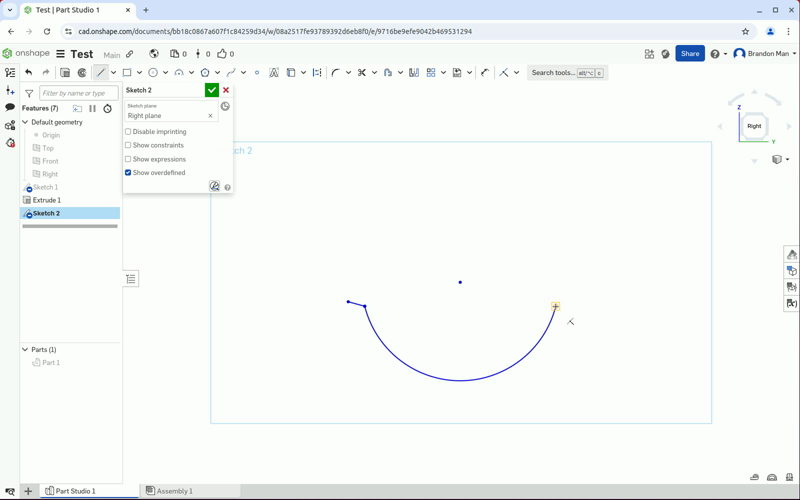
mouse_move(585, 306)
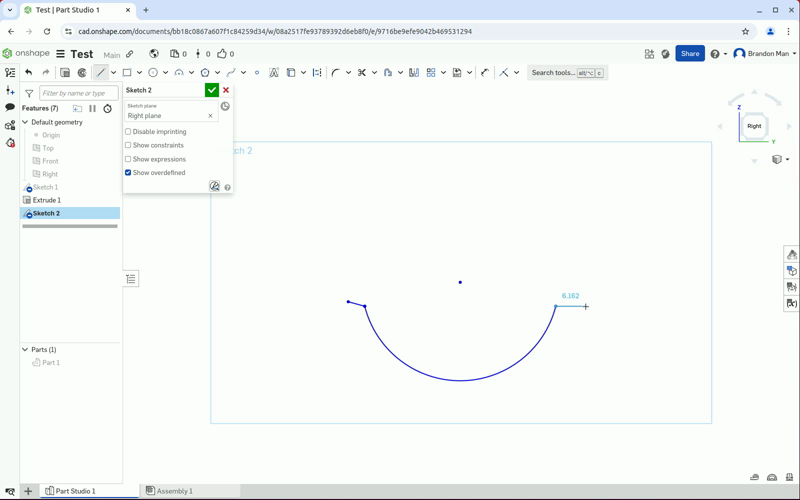
mouse_move(572, 301)
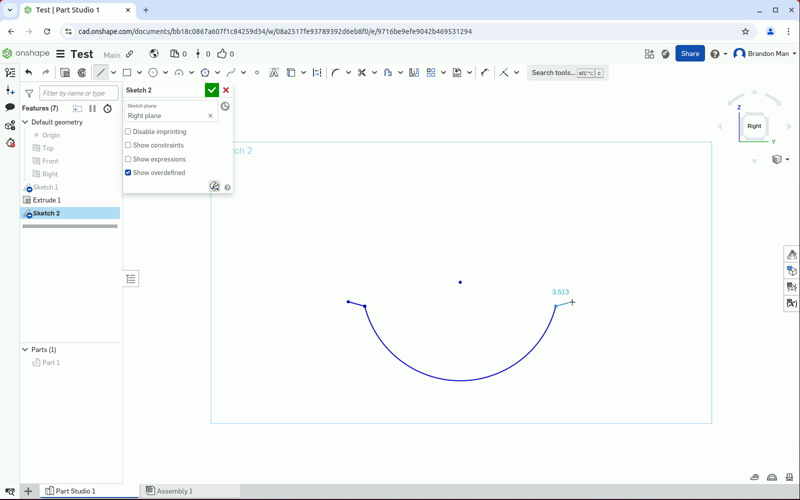
click(572, 301)
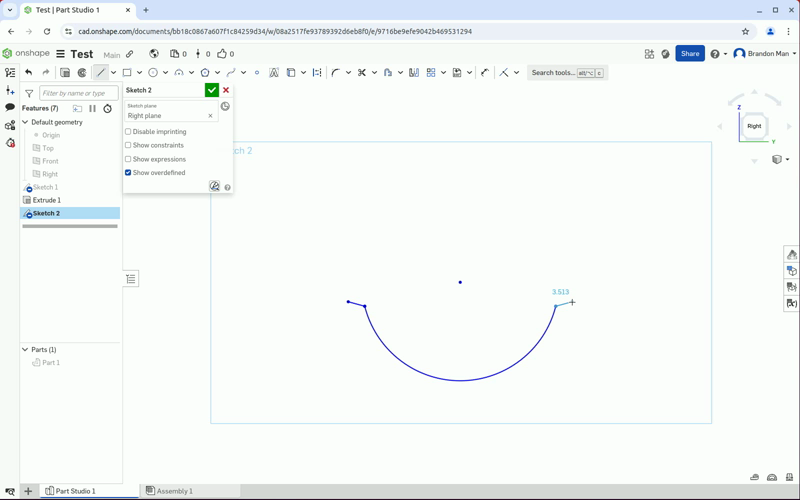
key_up(shift)
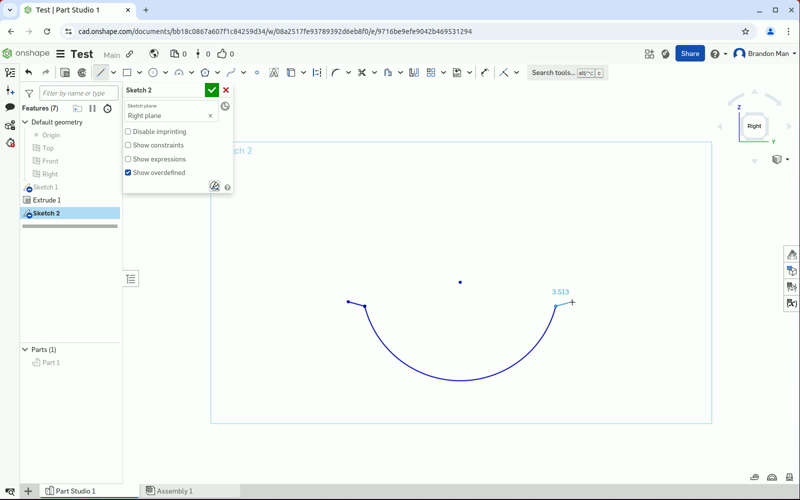
key_down(shift)
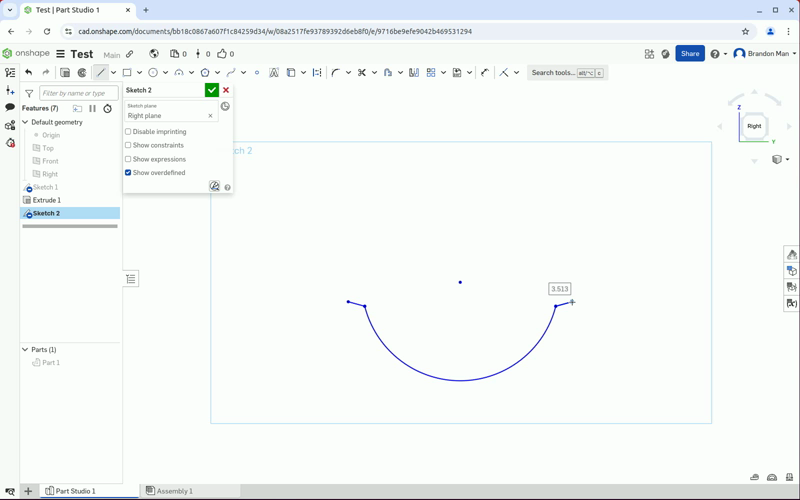
mouse_move(589, 301)
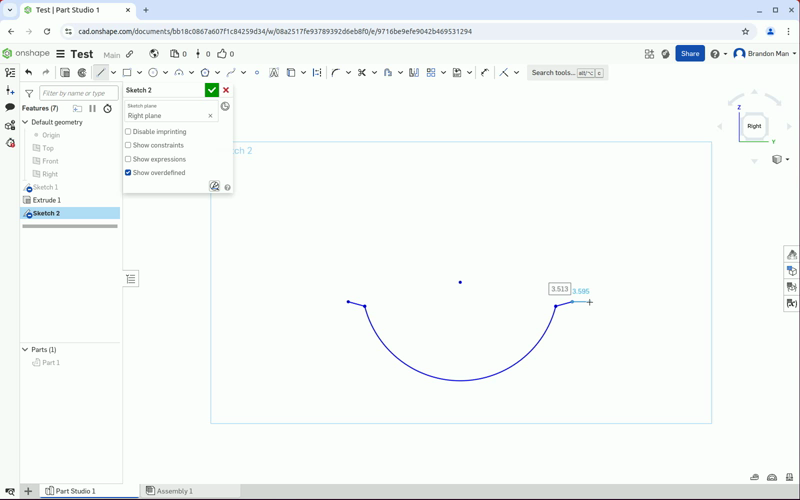
mouse_move(572, 264)
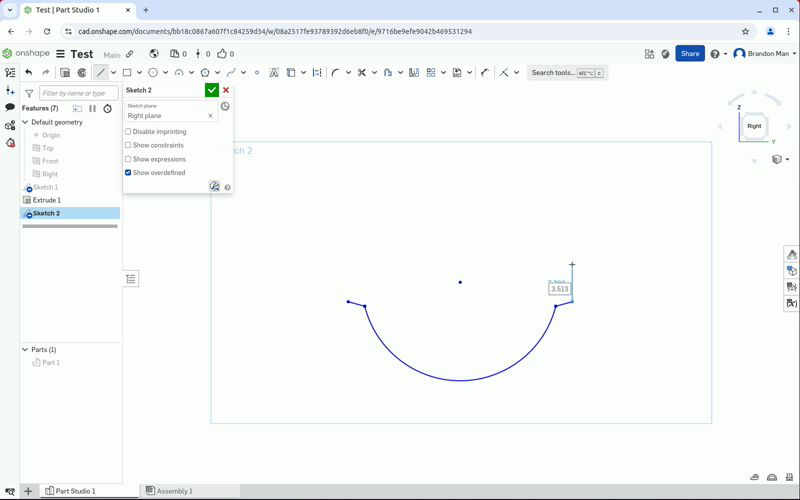
click(572, 264)
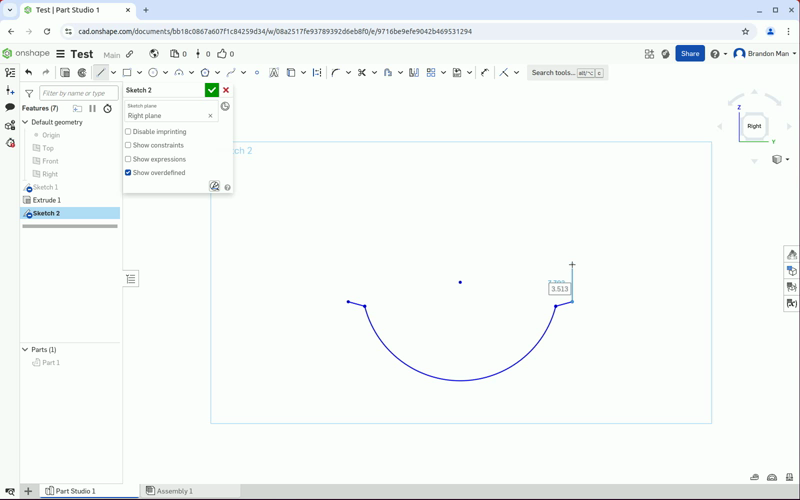
key_up(shift)
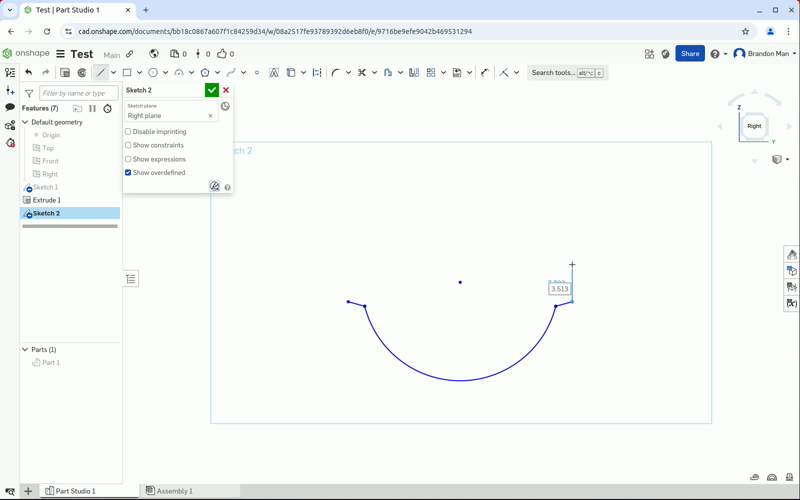
key_down(shift)
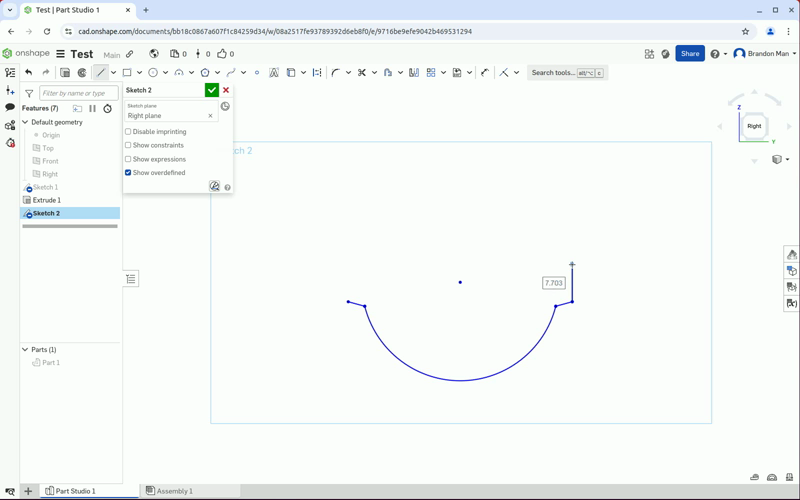
mouse_move(589, 264)
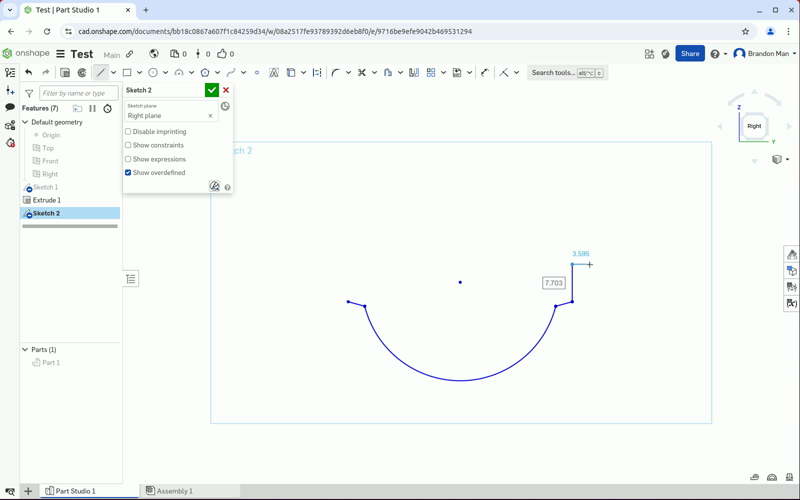
mouse_move(555, 259)
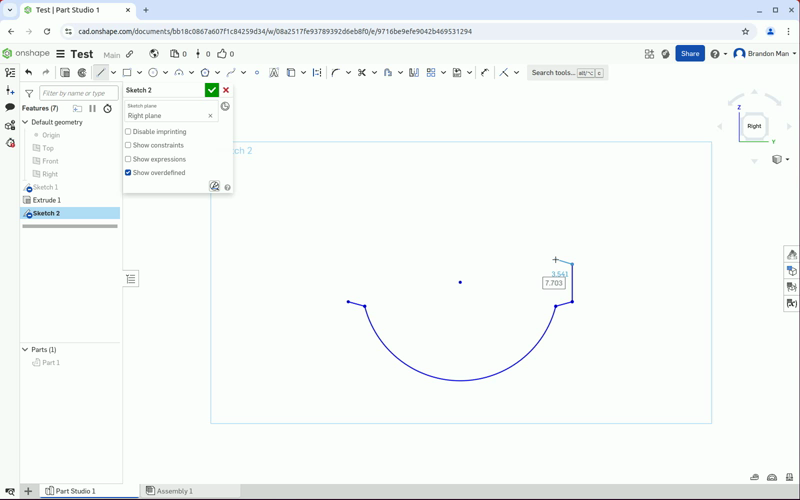
click(555, 259)
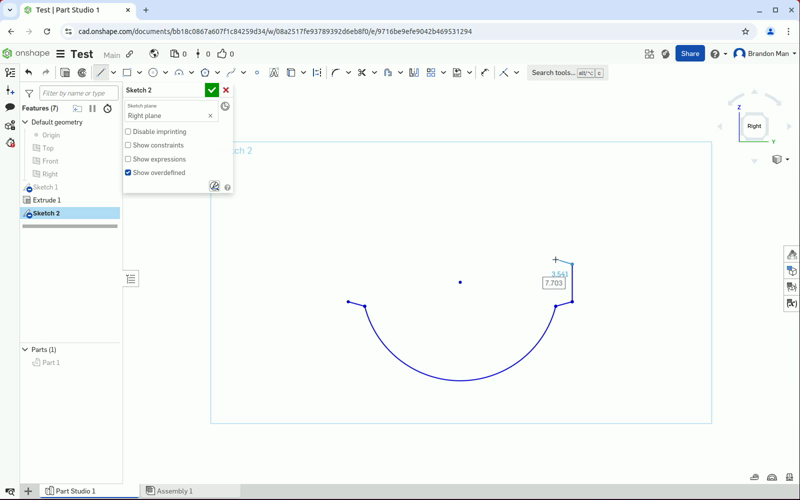
key_up(shift)
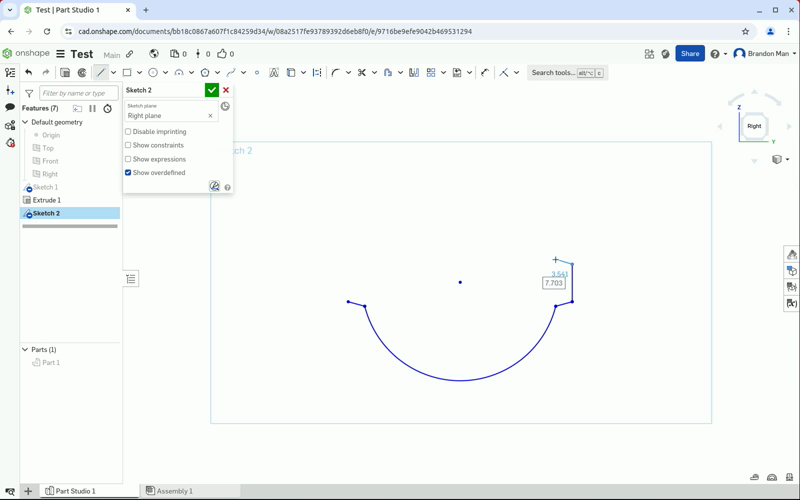
key(esc)
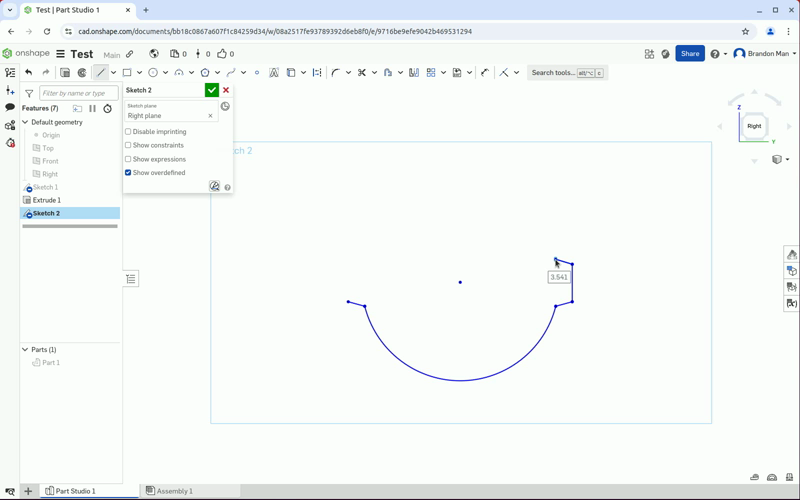
key(a)
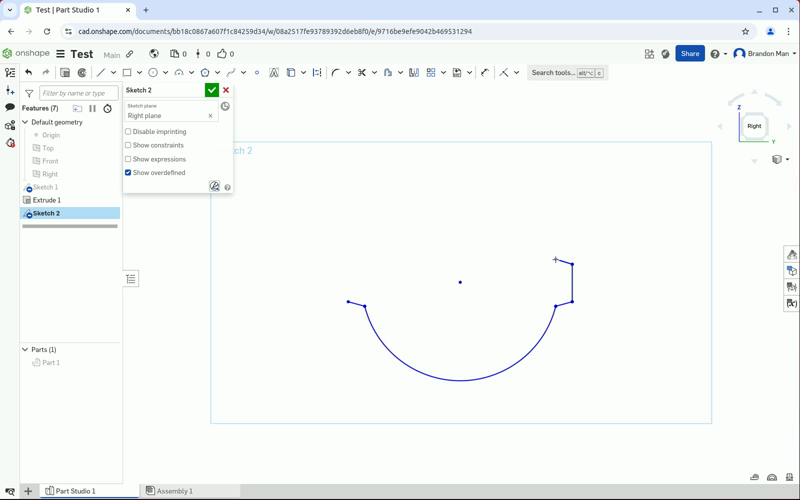
mouse_move(555, 259)
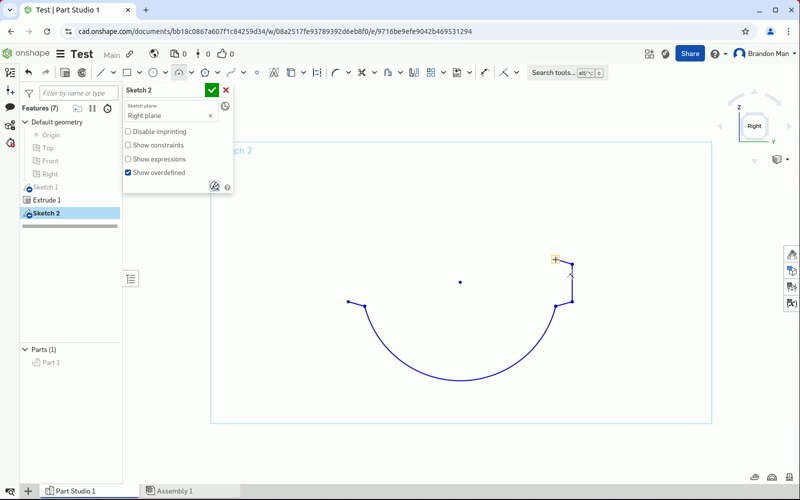
click(555, 259)
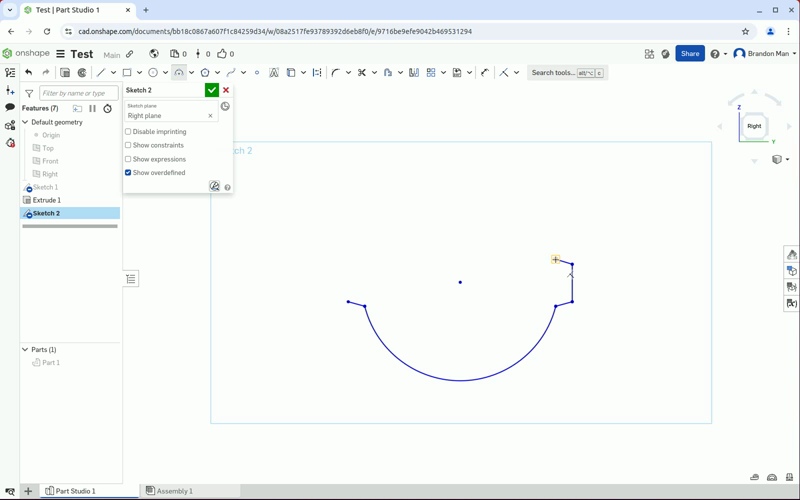
key_down(shift)
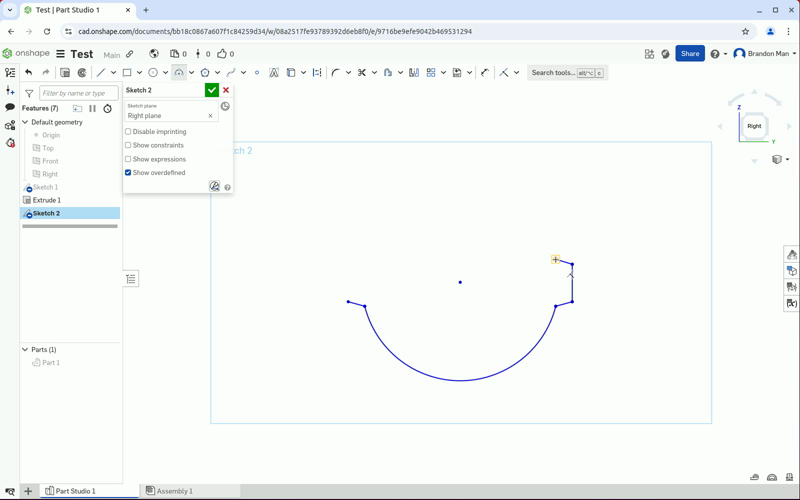
mouse_move(364, 259)
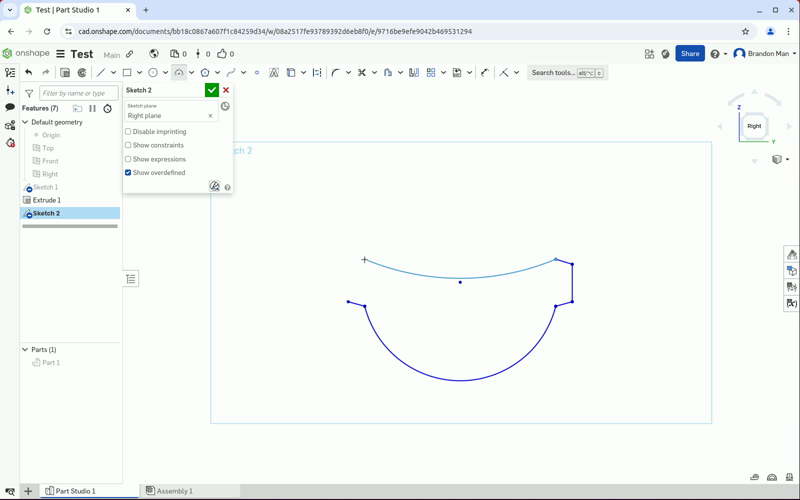
click(364, 259)
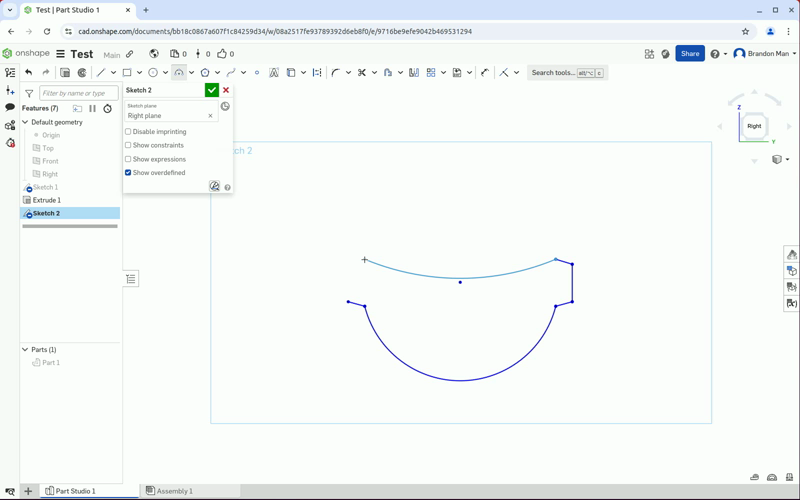
mouse_move(460, 184)
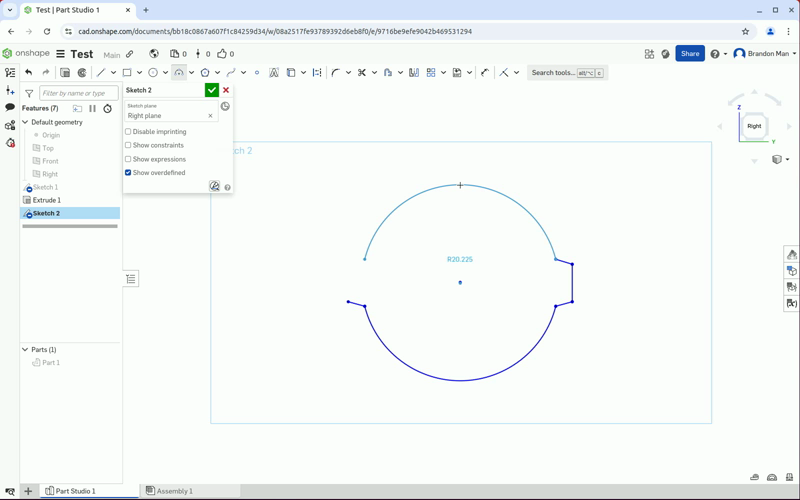
click(460, 184)
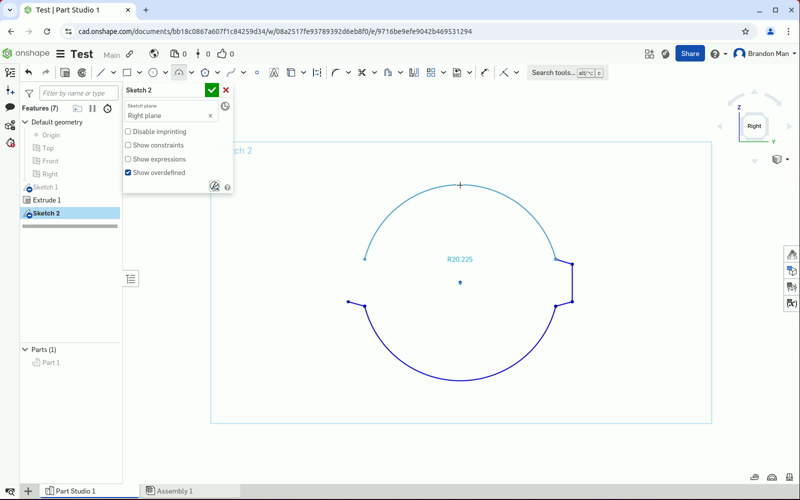
key_up(shift)
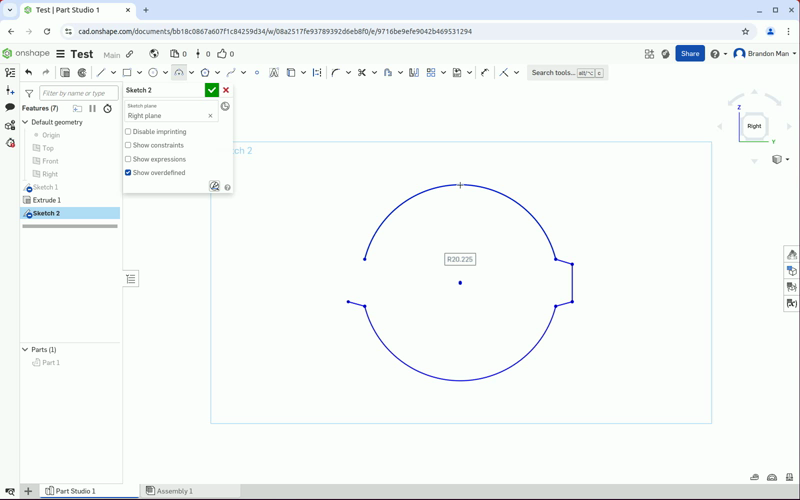
key(esc)
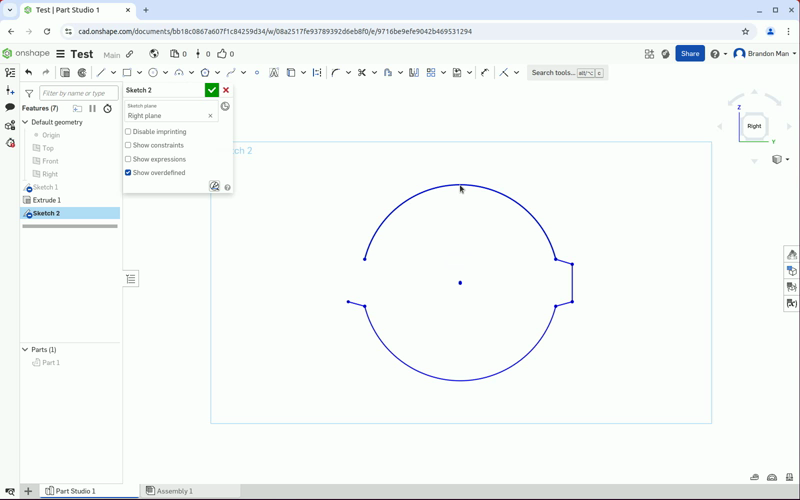
key(l)
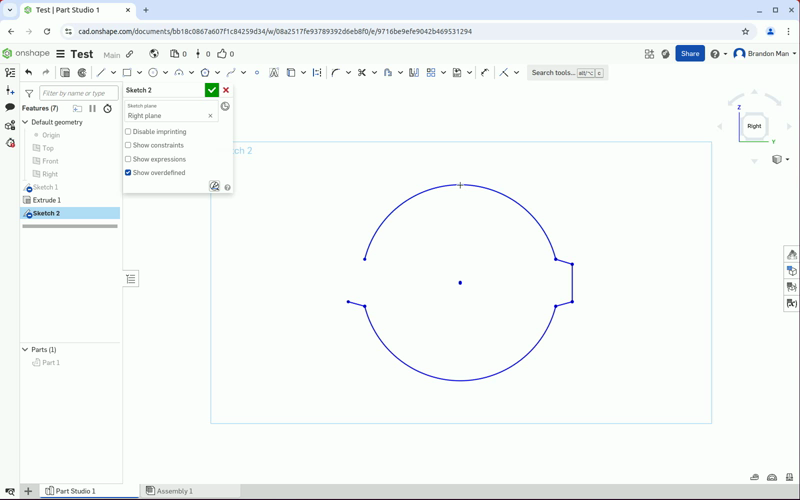
mouse_move(364, 259)
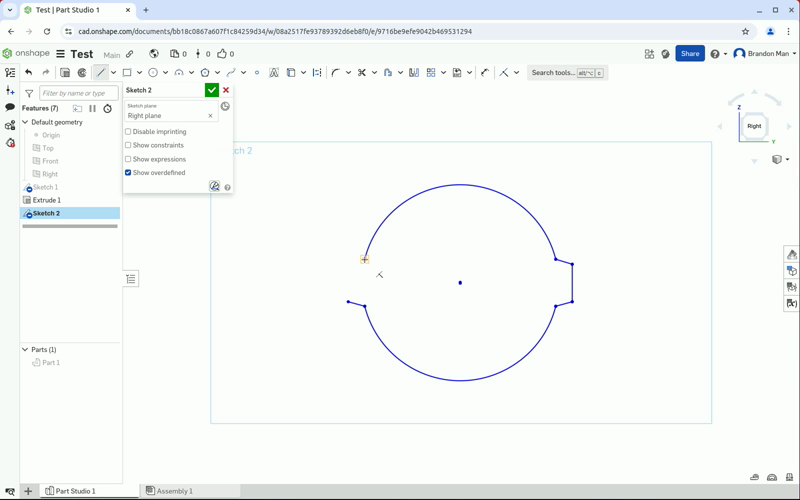
click(364, 259)
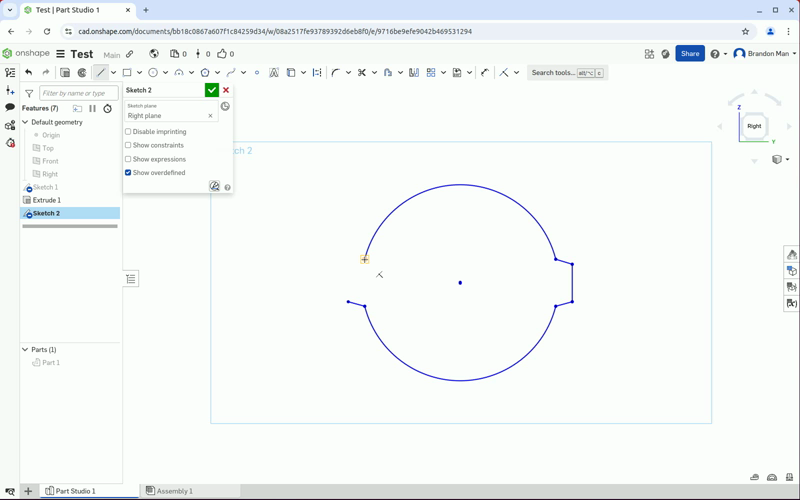
key_down(shift)
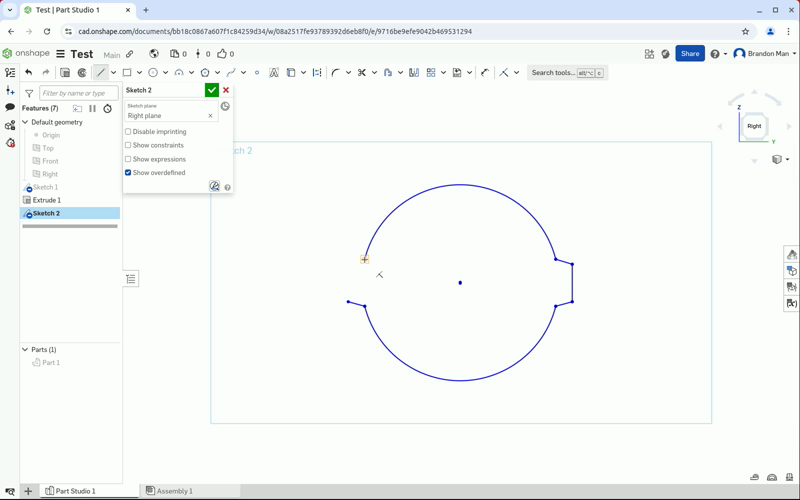
mouse_move(394, 259)
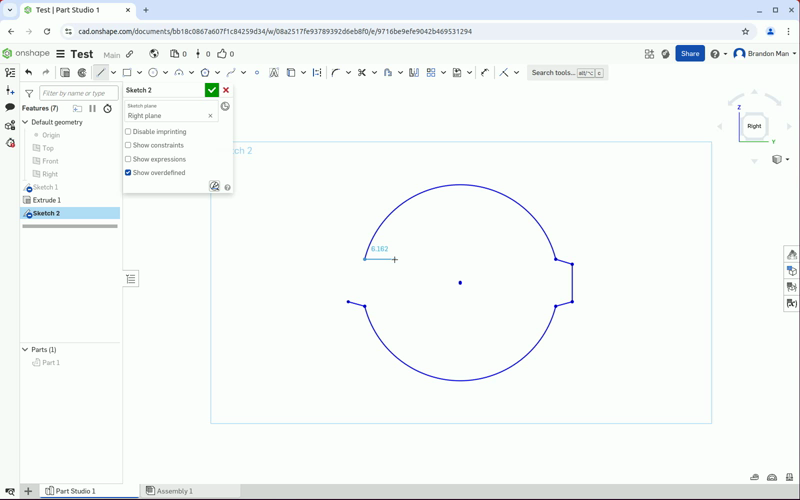
mouse_move(348, 264)
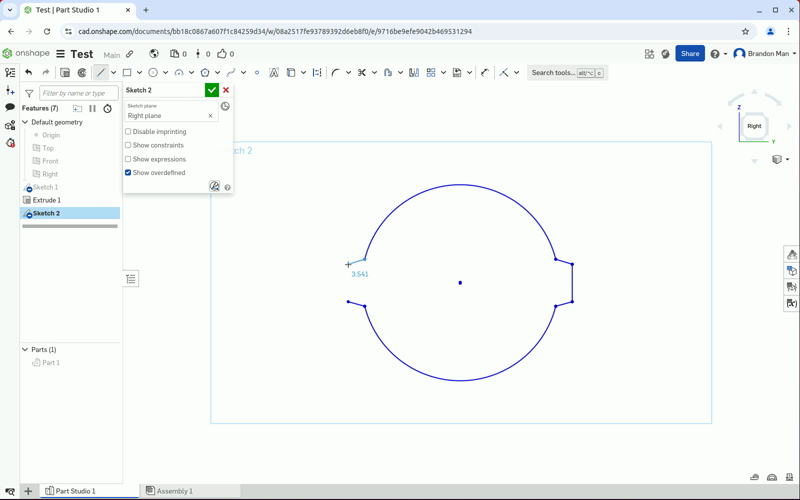
click(348, 264)
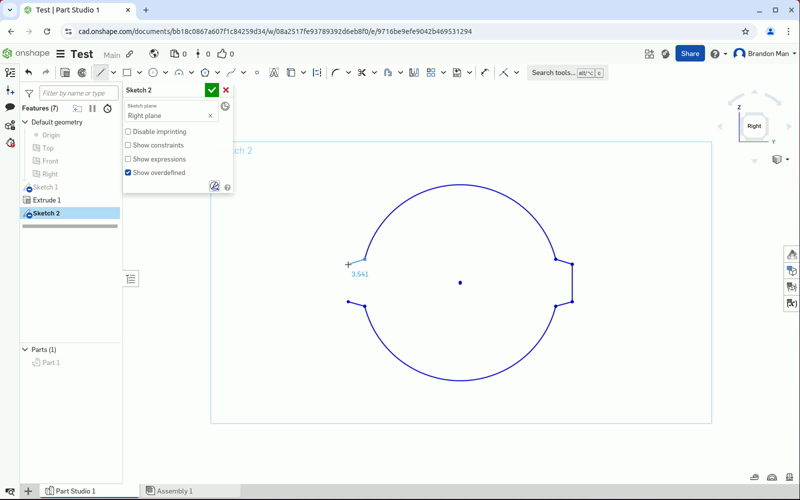
key_up(shift)
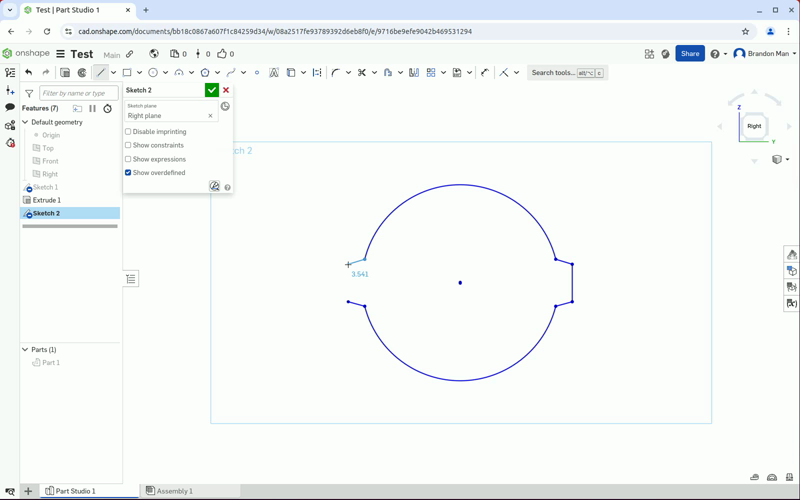
mouse_move(378, 264)
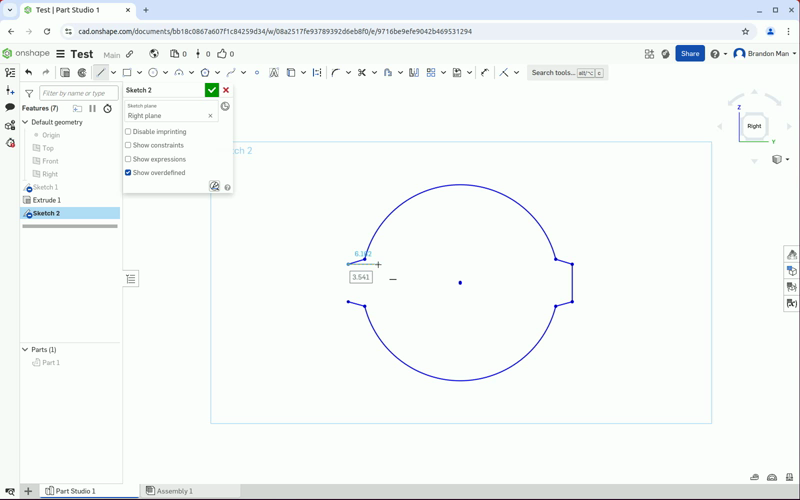
key_down(shift)
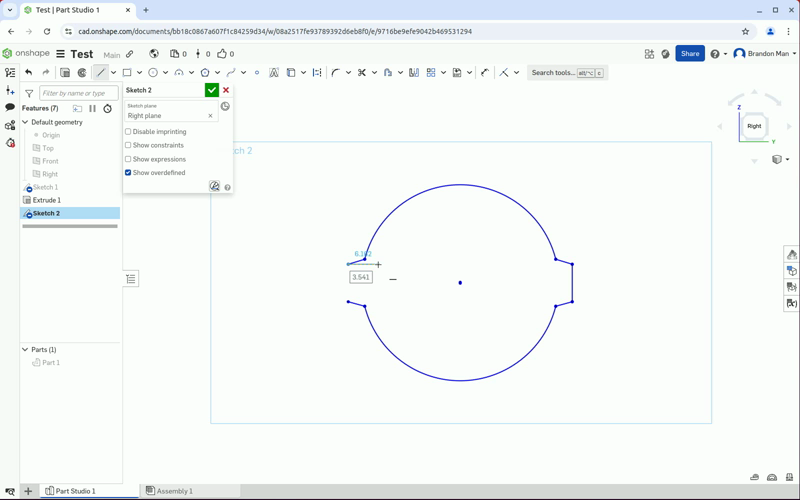
mouse_move(348, 301)
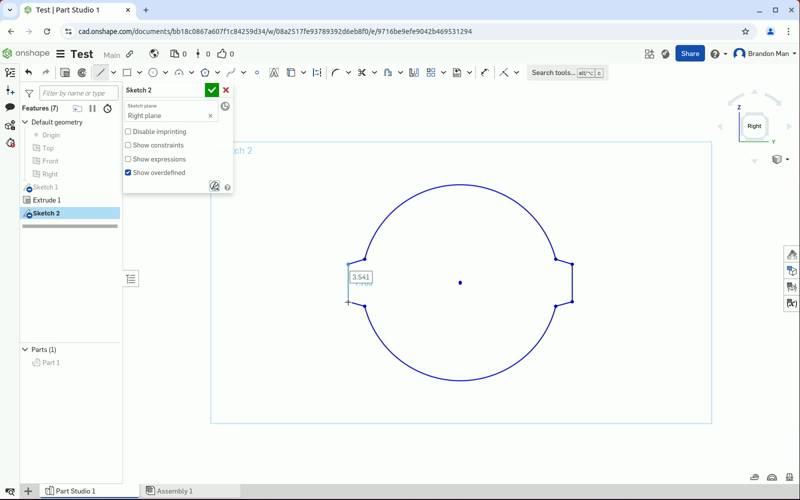
key_up(shift)
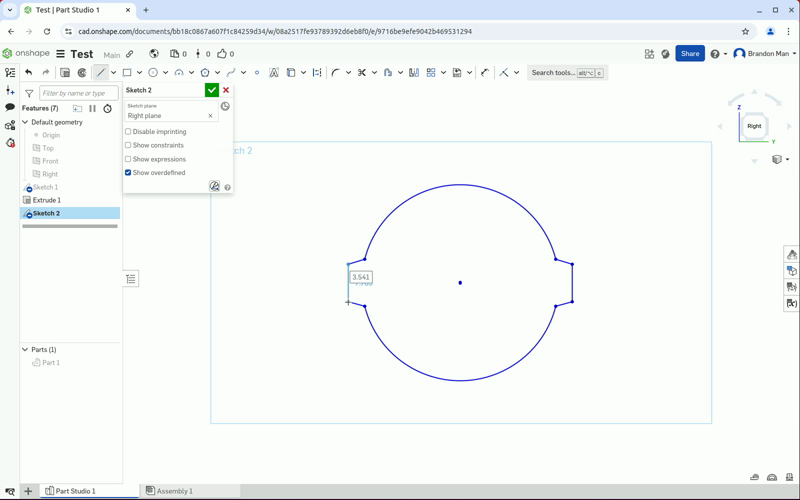
click(348, 301)
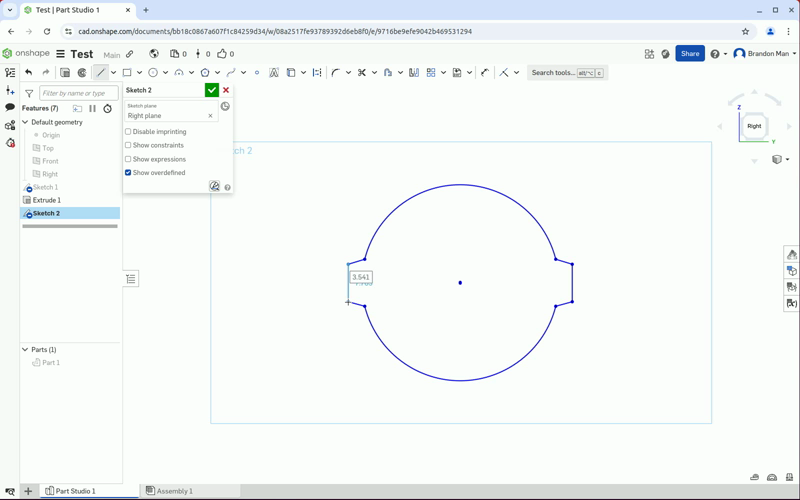
key(esc)
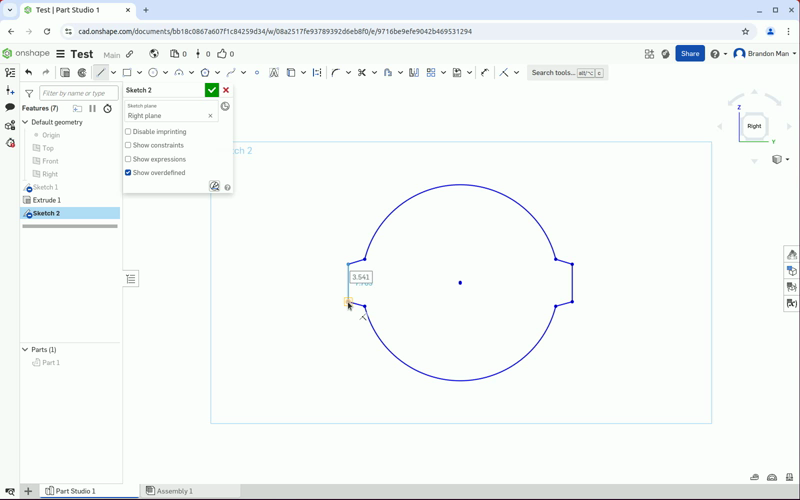
key(l)
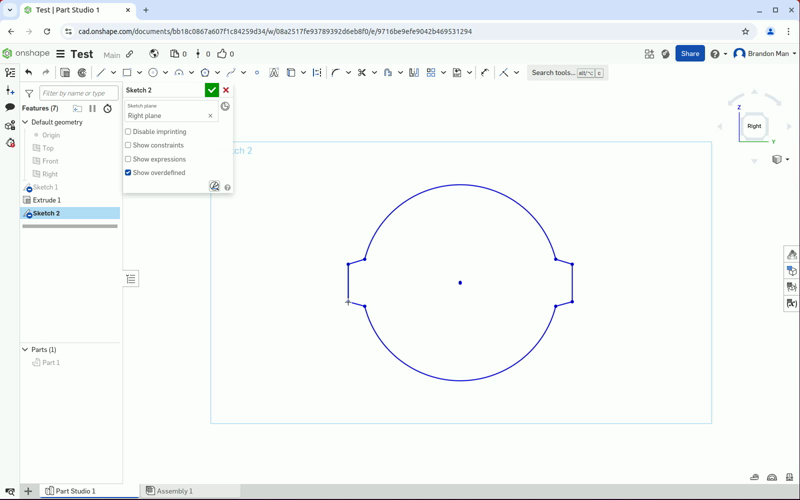
key_down(shift)
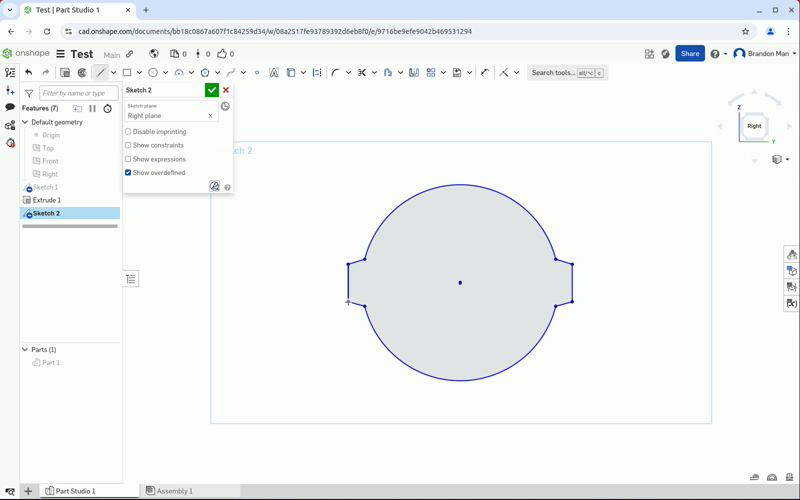
mouse_move(367, 289)
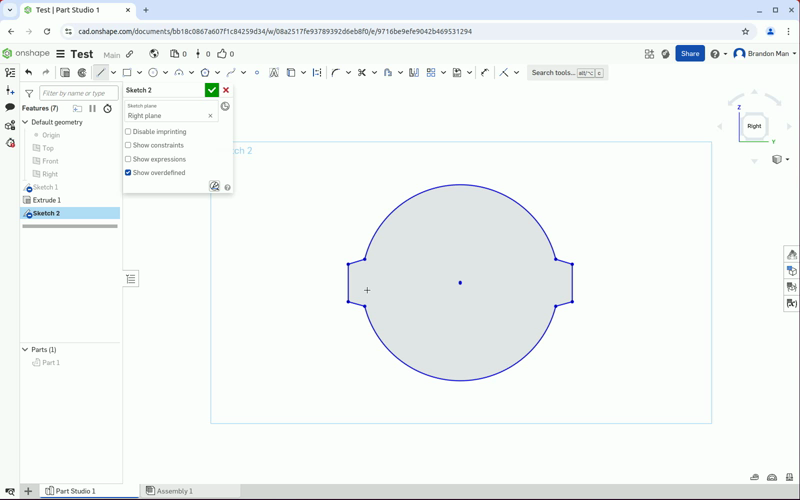
click(367, 289)
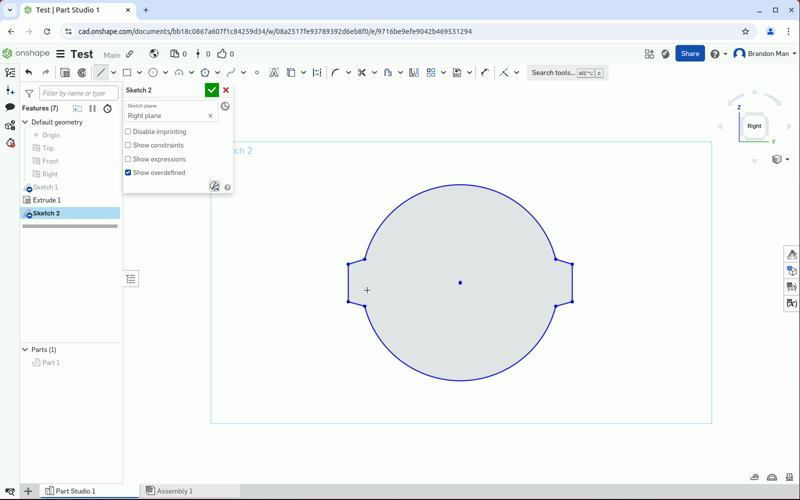
key_up(shift)
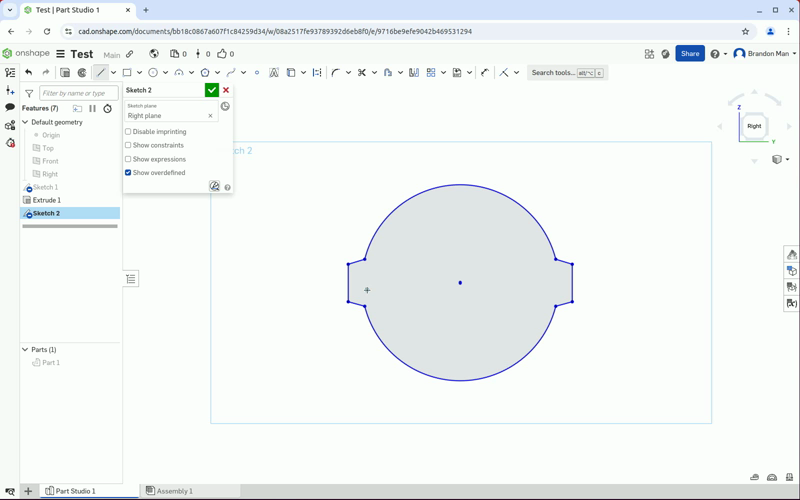
key_down(shift)
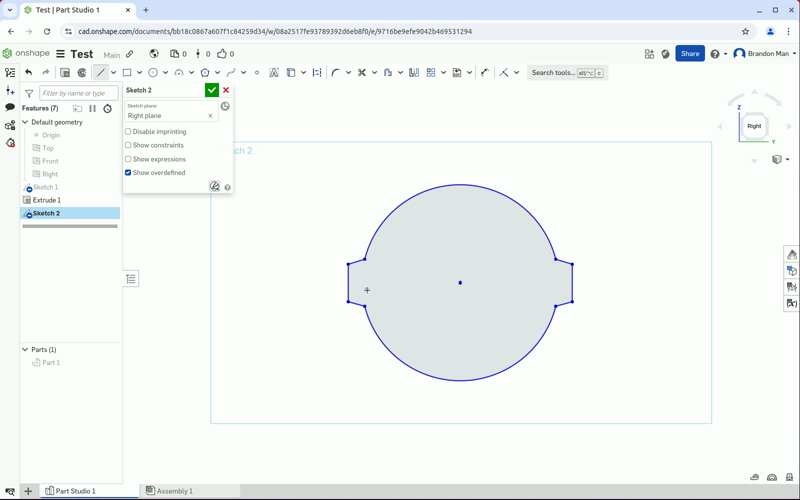
mouse_move(397, 289)
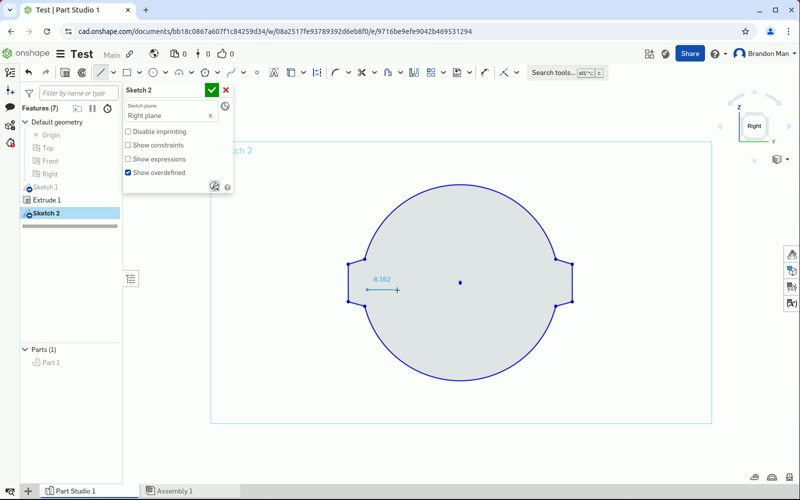
mouse_move(381, 289)
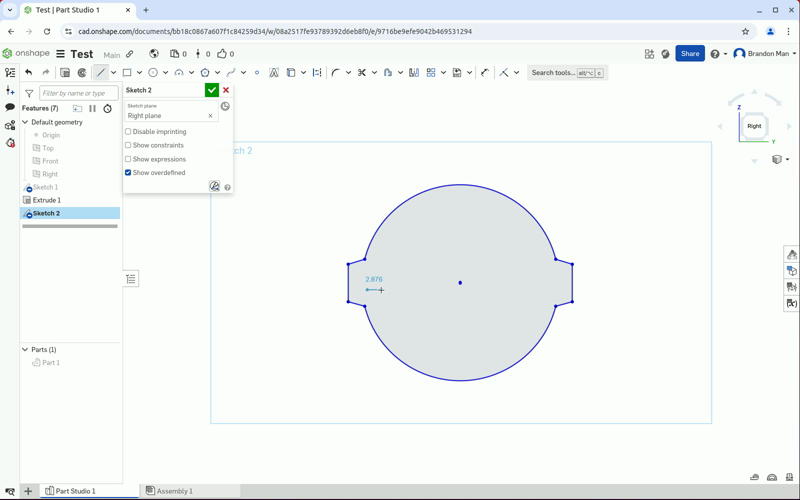
click(381, 289)
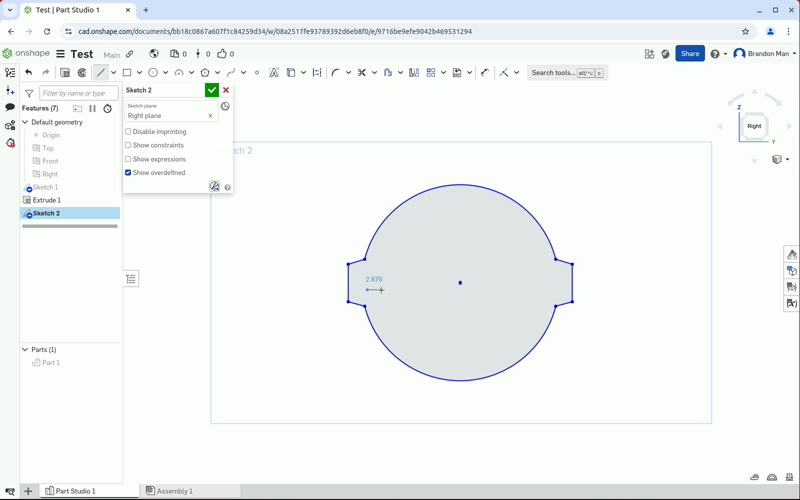
key_up(shift)
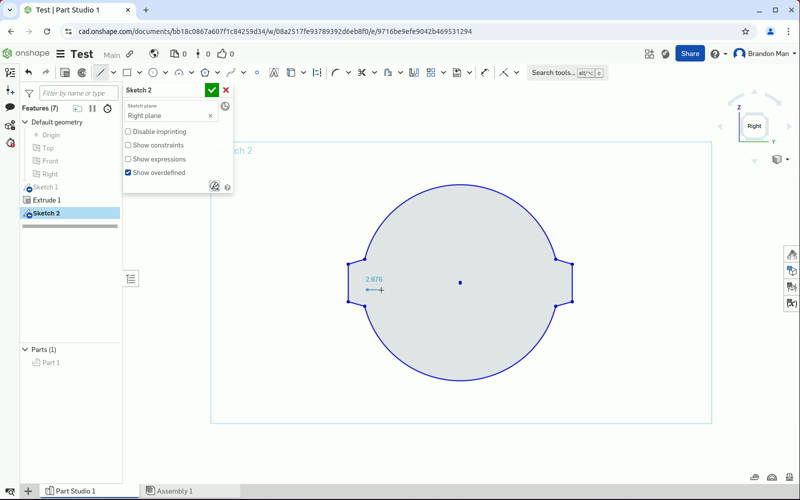
key_down(shift)
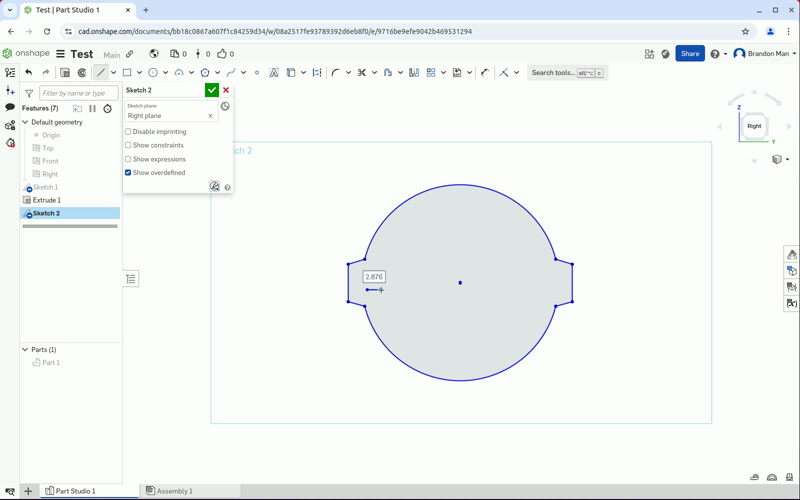
mouse_move(411, 289)
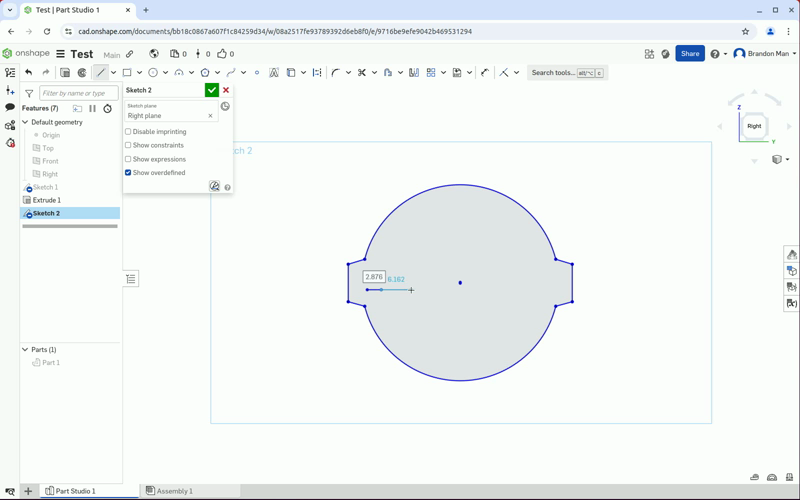
mouse_move(381, 282)
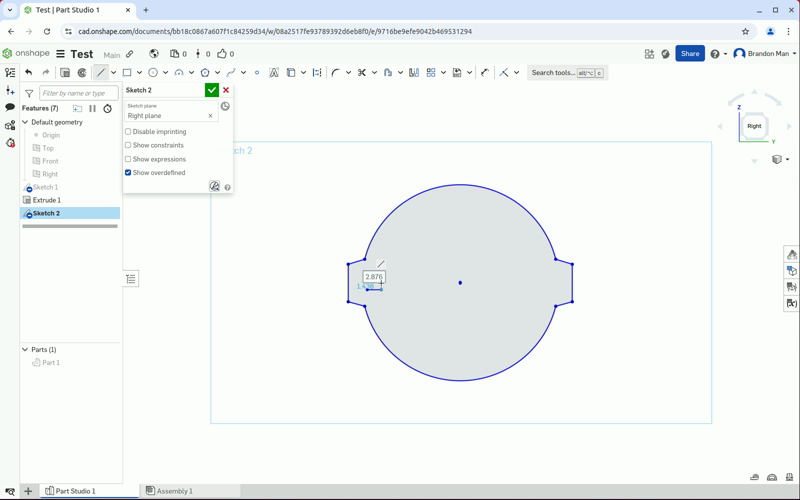
scroll(6)
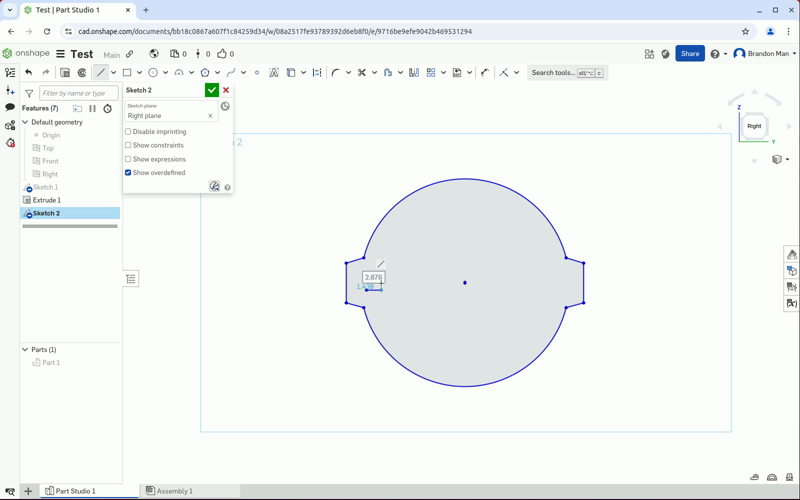
scroll(6)
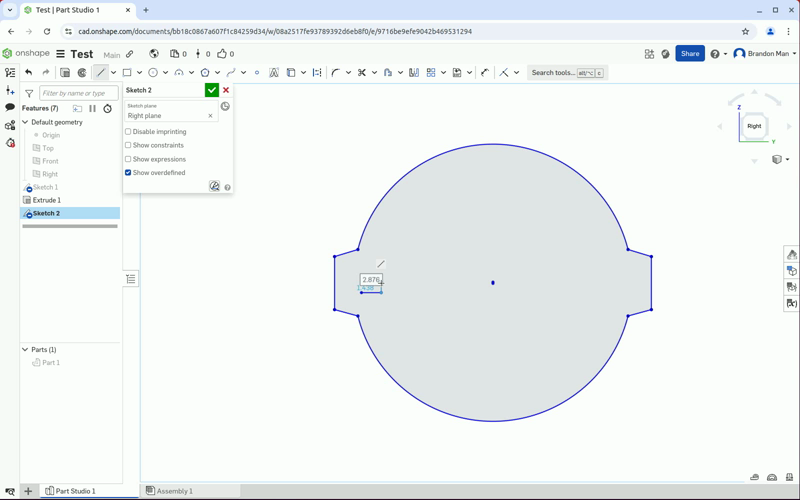
scroll(6)
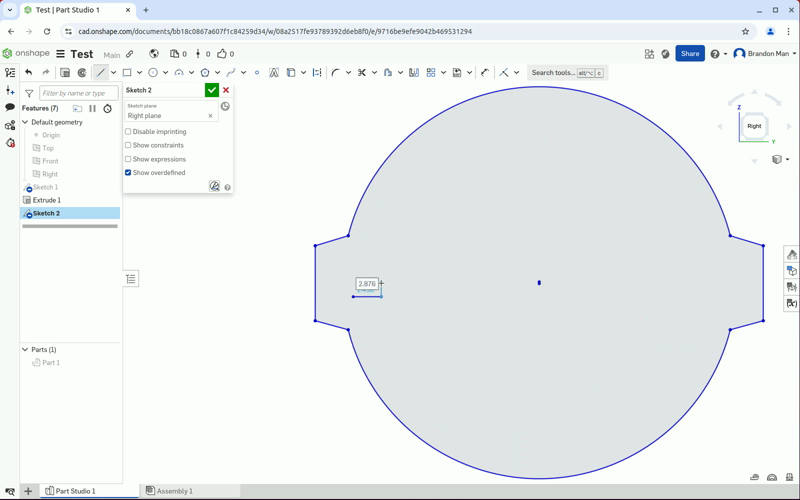
scroll(6)
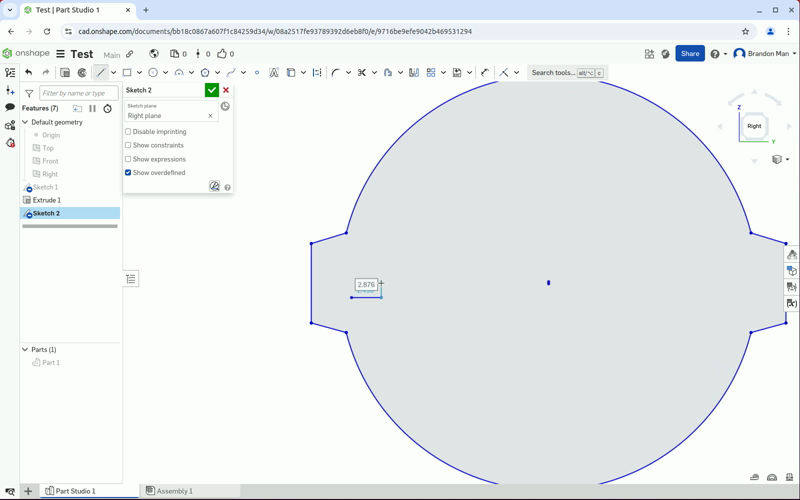
scroll(6)
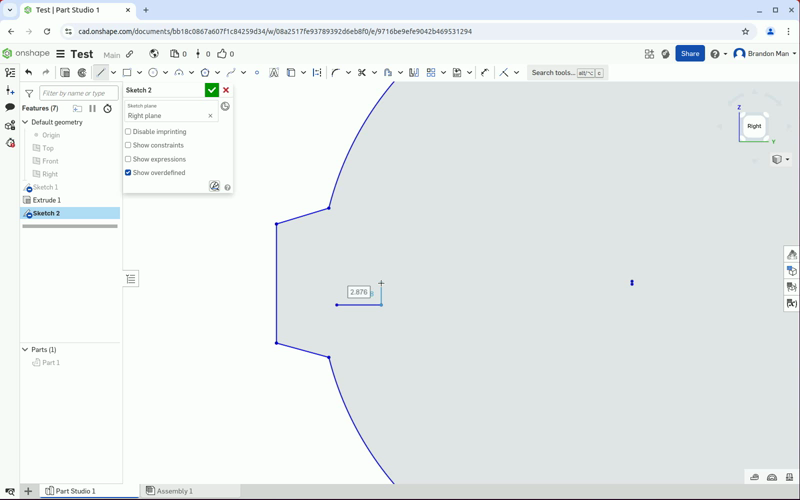
scroll(6)
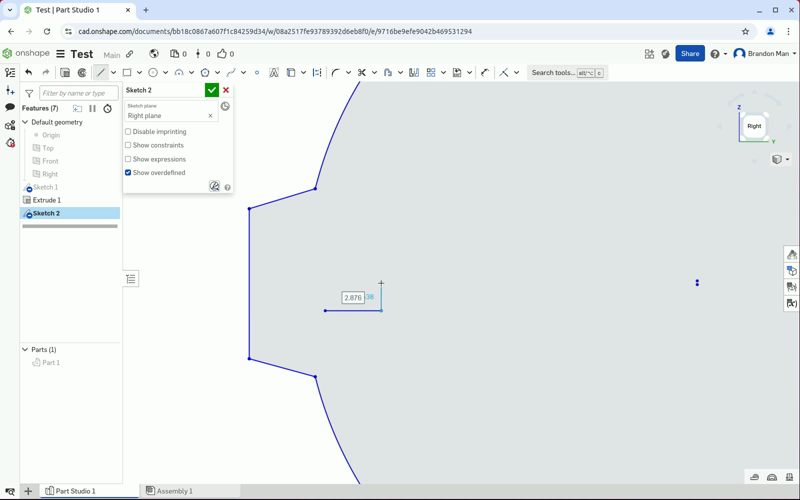
scroll(6)
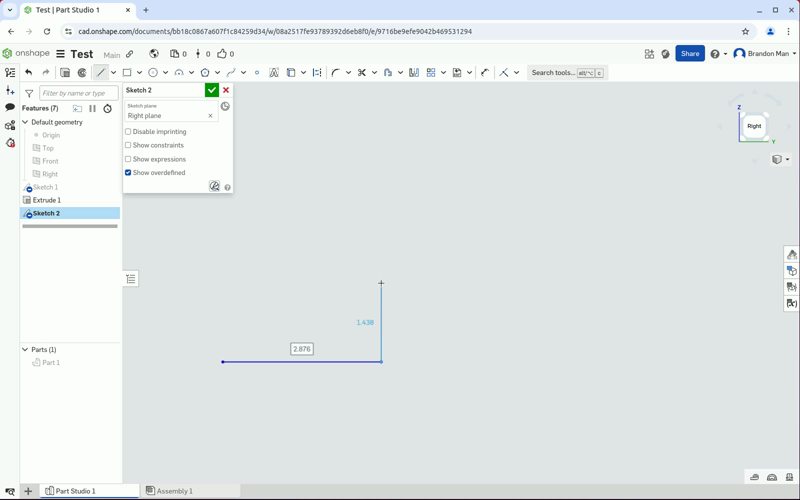
click(381, 282)
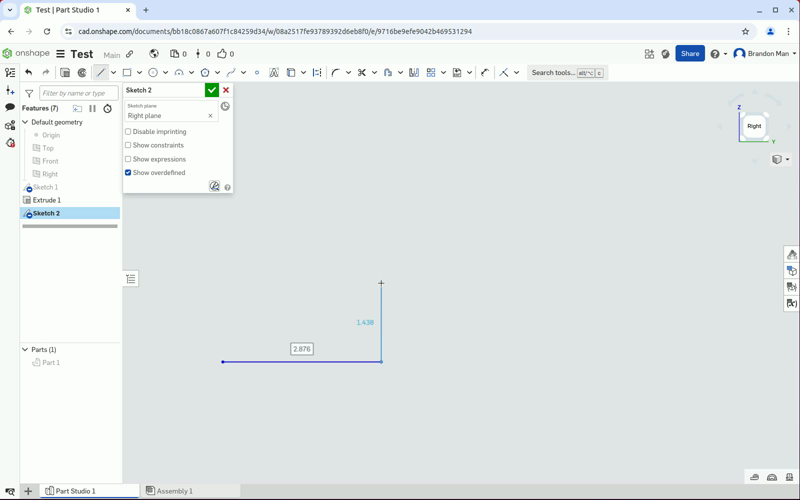
scroll(-6)
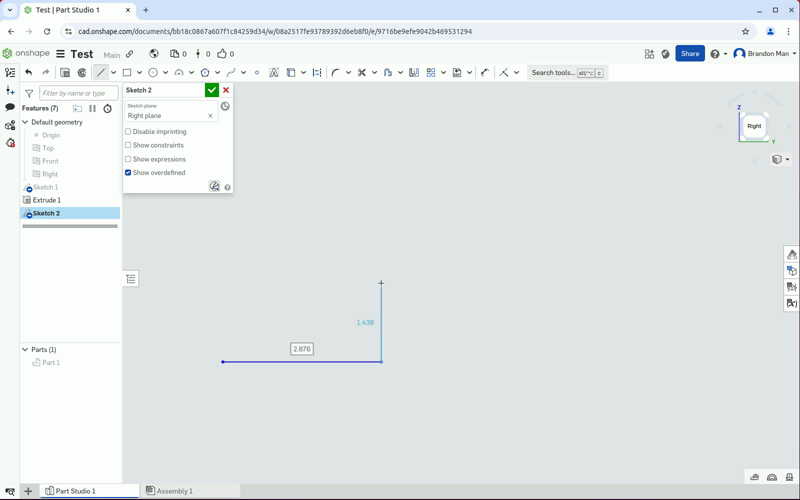
scroll(-6)
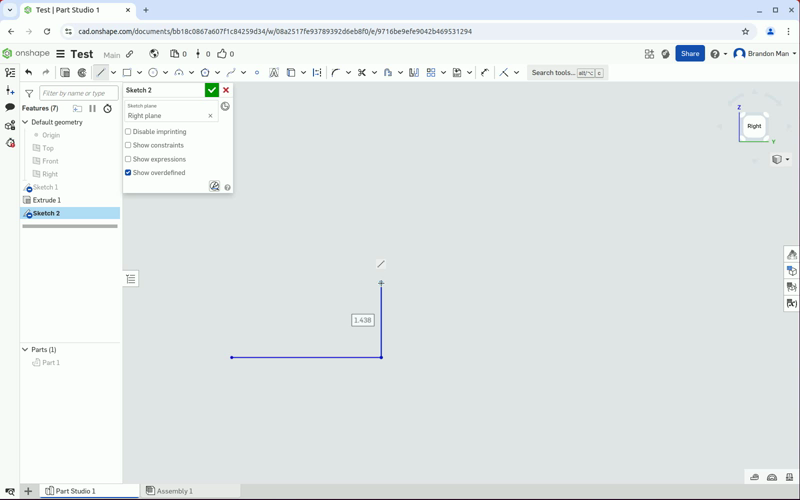
scroll(-6)
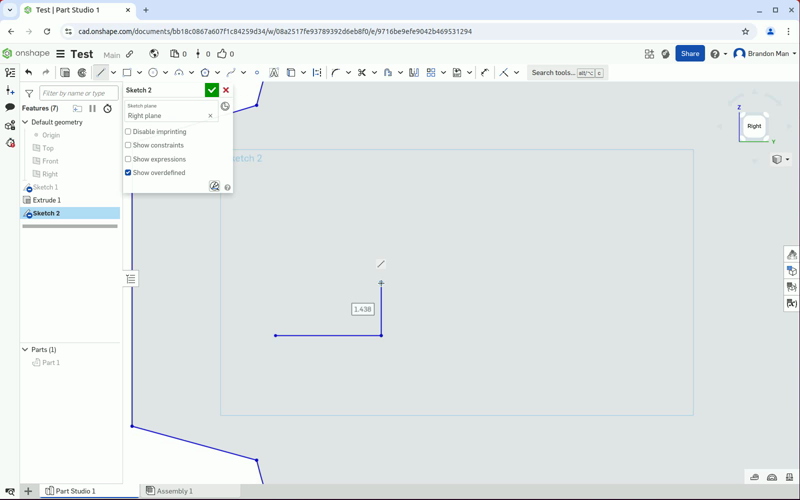
scroll(-6)
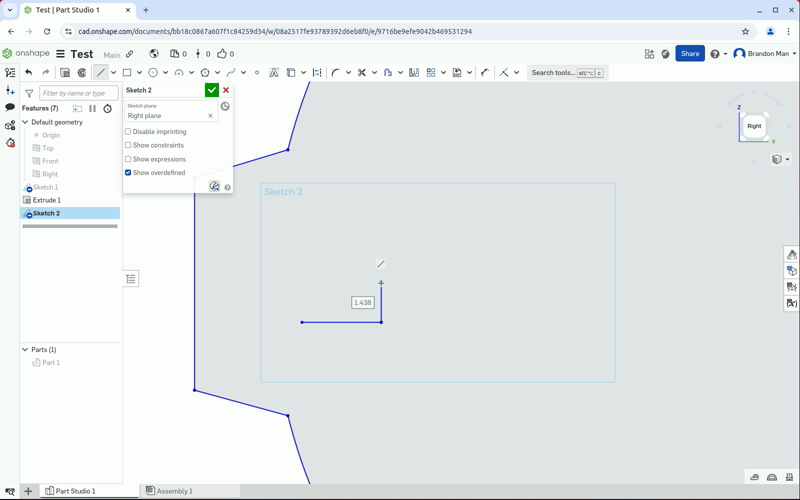
scroll(-6)
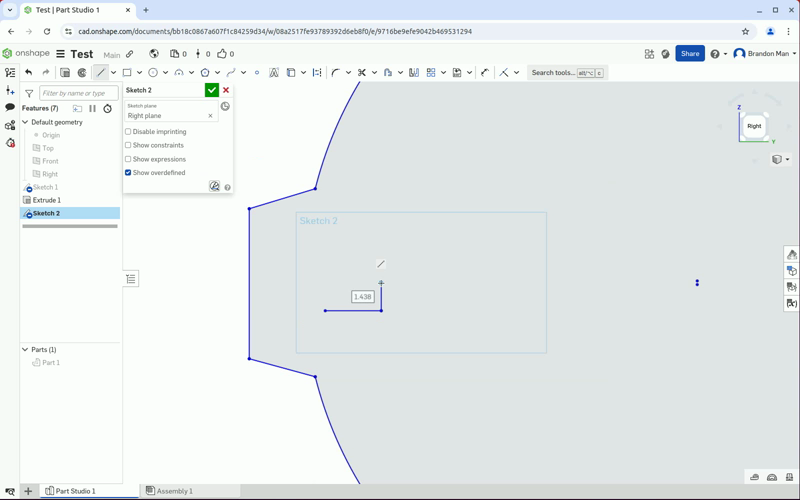
scroll(-6)
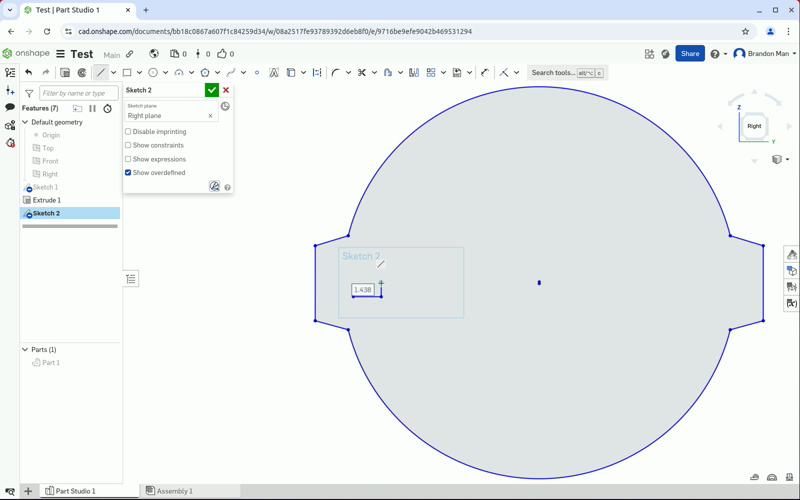
scroll(-6)
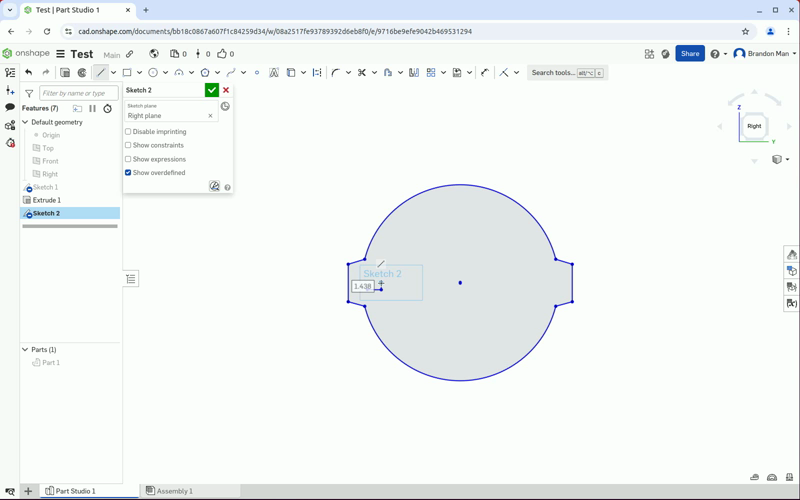
key_up(shift)
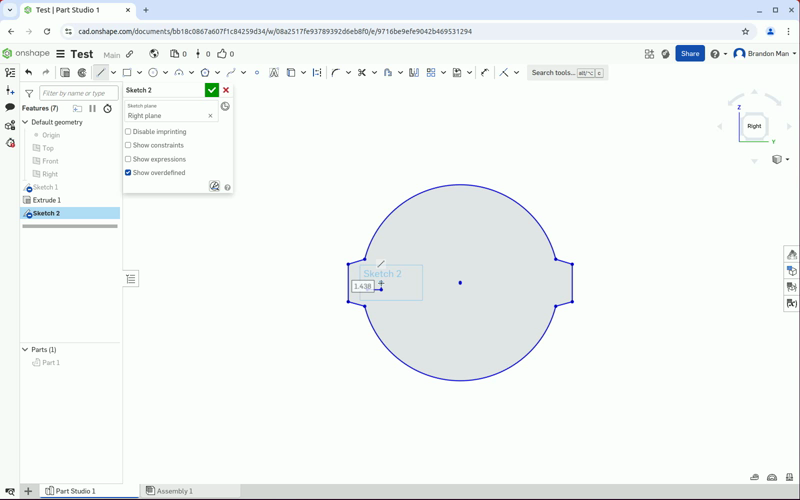
key_down(shift)
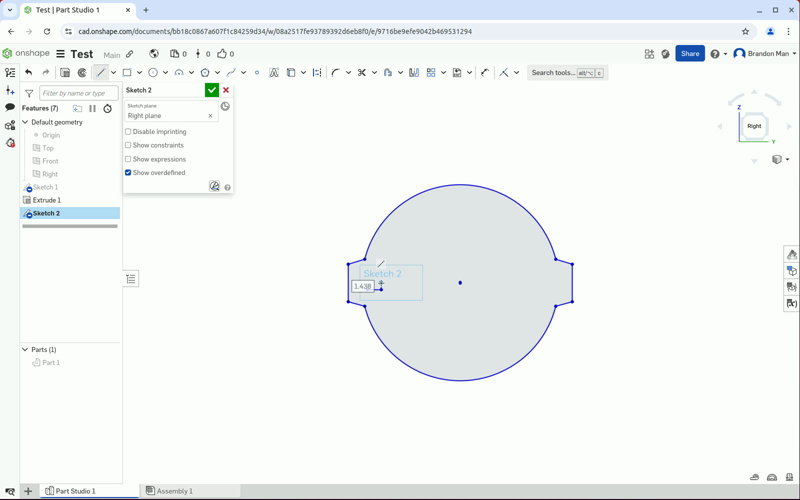
mouse_move(411, 282)
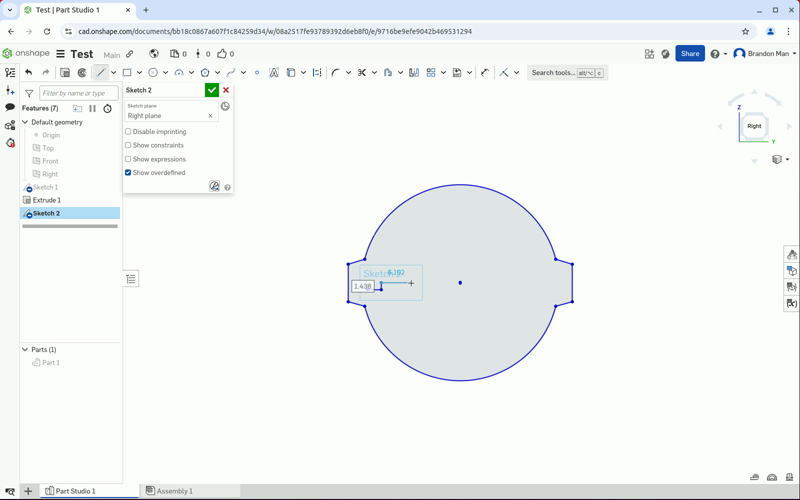
mouse_move(381, 275)
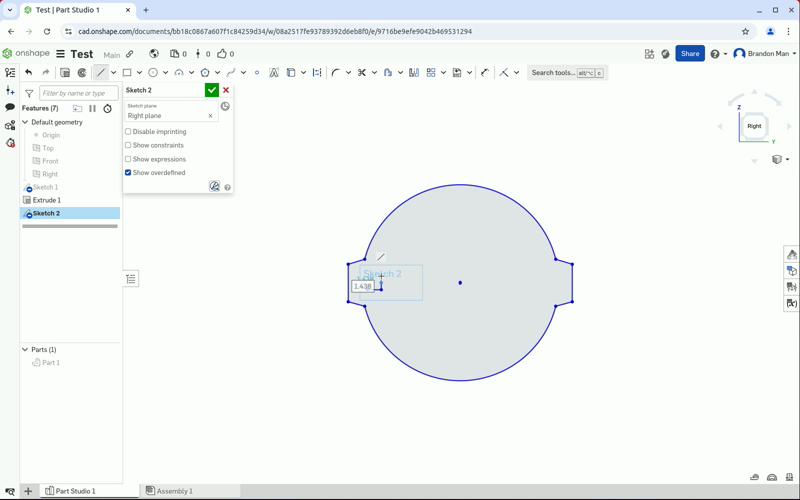
scroll(6)
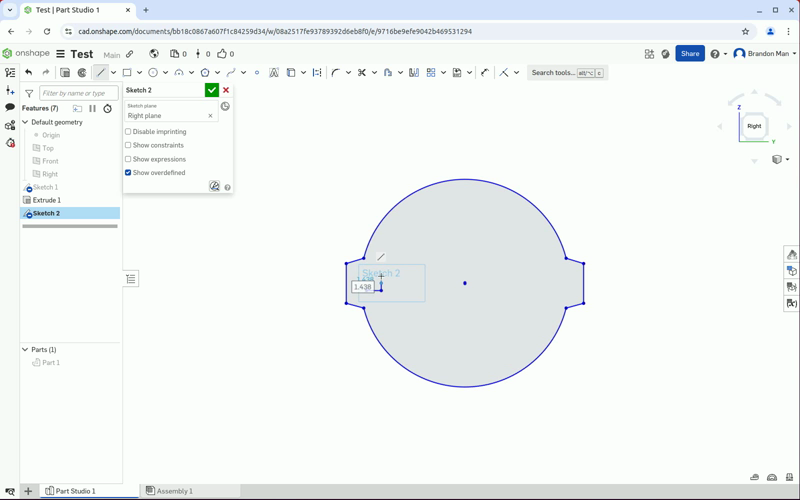
scroll(6)
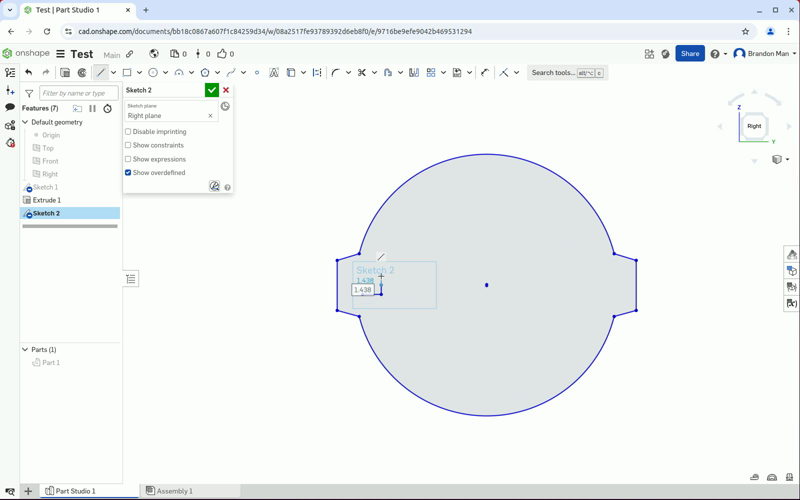
scroll(6)
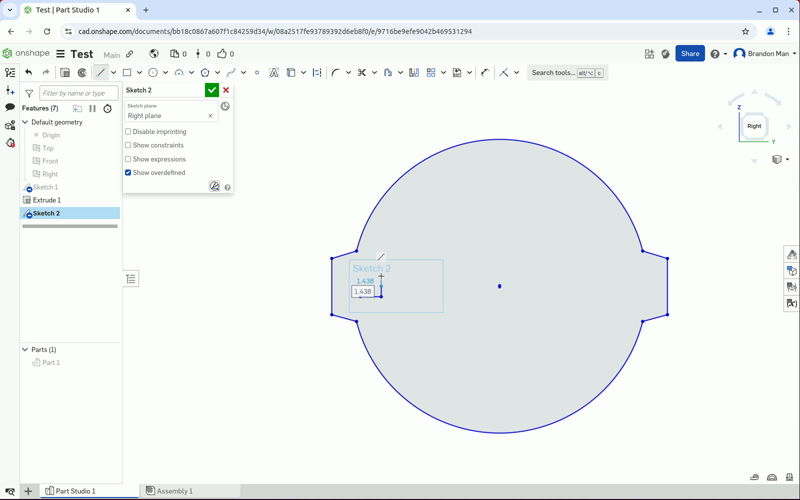
scroll(6)
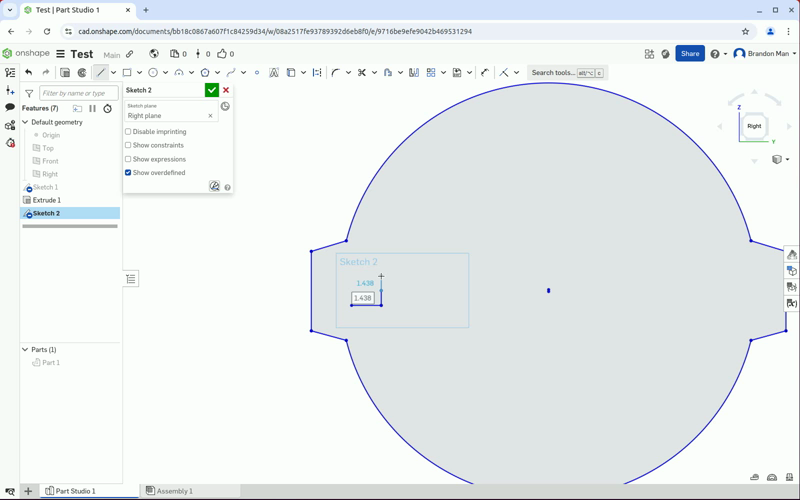
scroll(6)
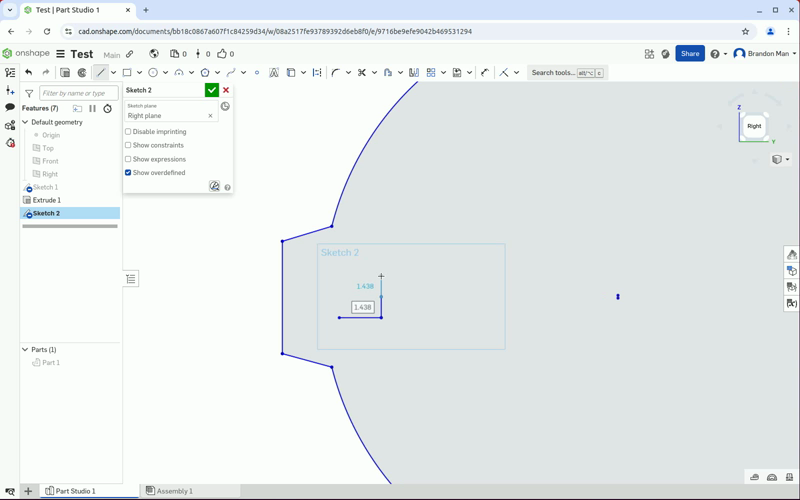
scroll(6)
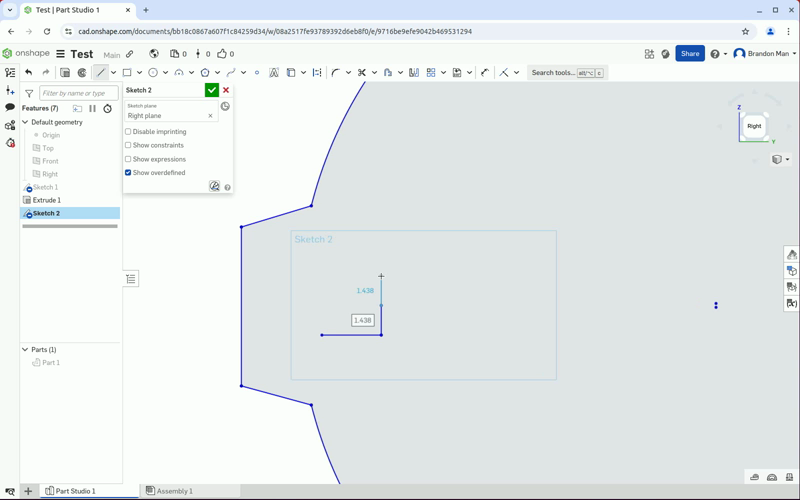
scroll(6)
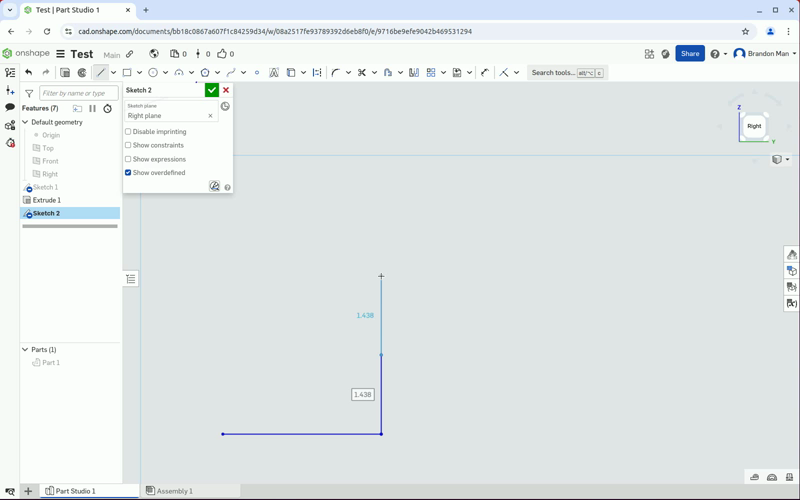
click(381, 275)
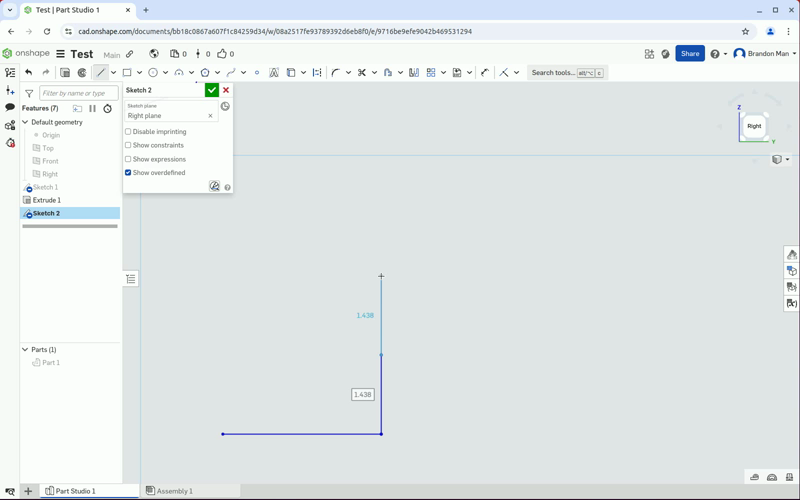
scroll(-6)
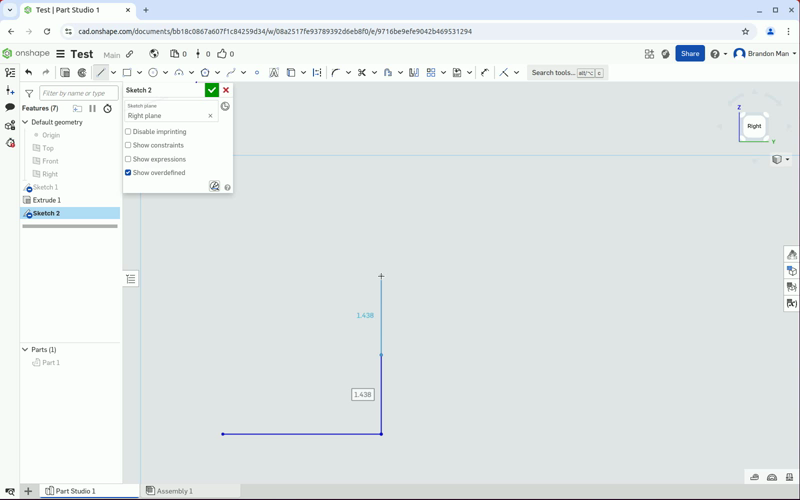
scroll(-6)
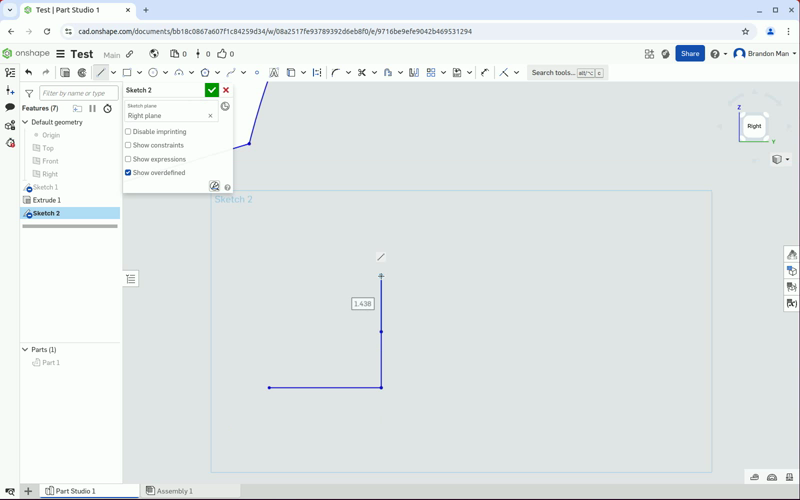
scroll(-6)
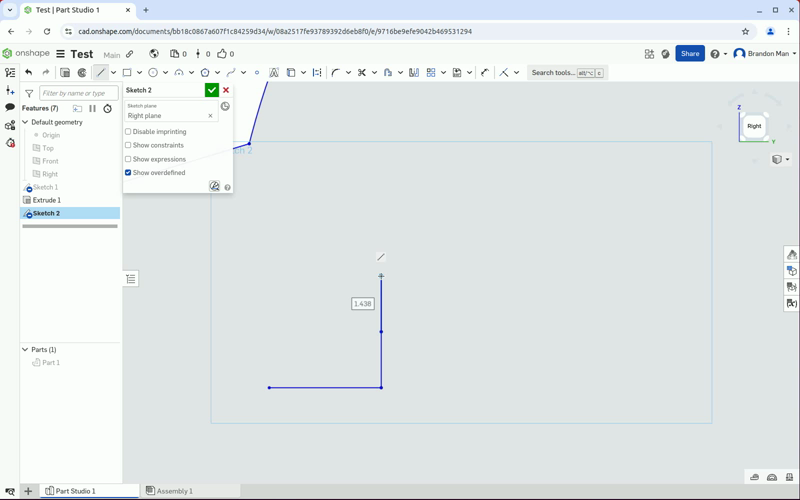
scroll(-6)
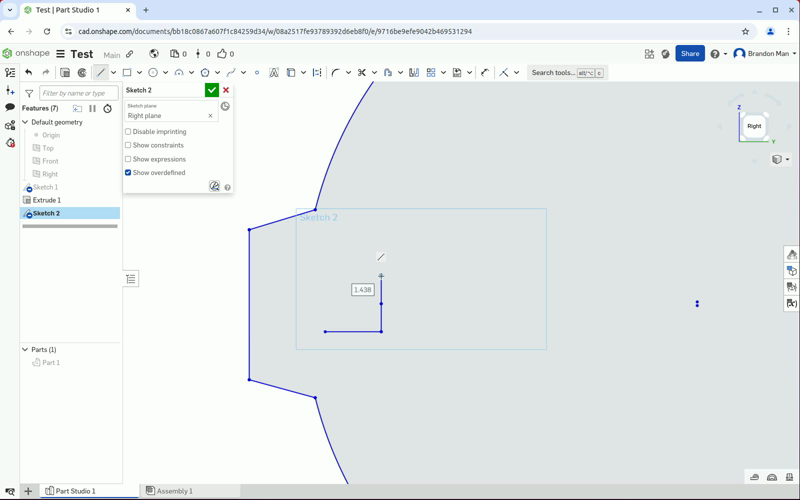
scroll(-6)
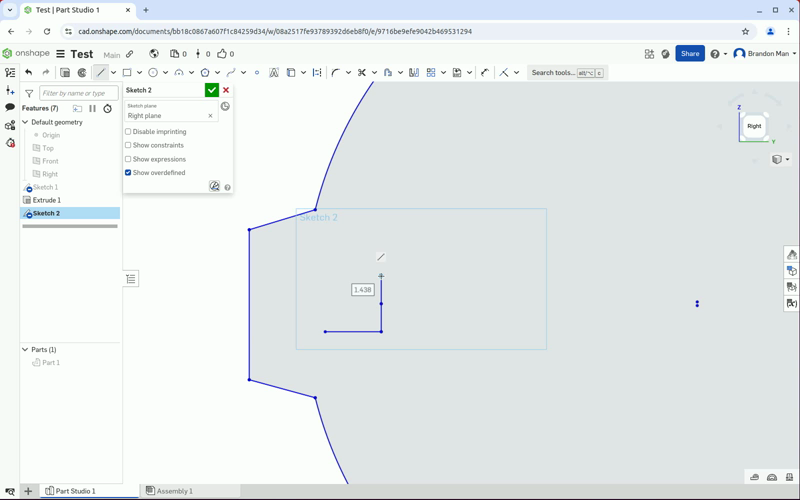
scroll(-6)
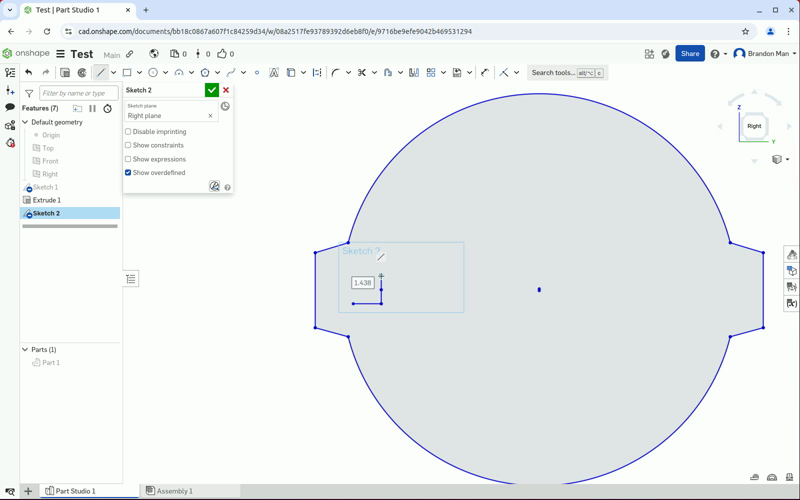
scroll(-6)
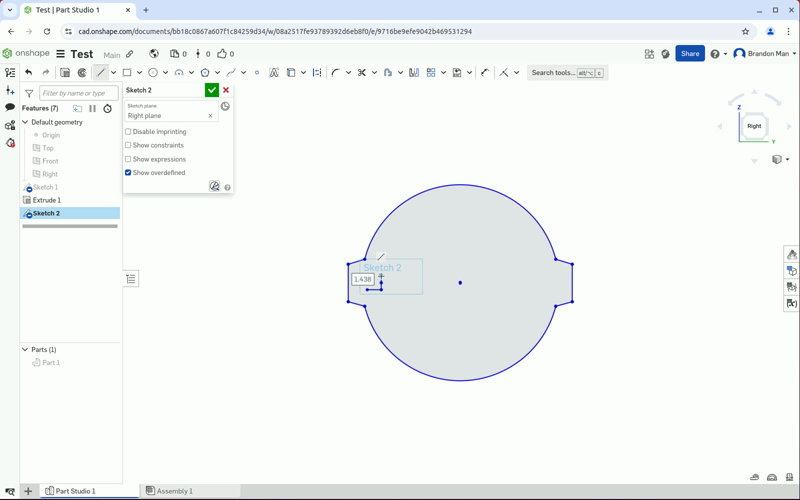
key_up(shift)
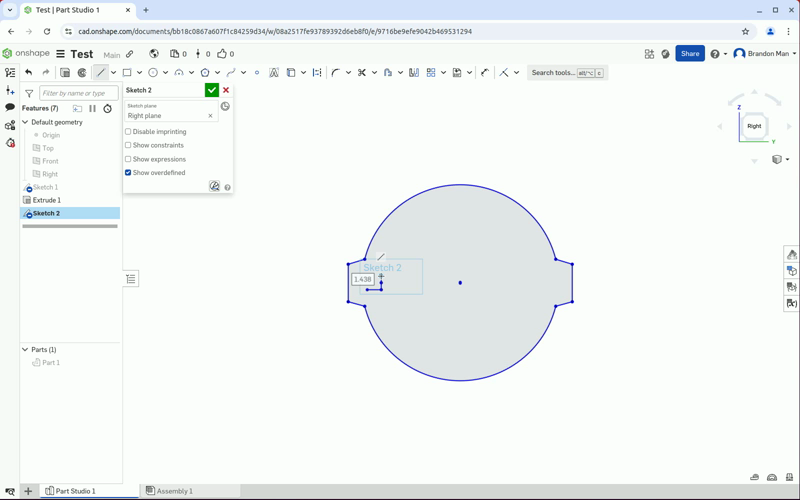
key_down(shift)
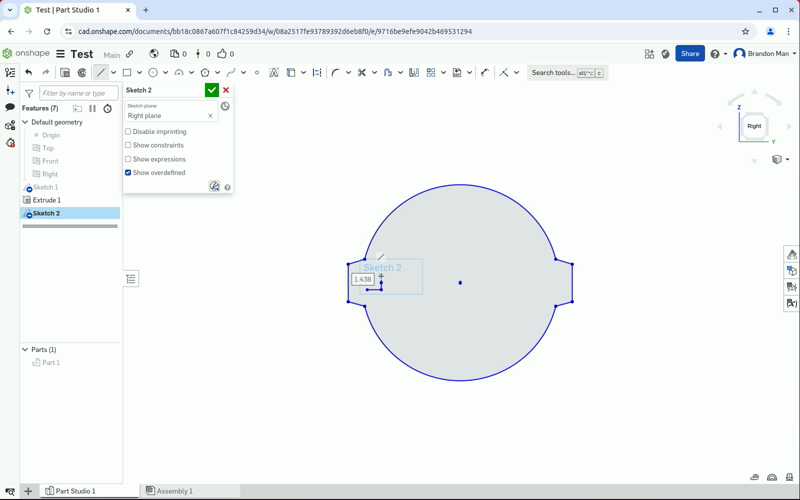
mouse_move(411, 275)
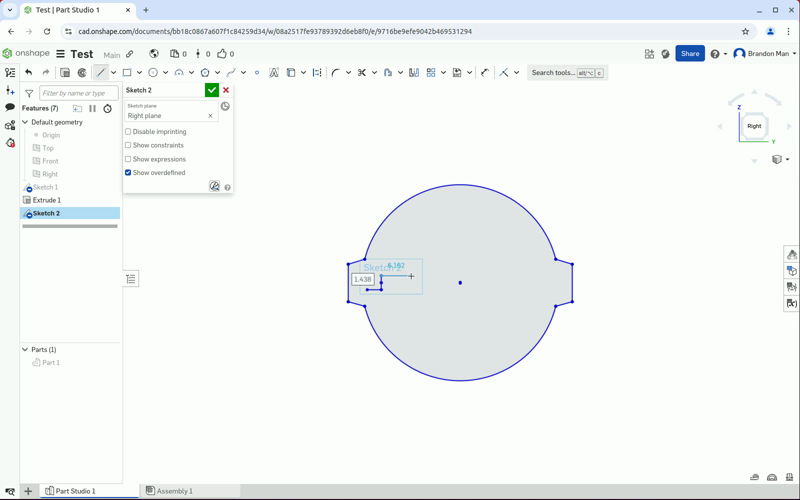
mouse_move(367, 275)
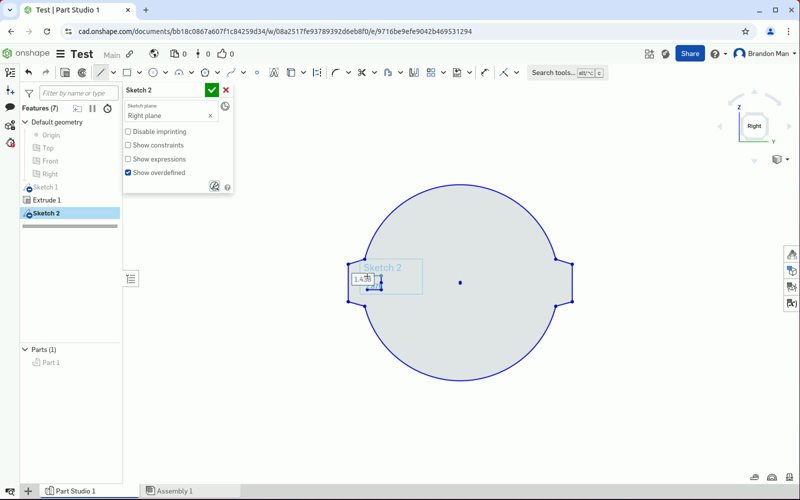
click(367, 275)
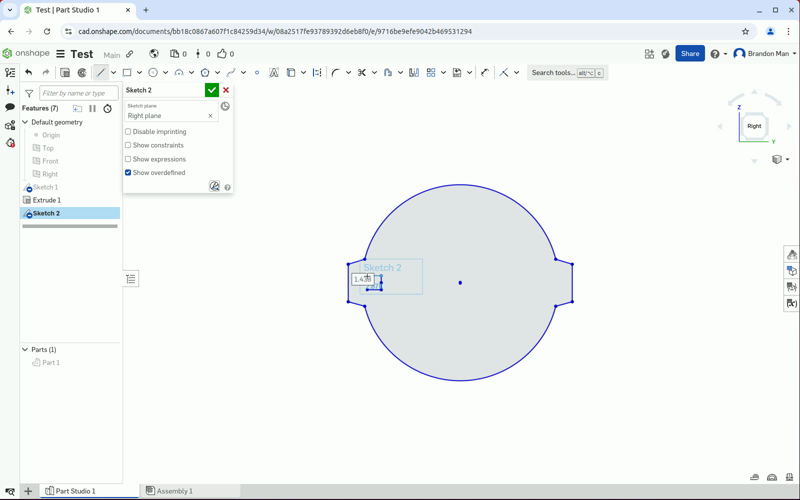
key_up(shift)
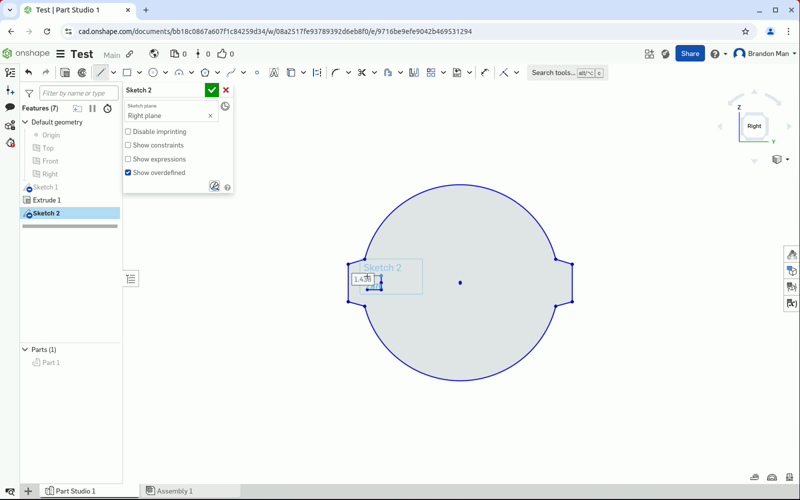
mouse_move(397, 275)
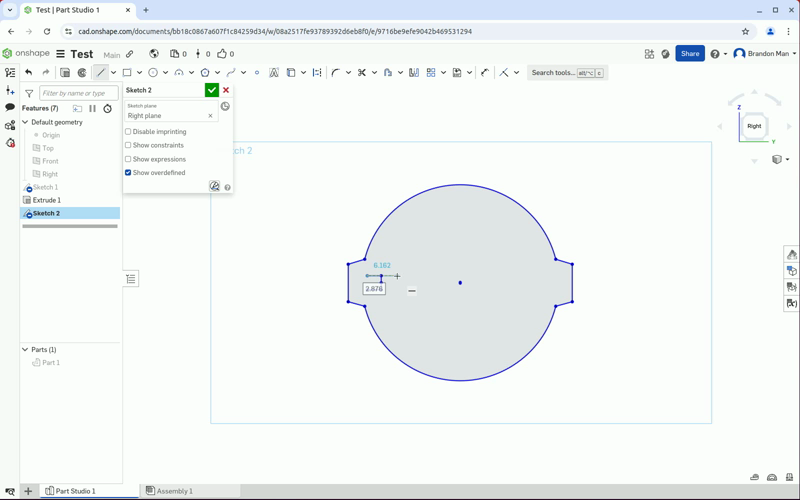
key_down(shift)
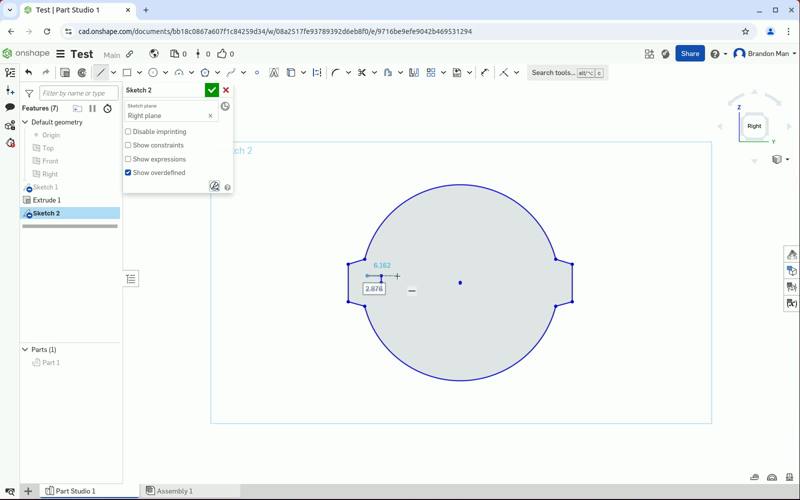
mouse_move(367, 289)
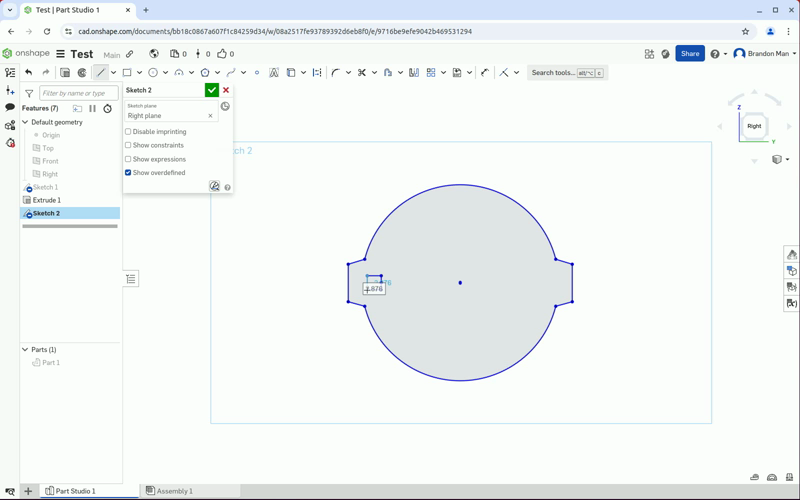
key_up(shift)
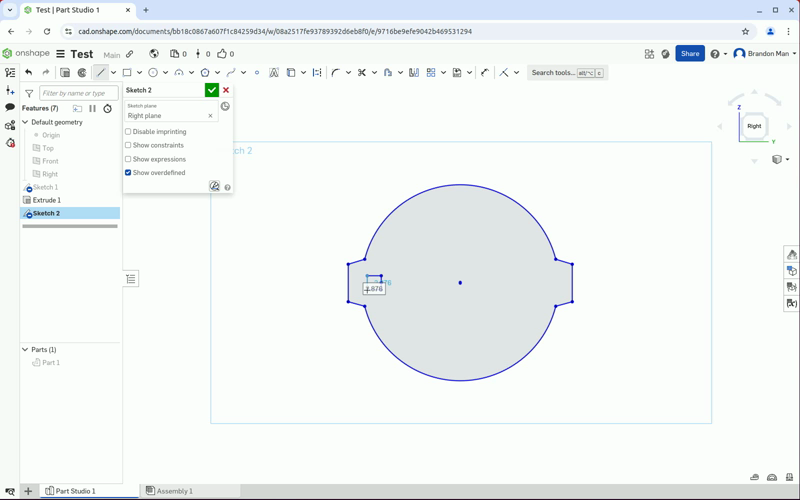
click(367, 289)
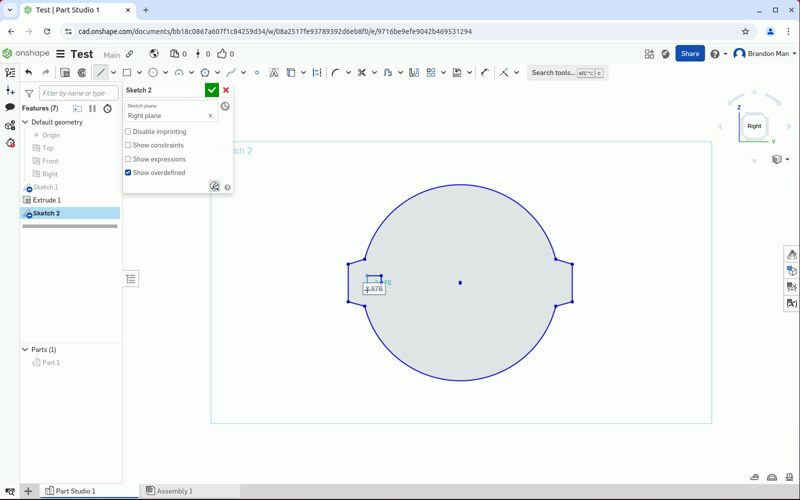
key(esc)
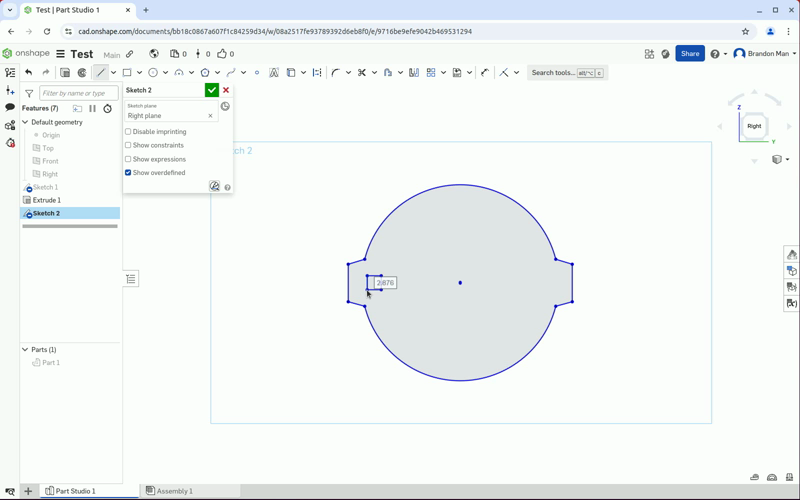
key(c)
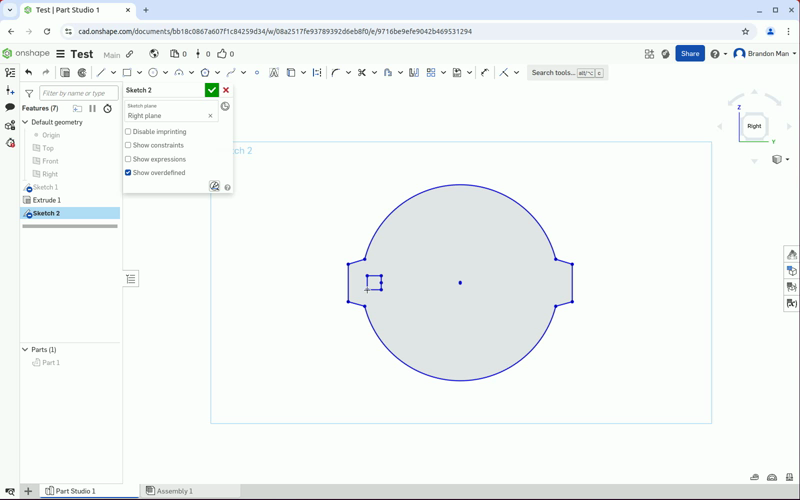
key_down(shift)
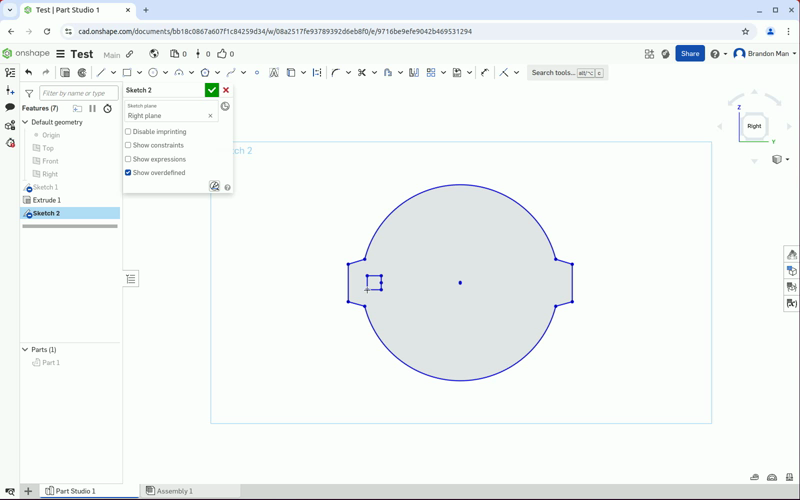
mouse_move(461, 282)
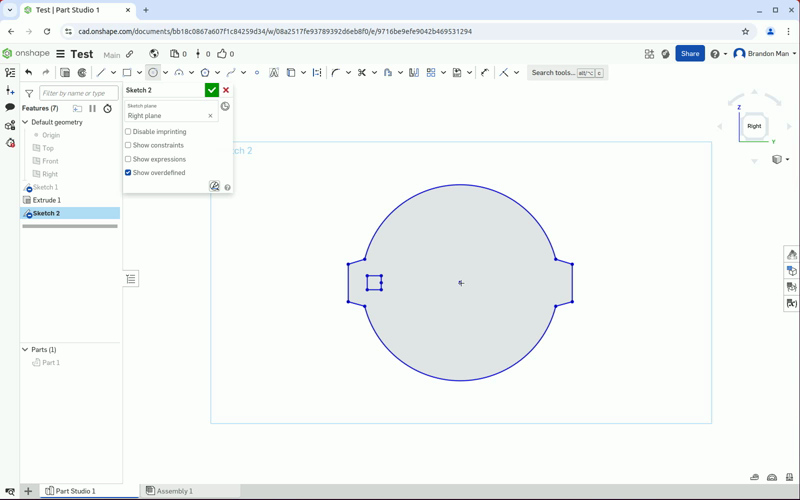
scroll(6)
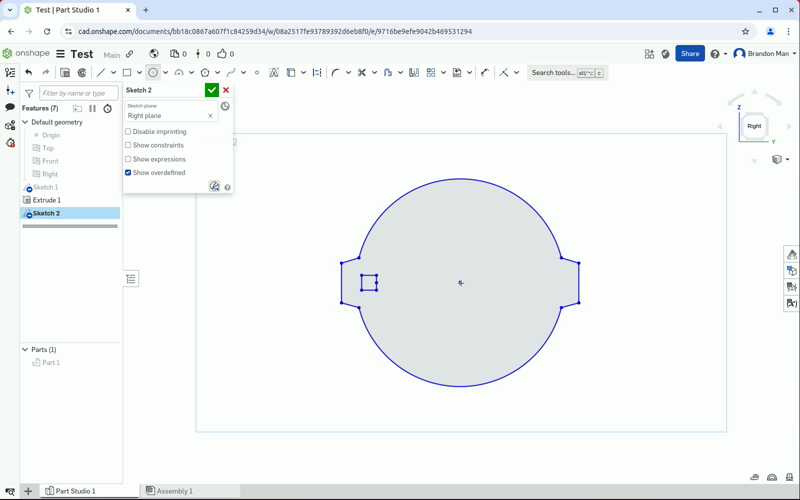
scroll(6)
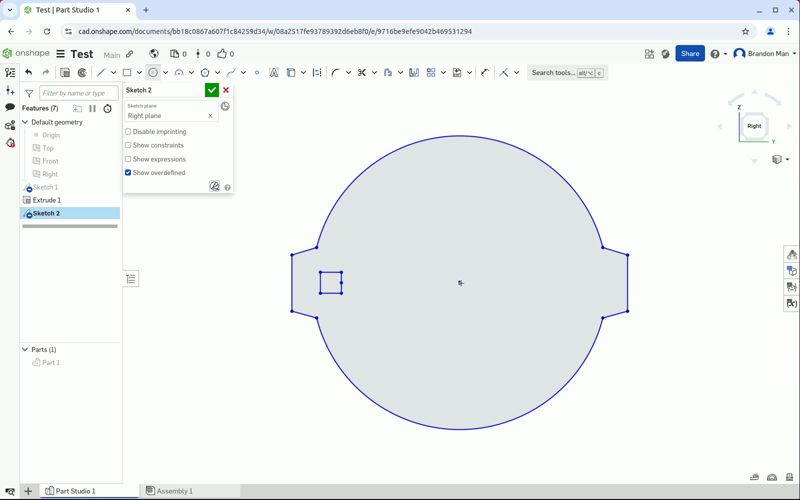
scroll(6)
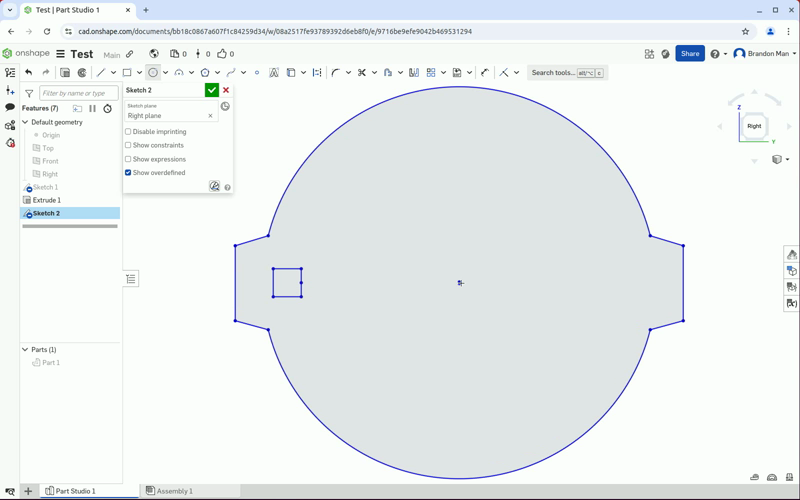
scroll(6)
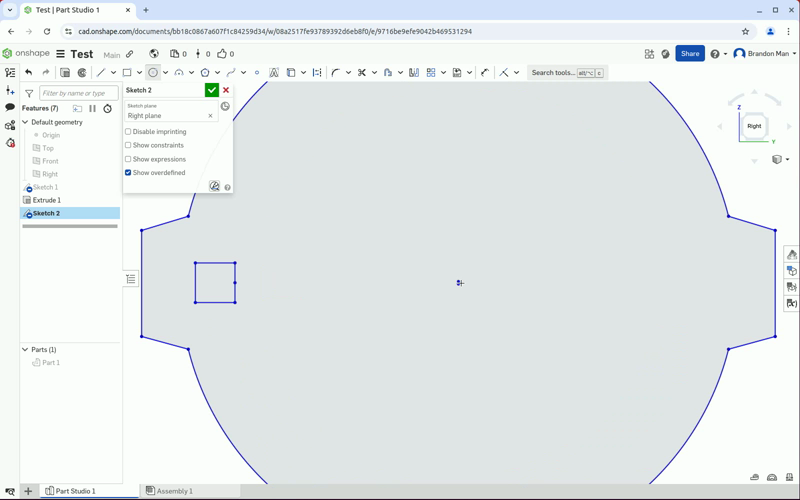
scroll(6)
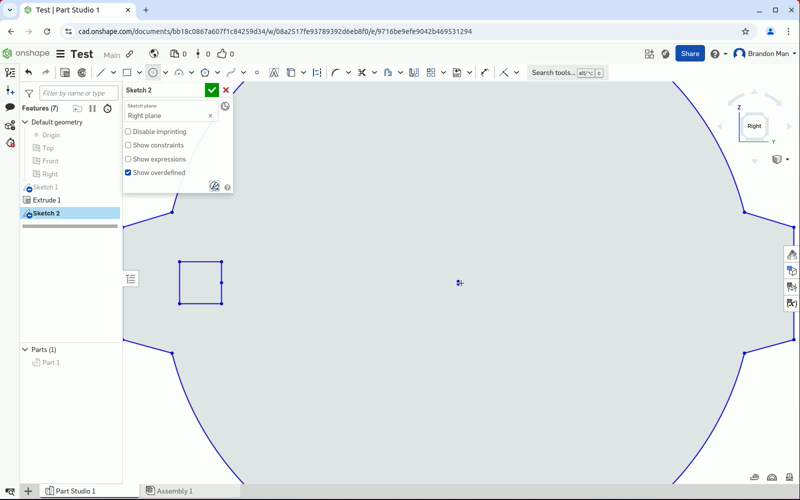
scroll(6)
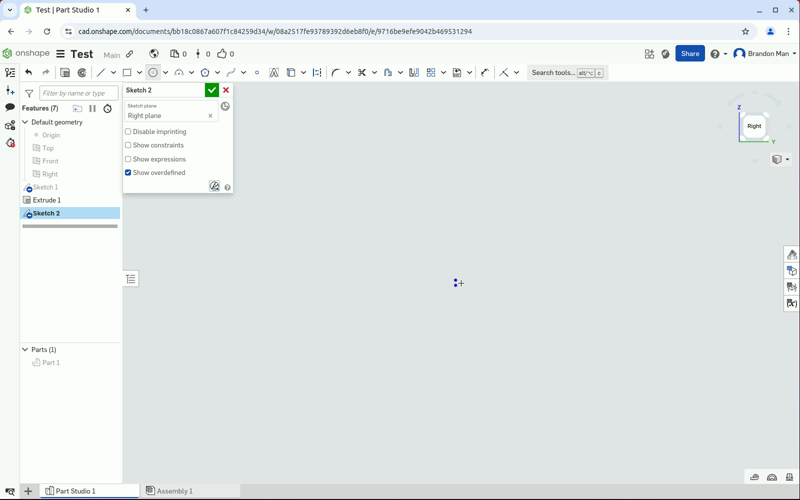
scroll(6)
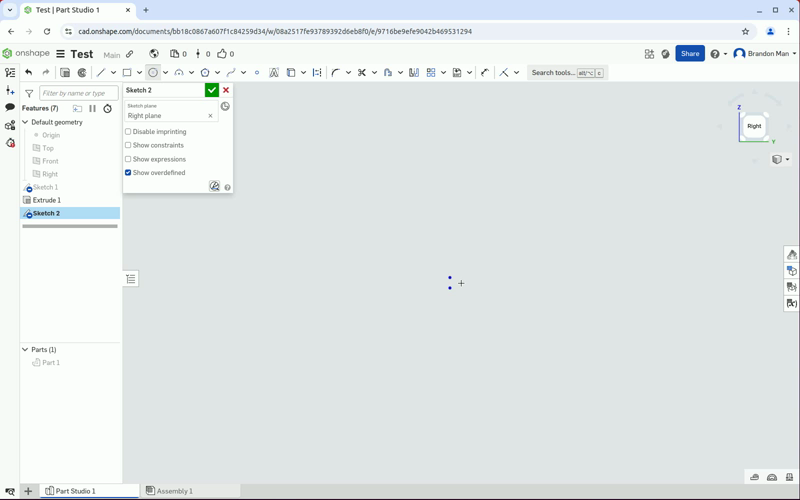
click(461, 282)
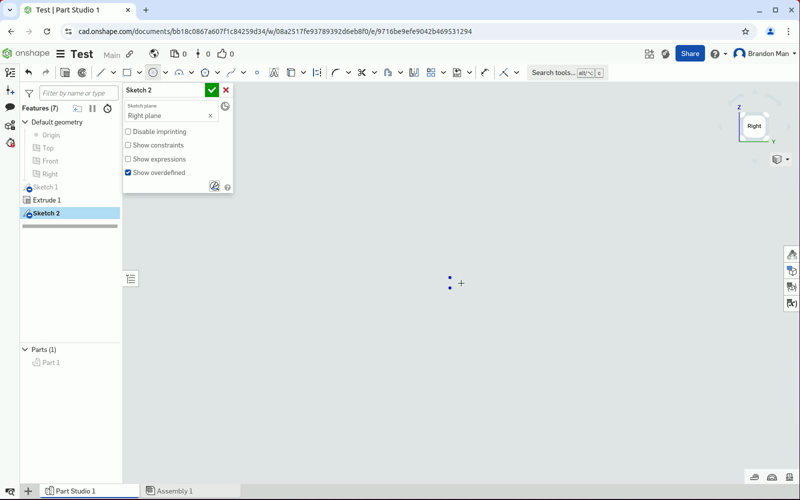
scroll(-6)
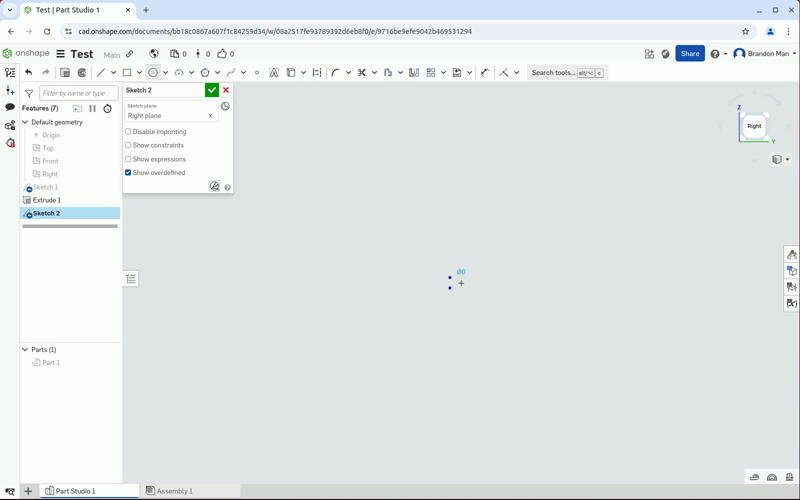
scroll(-6)
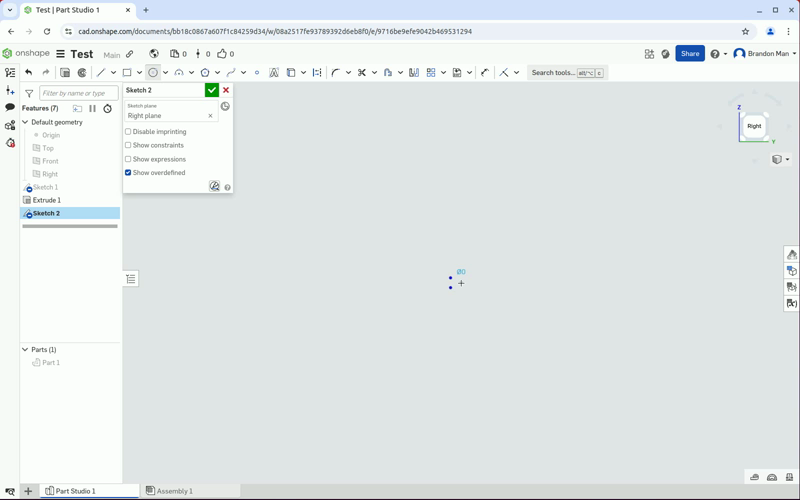
scroll(-6)
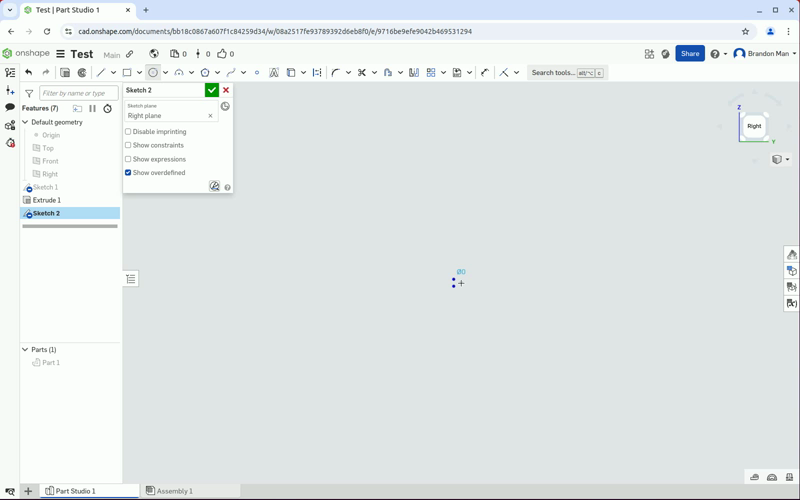
scroll(-6)
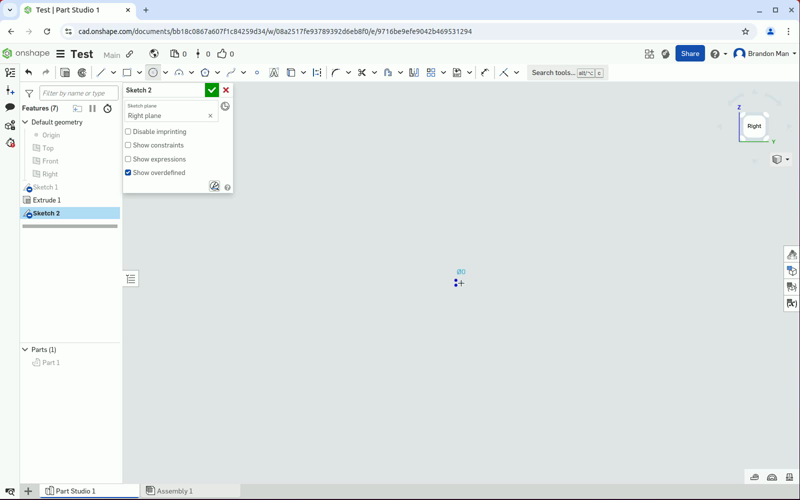
scroll(-6)
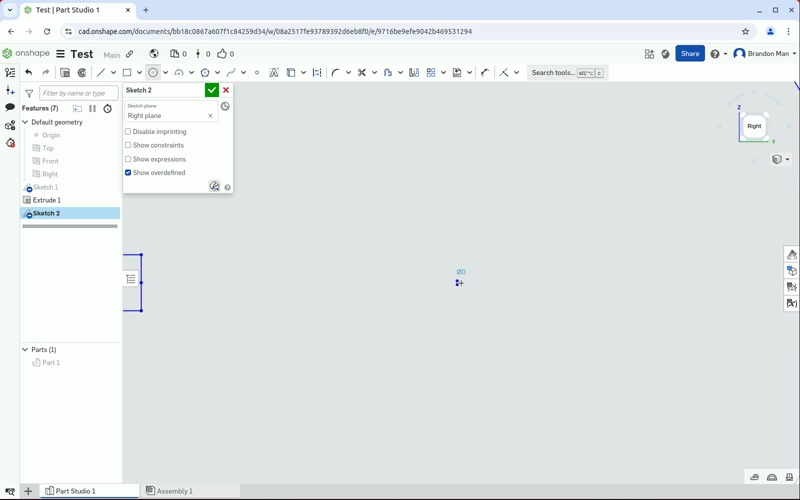
scroll(-6)
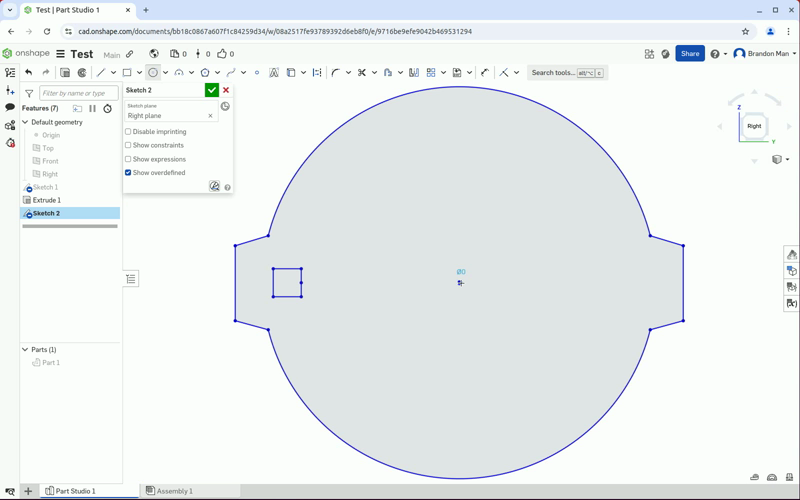
scroll(-6)
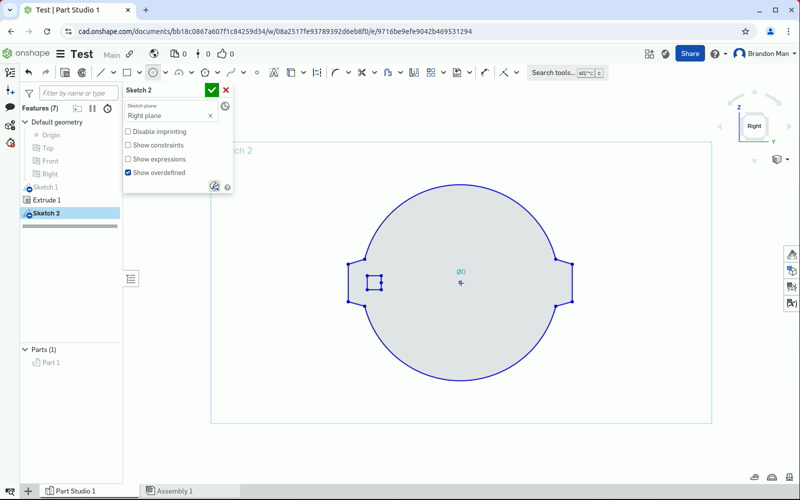
key_up(shift)
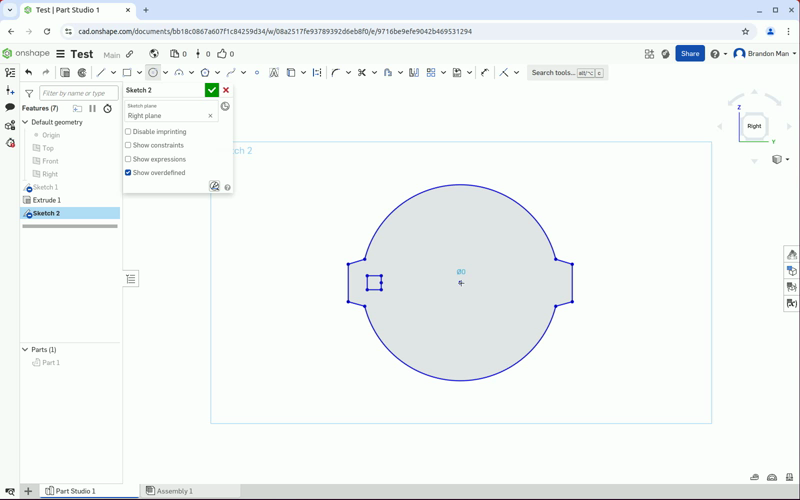
mouse_move(532, 282)
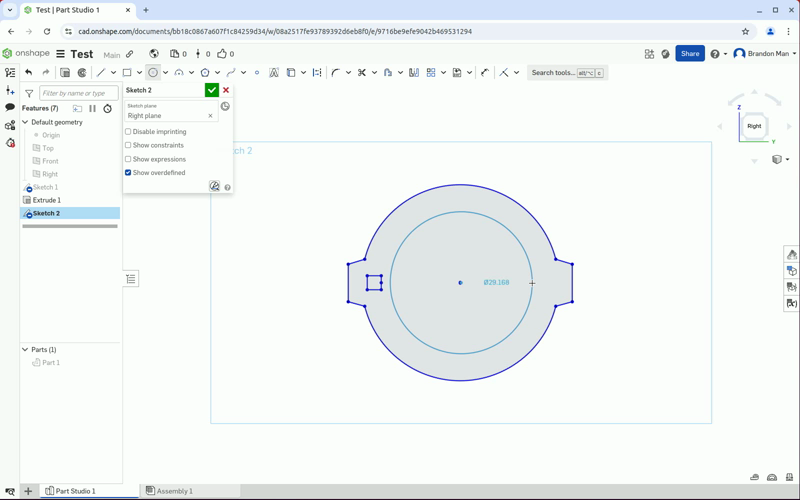
click(532, 282)
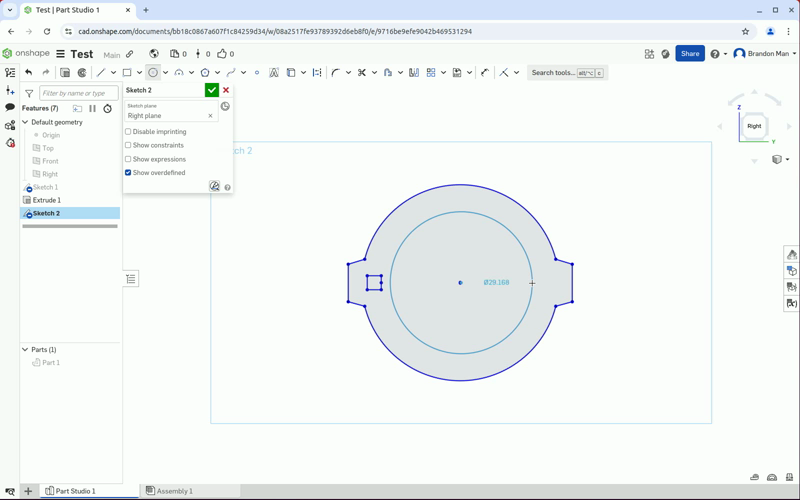
key(esc)
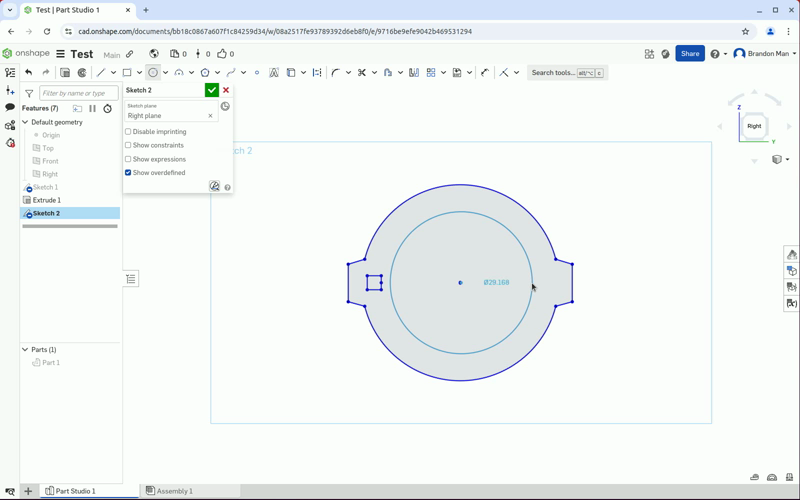
key(l)
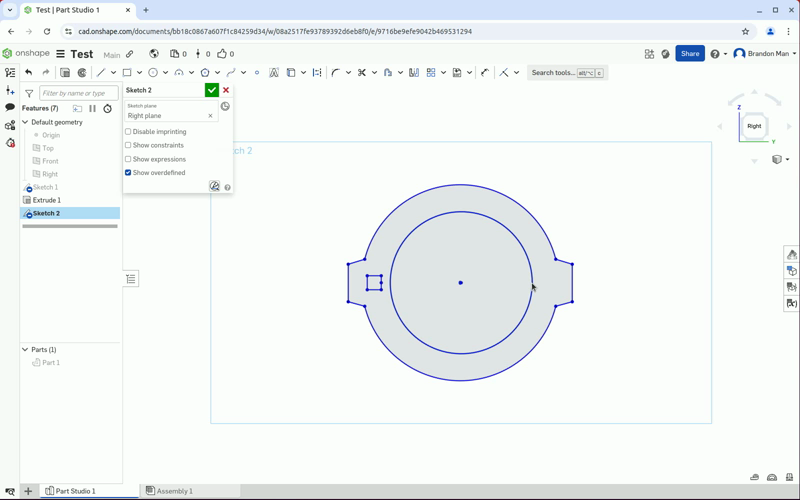
key_down(shift)
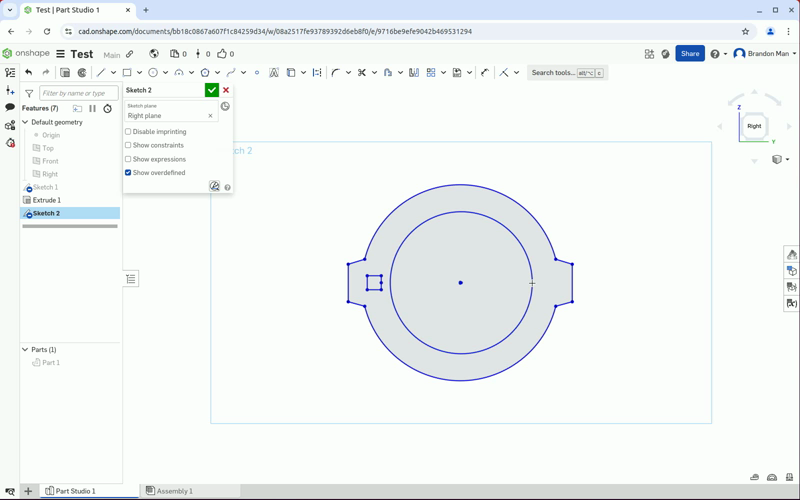
mouse_move(539, 289)
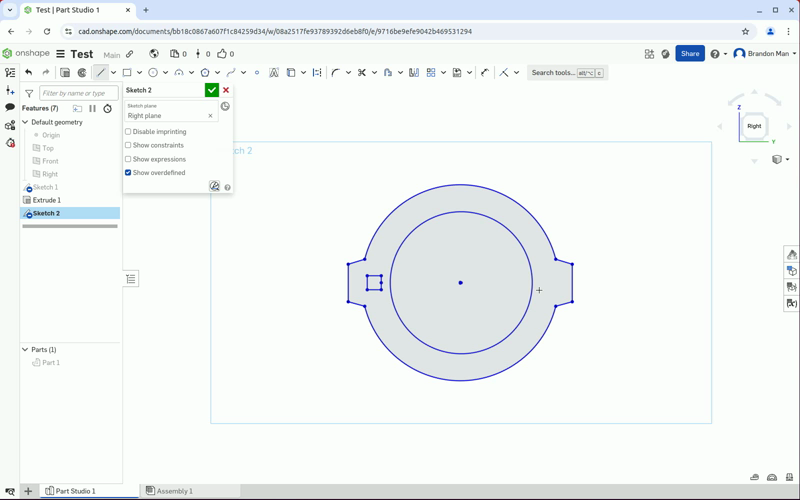
click(539, 289)
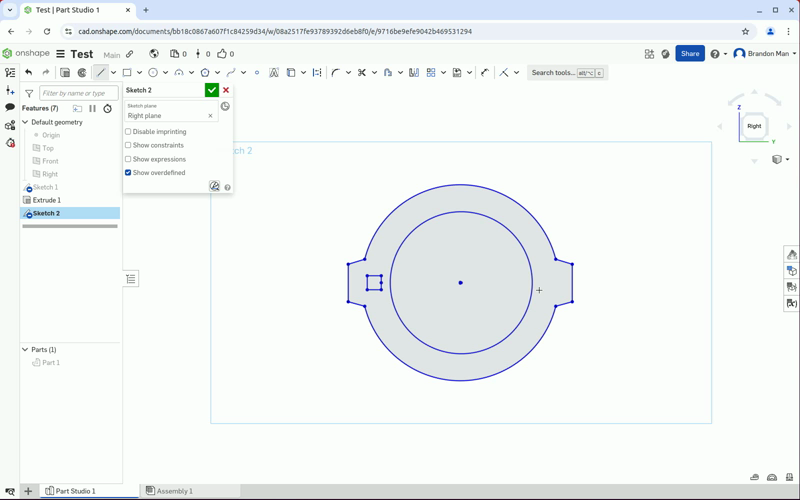
key_up(shift)
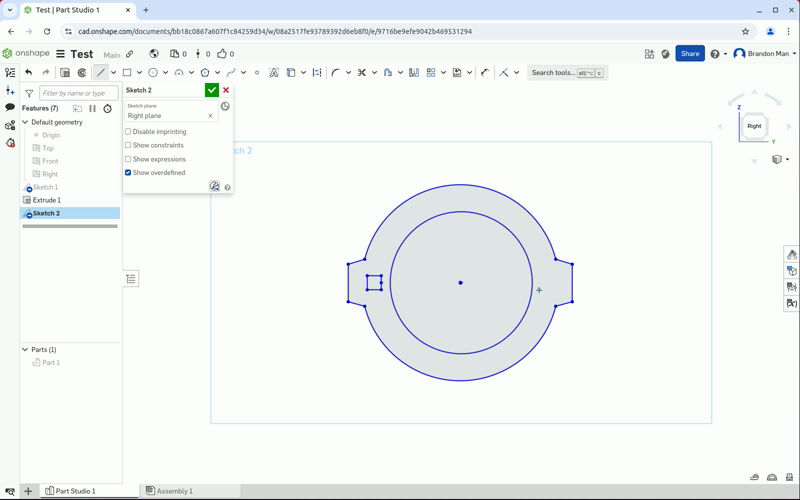
key_down(shift)
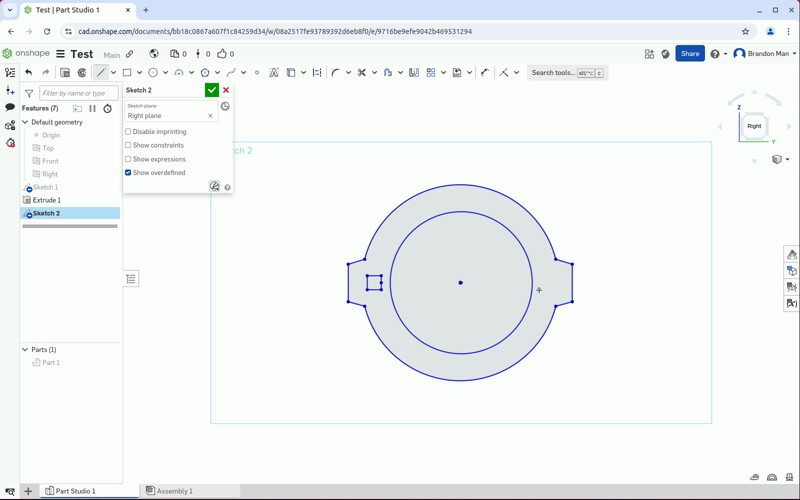
mouse_move(569, 289)
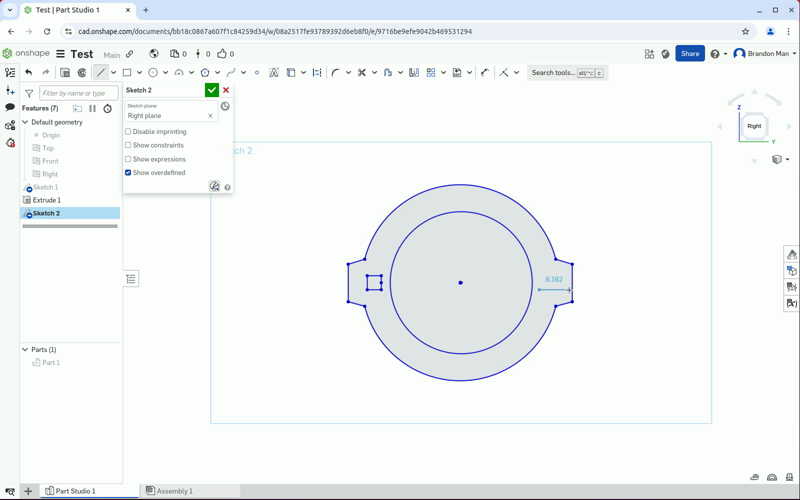
mouse_move(553, 289)
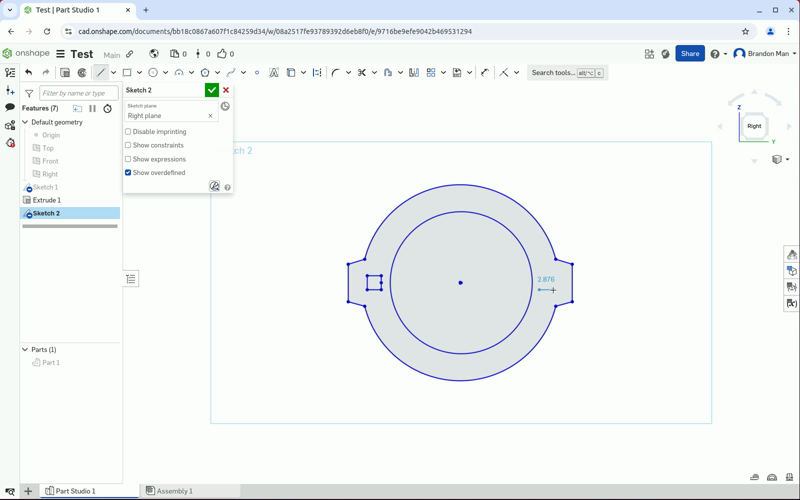
click(553, 289)
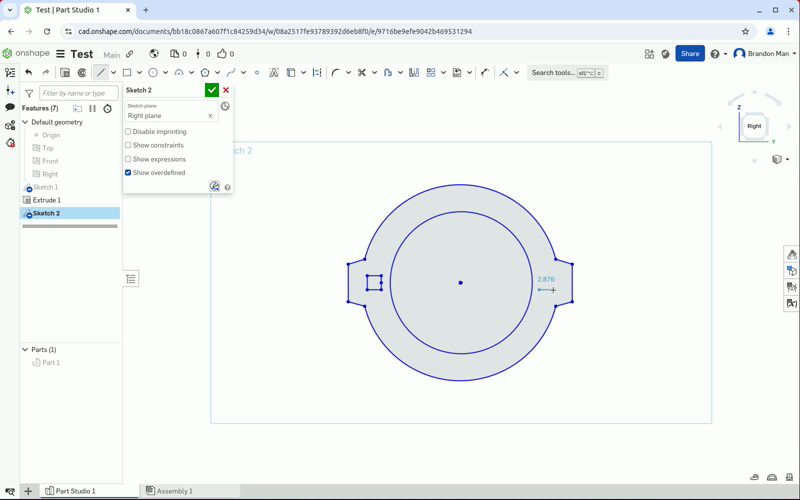
key_up(shift)
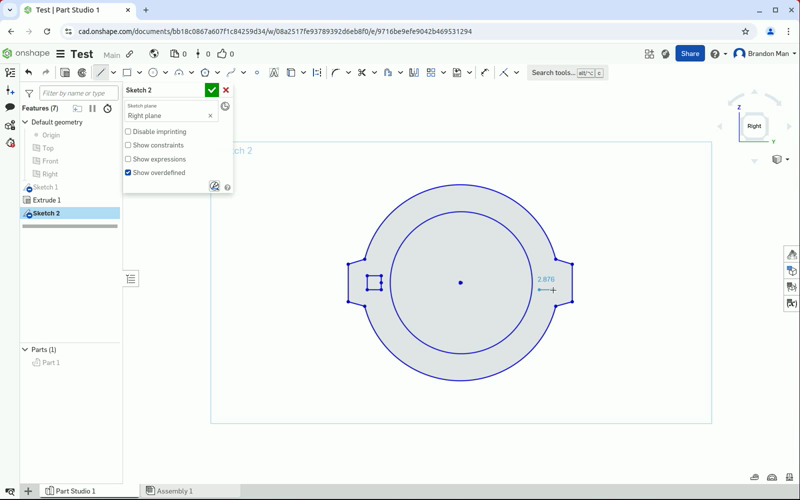
key_down(shift)
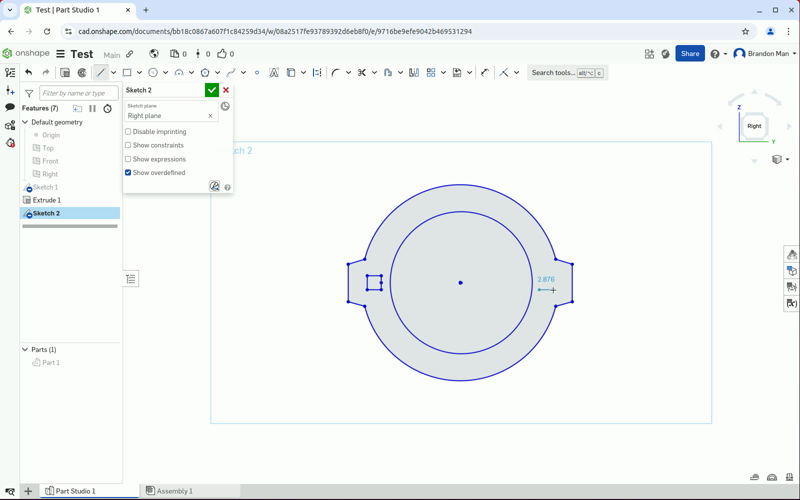
mouse_move(583, 289)
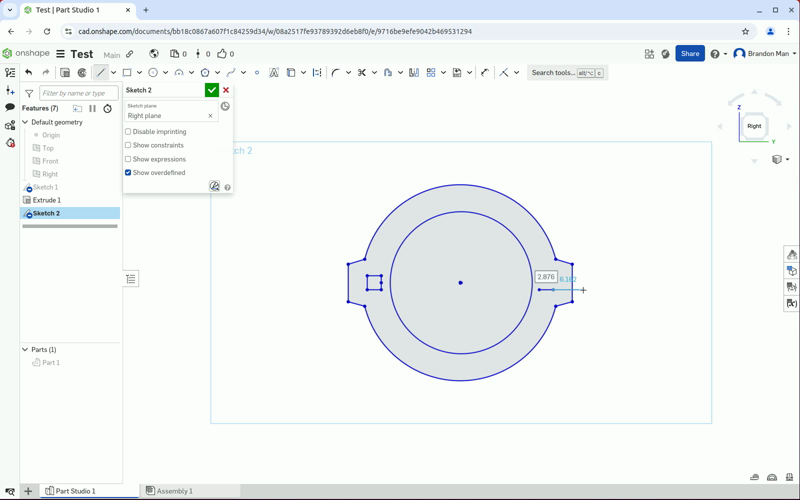
mouse_move(553, 275)
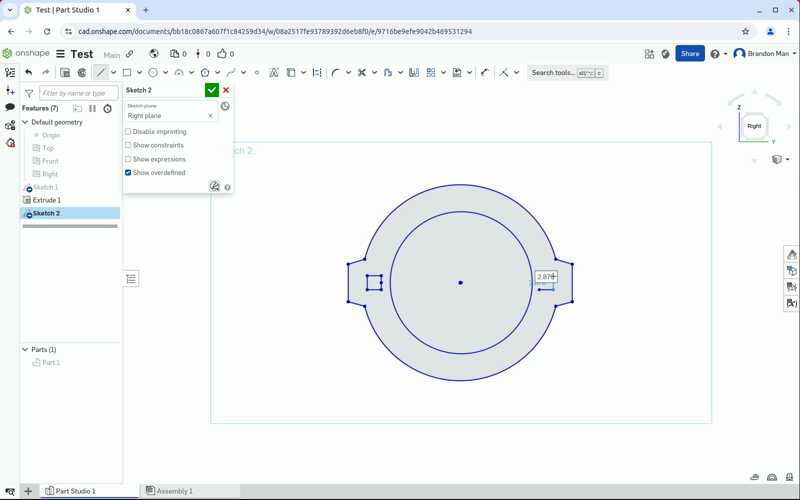
click(553, 275)
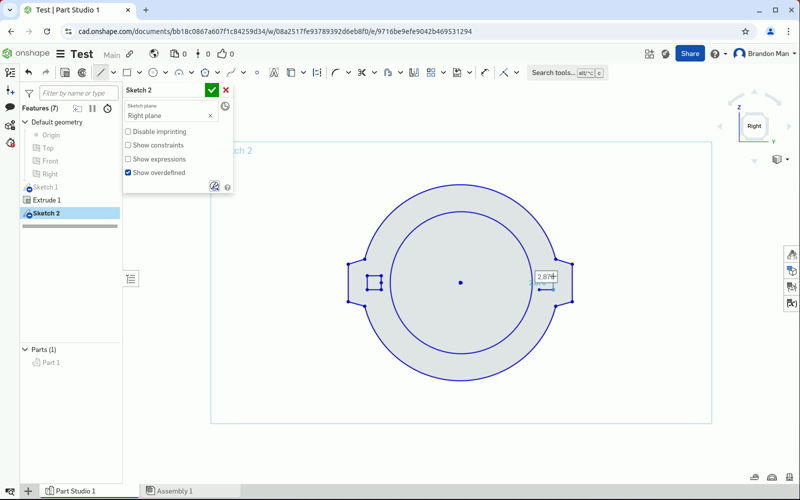
key_up(shift)
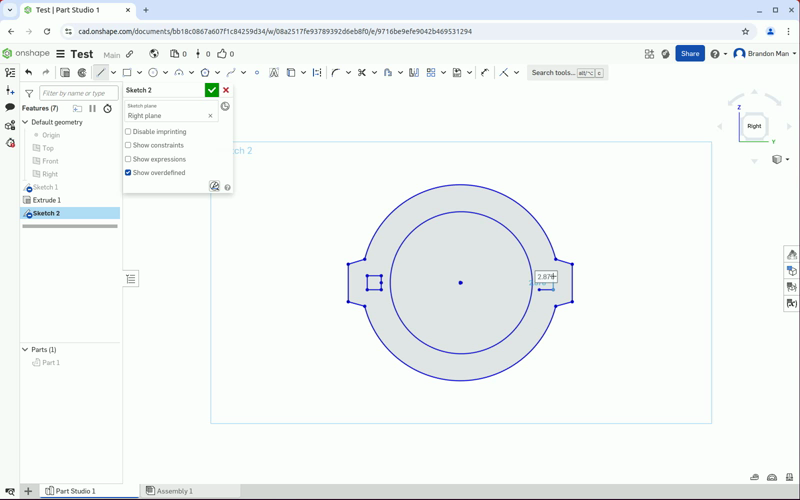
key_down(shift)
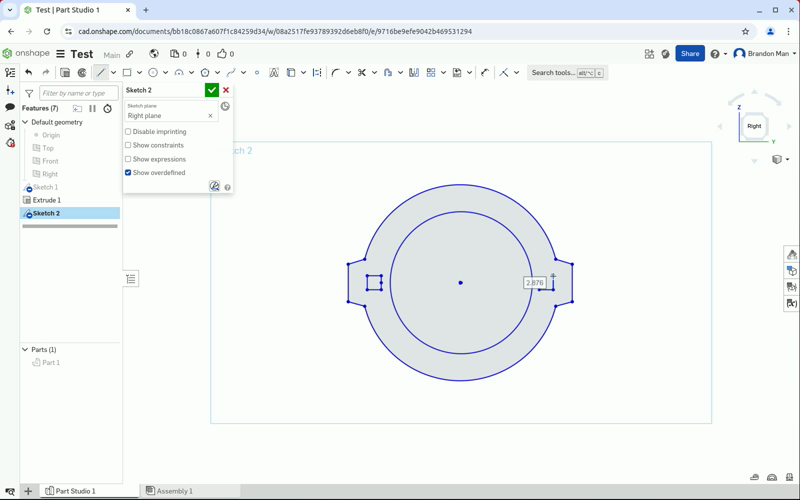
mouse_move(583, 275)
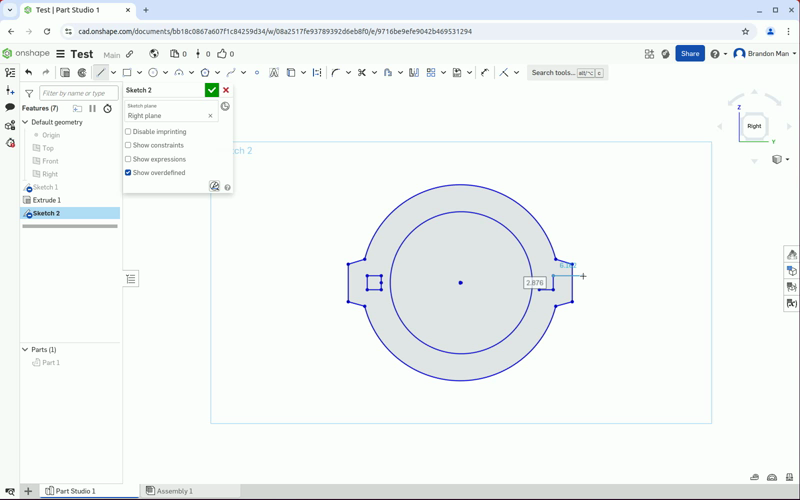
mouse_move(539, 275)
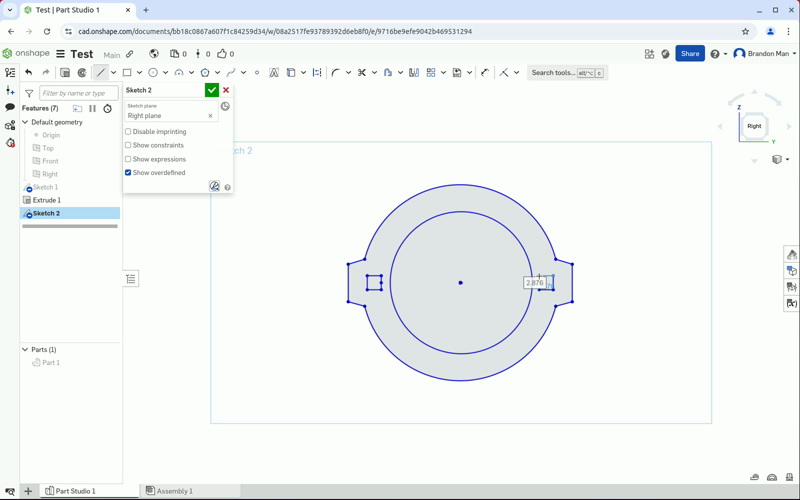
click(539, 275)
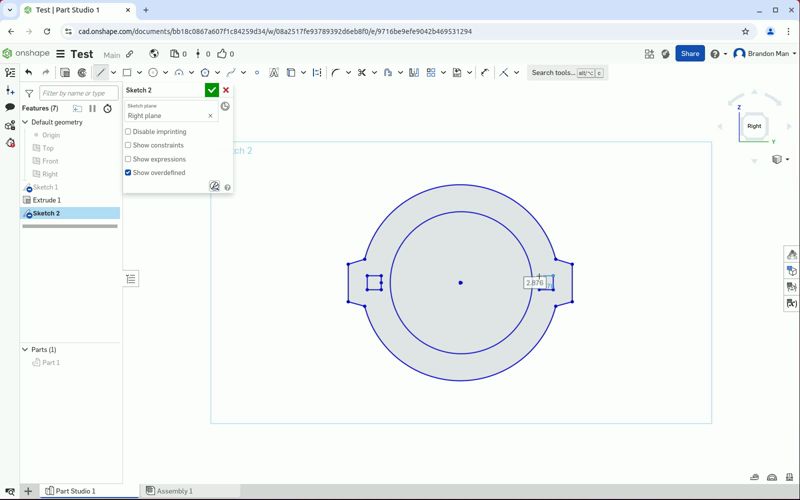
key_up(shift)
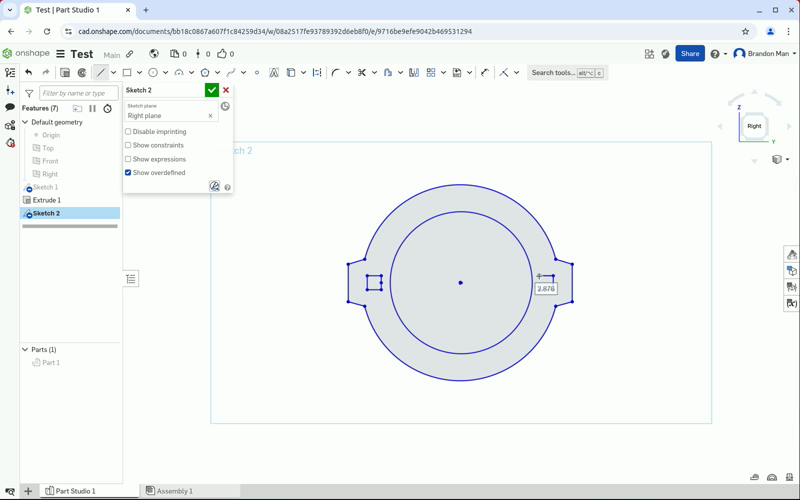
key_down(shift)
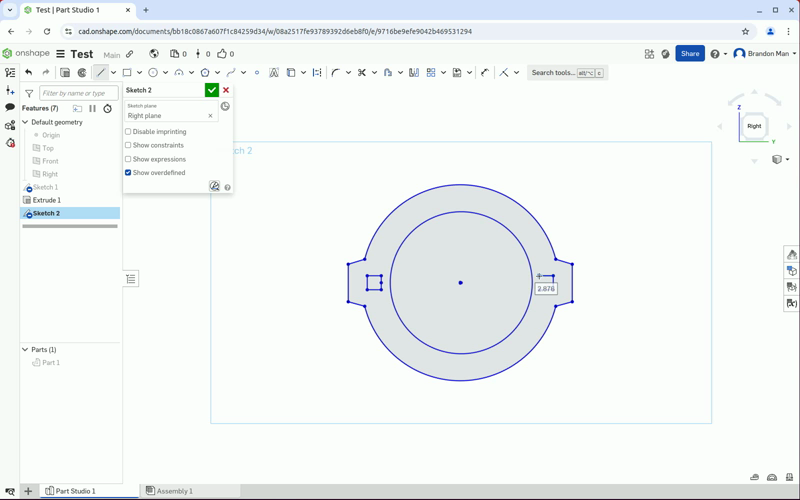
mouse_move(569, 275)
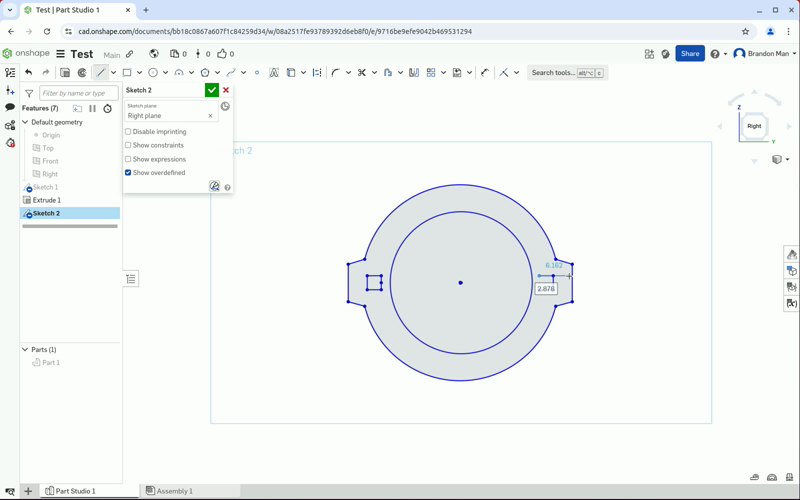
mouse_move(539, 282)
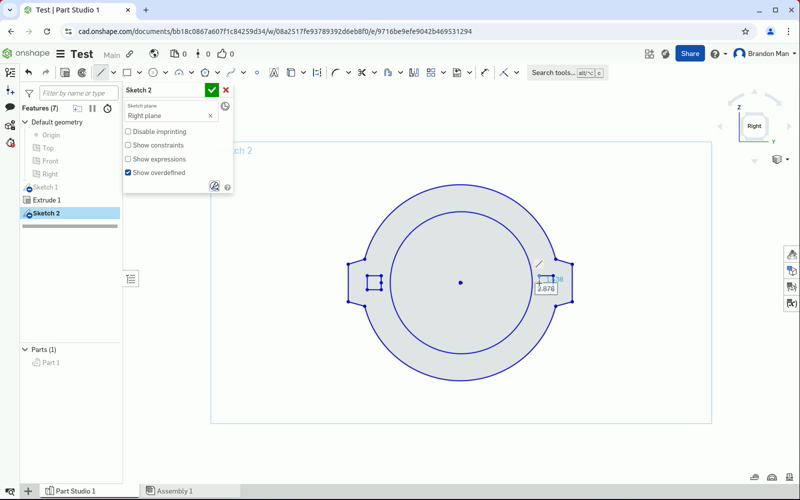
scroll(6)
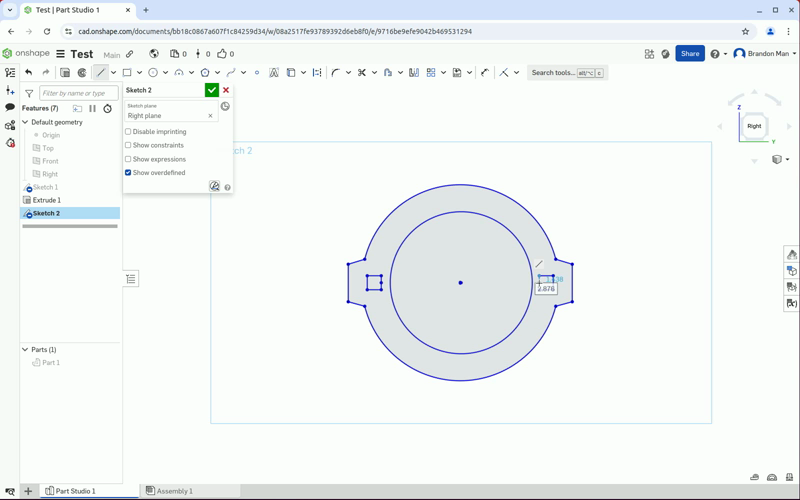
scroll(6)
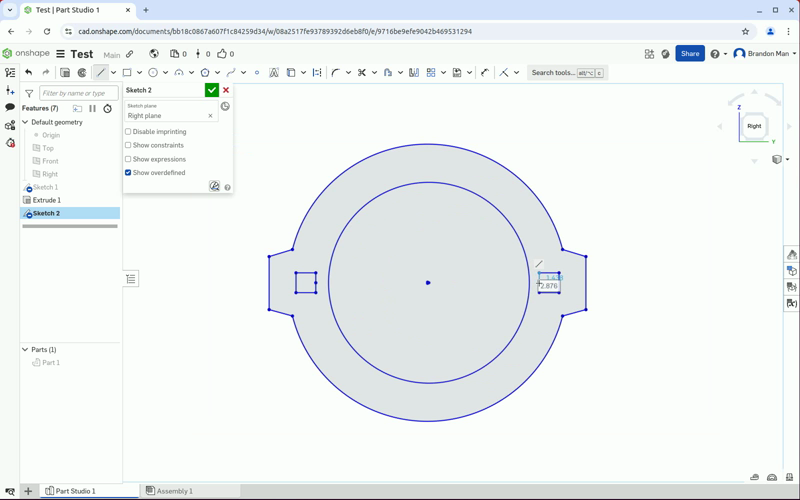
scroll(6)
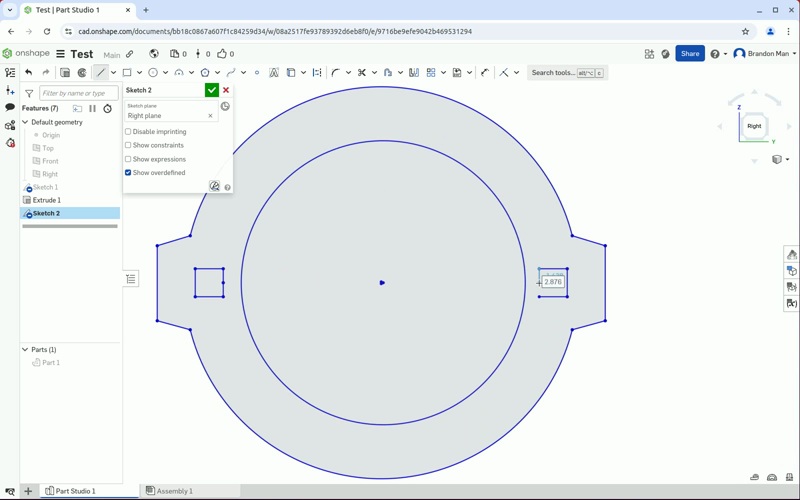
scroll(6)
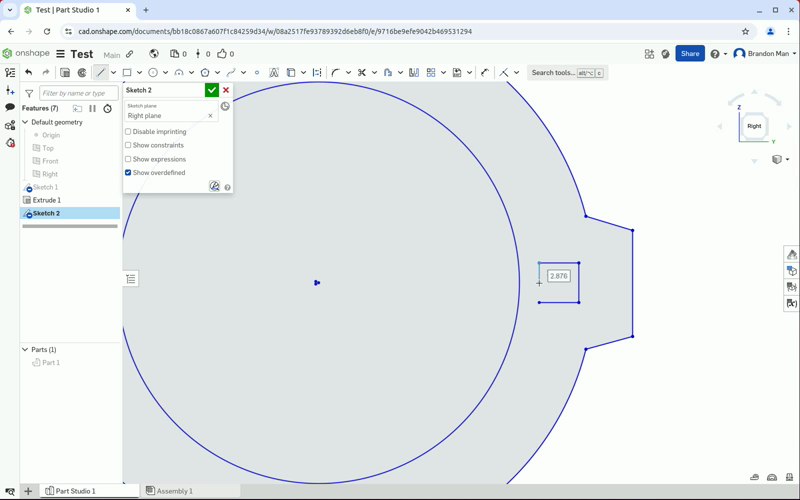
scroll(6)
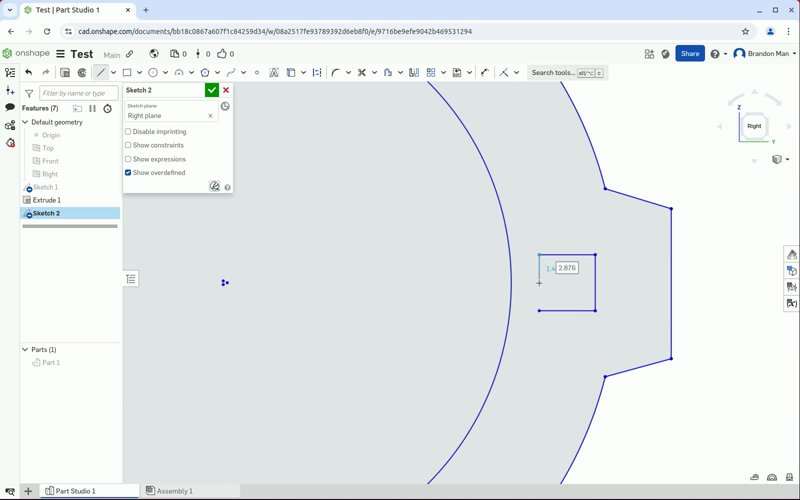
scroll(6)
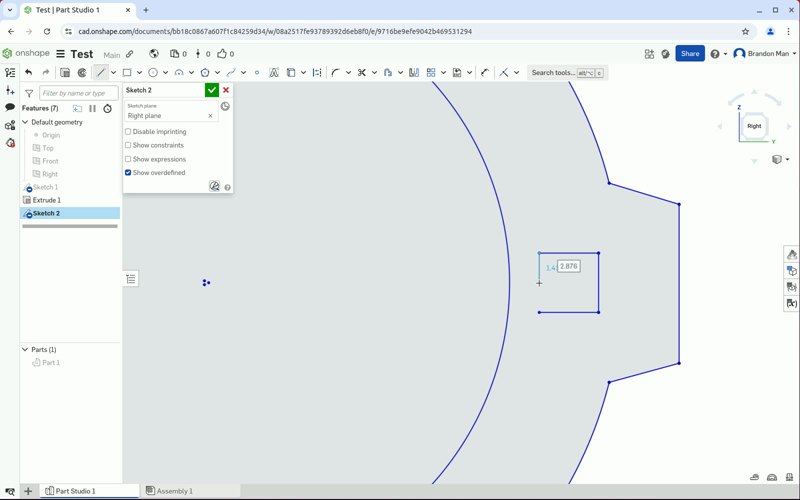
scroll(6)
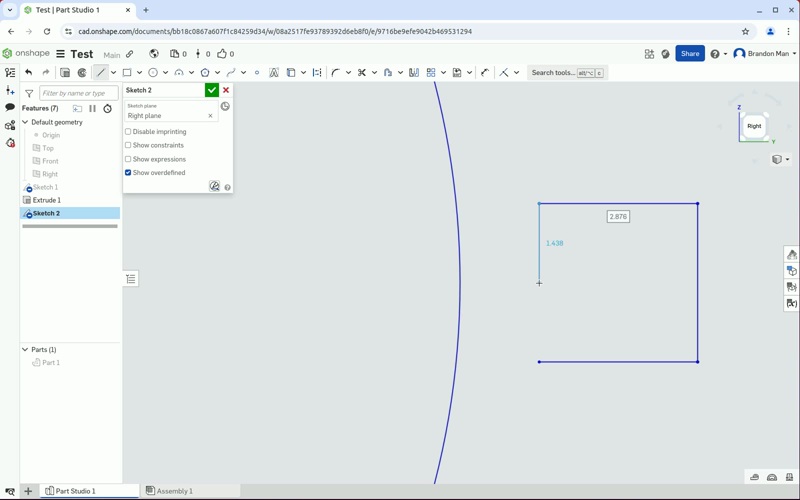
click(539, 282)
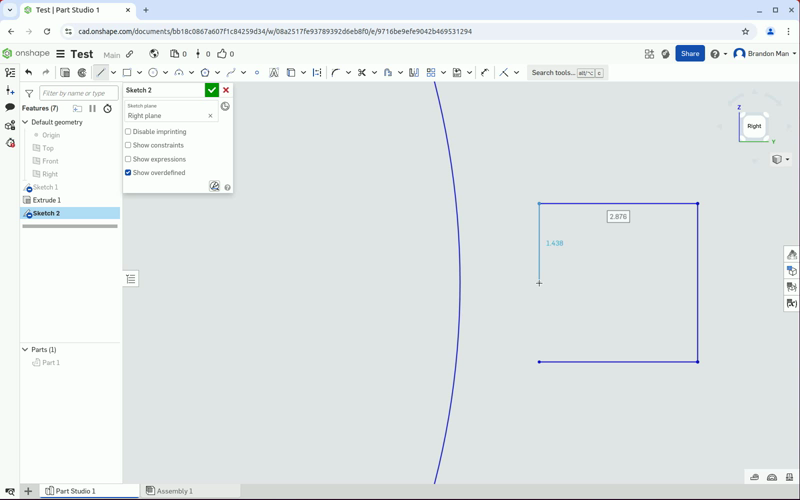
scroll(-6)
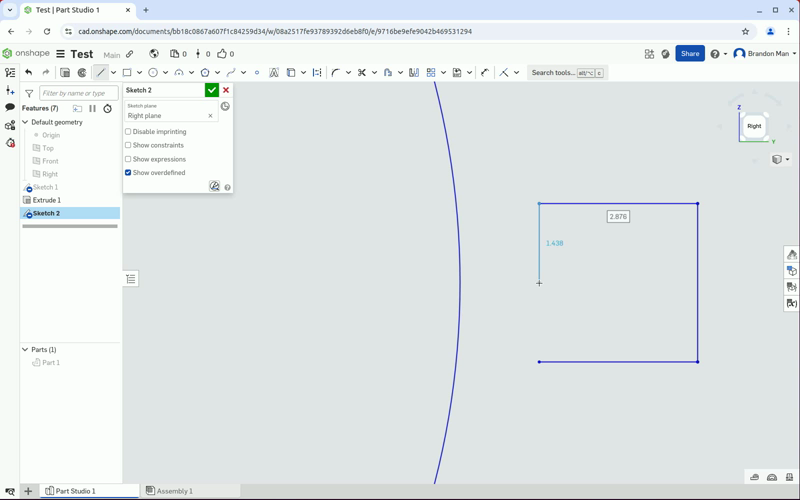
scroll(-6)
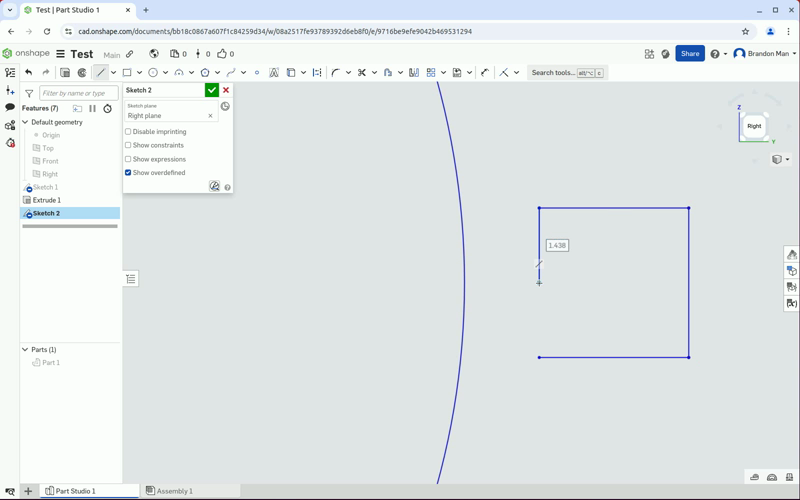
scroll(-6)
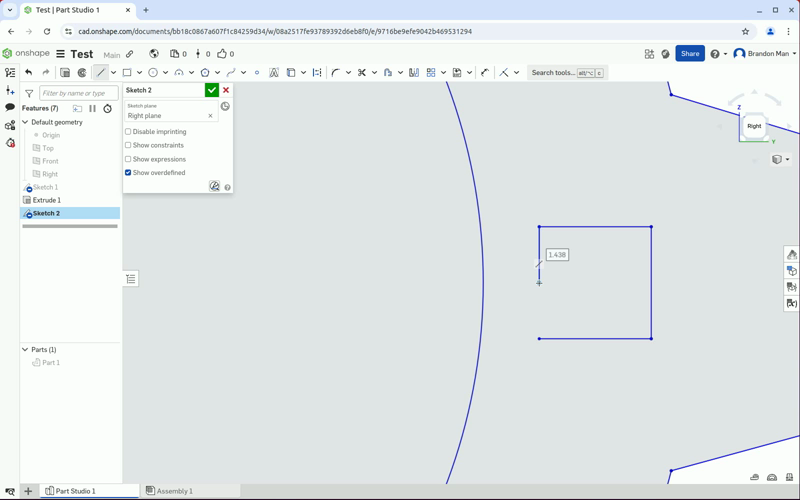
scroll(-6)
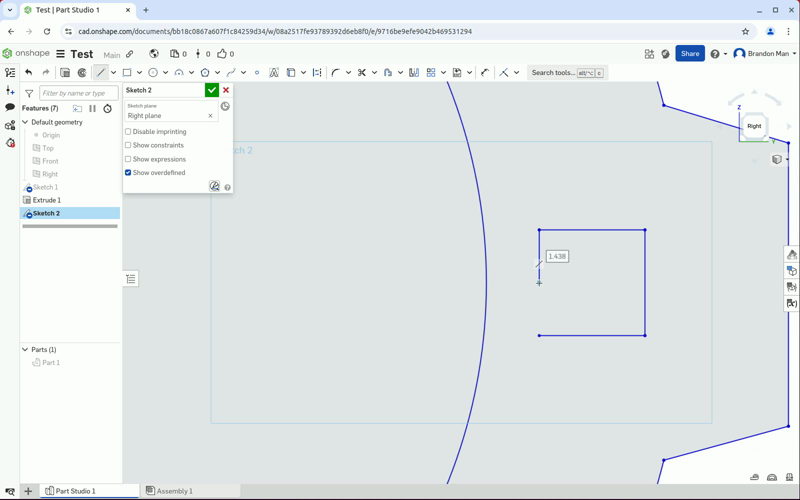
scroll(-6)
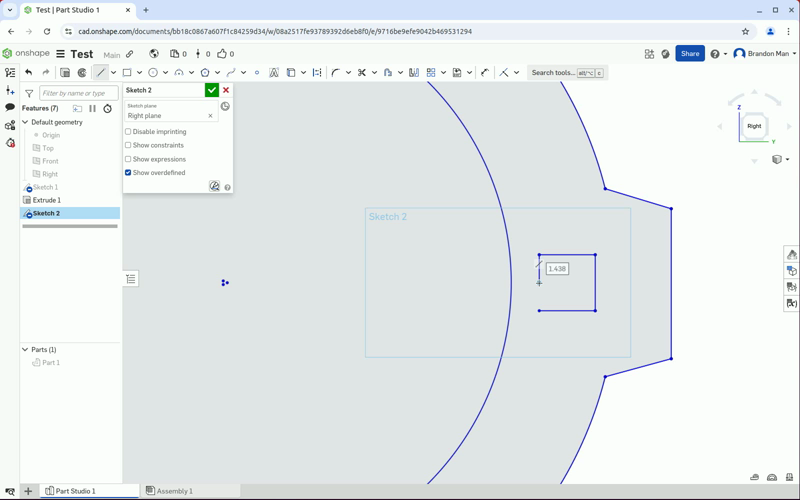
scroll(-6)
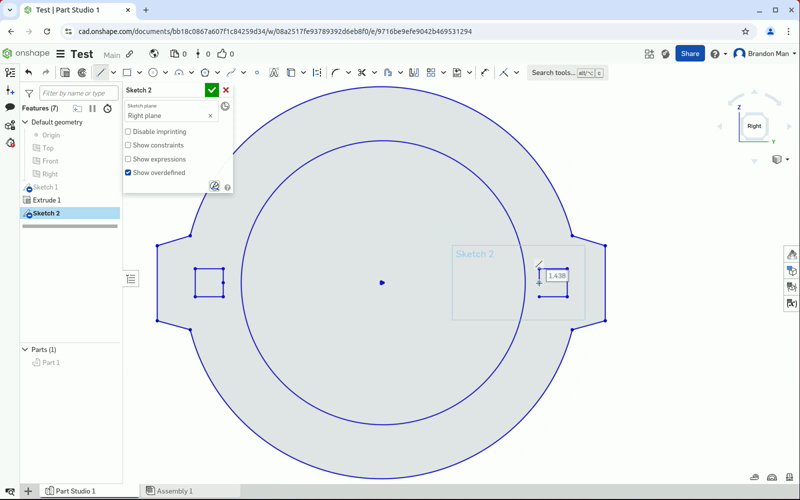
scroll(-6)
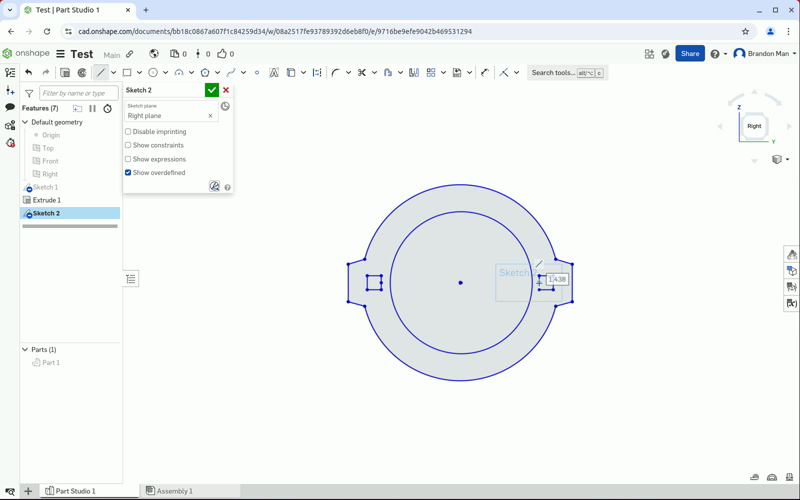
key_up(shift)
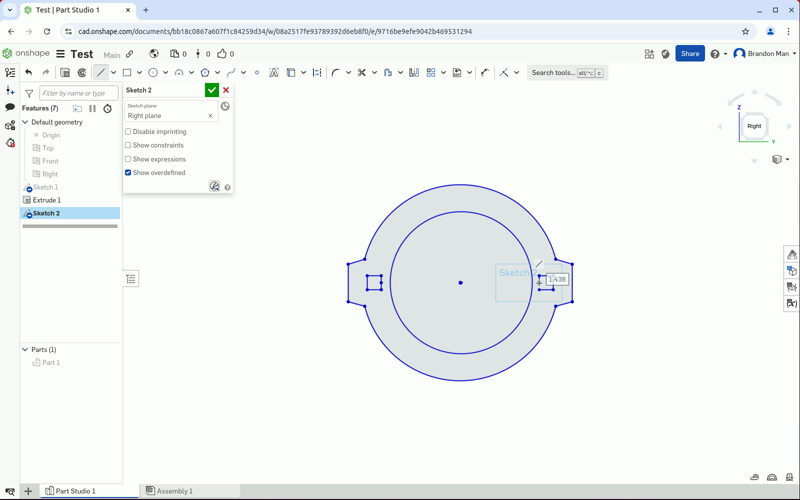
mouse_move(569, 282)
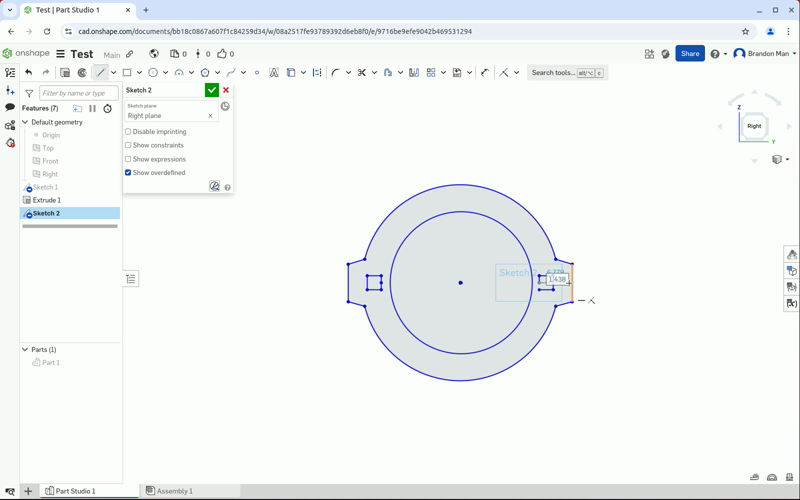
key_down(shift)
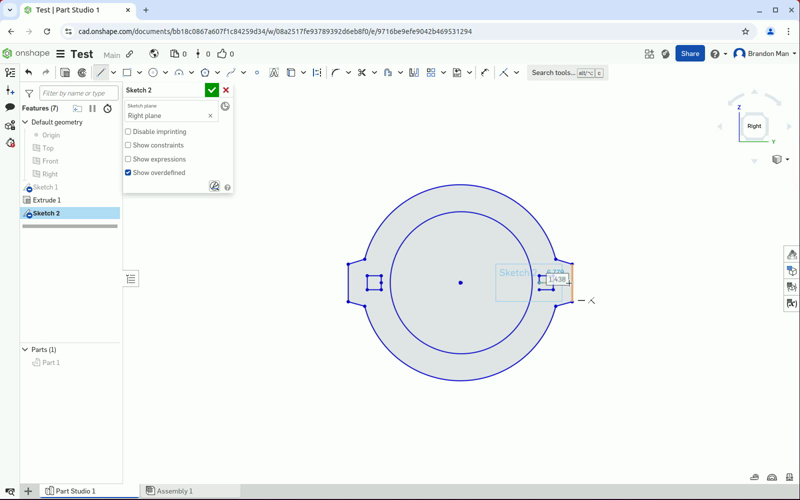
mouse_move(539, 289)
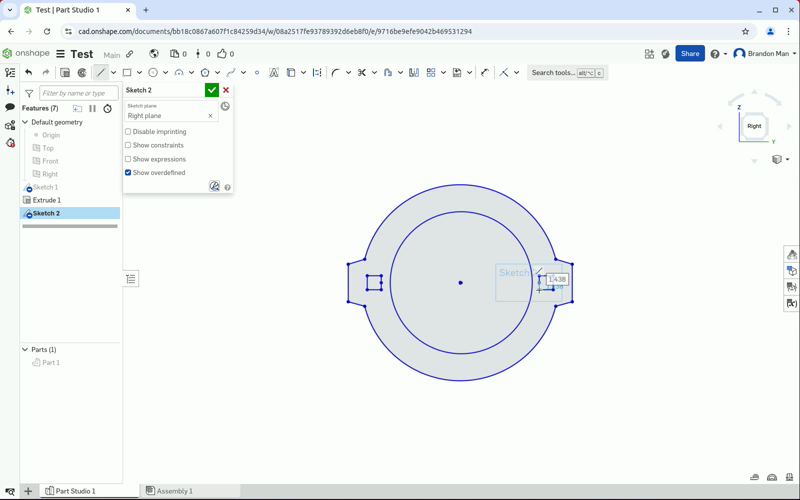
scroll(6)
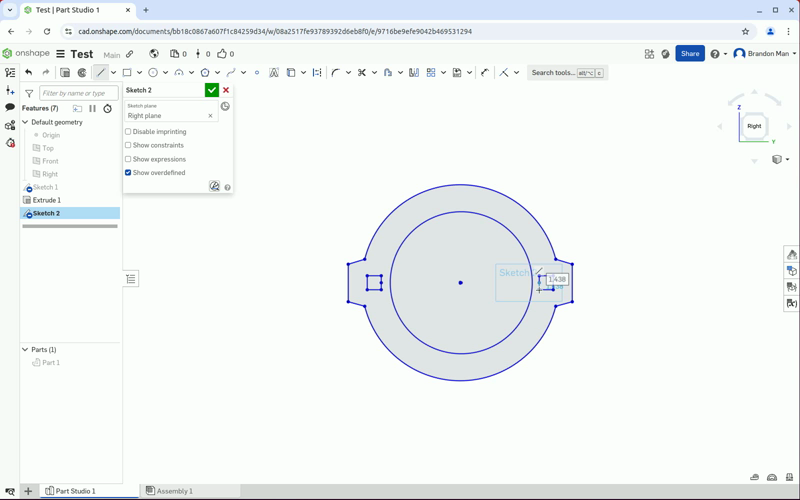
scroll(6)
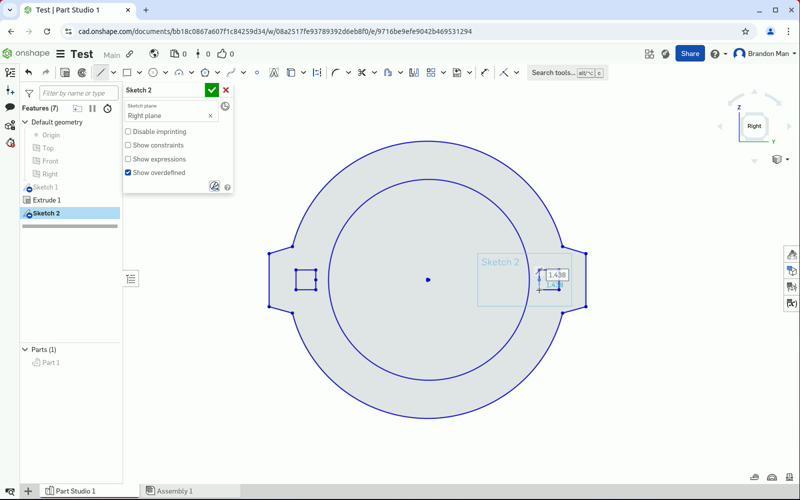
scroll(6)
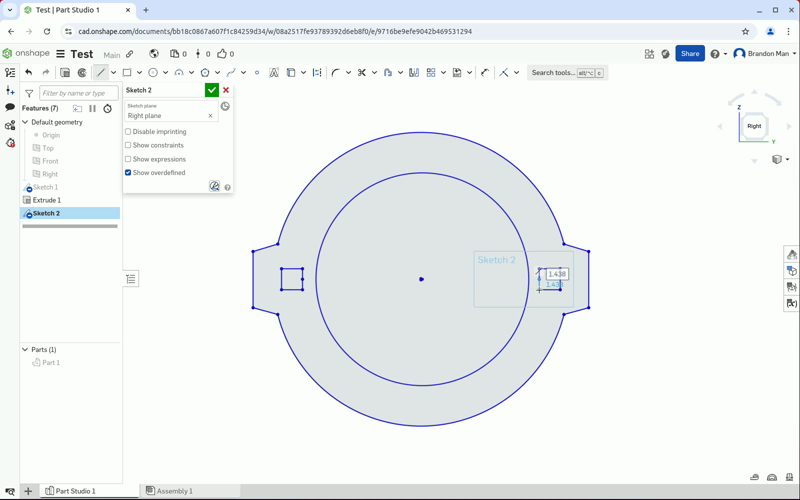
scroll(6)
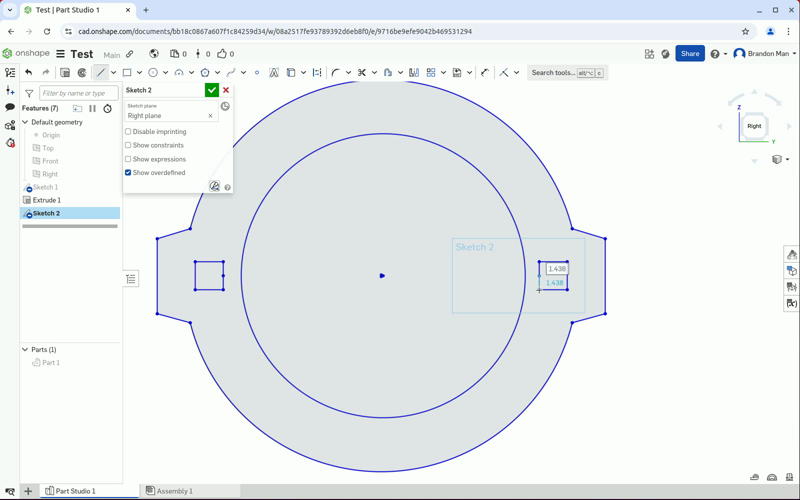
scroll(6)
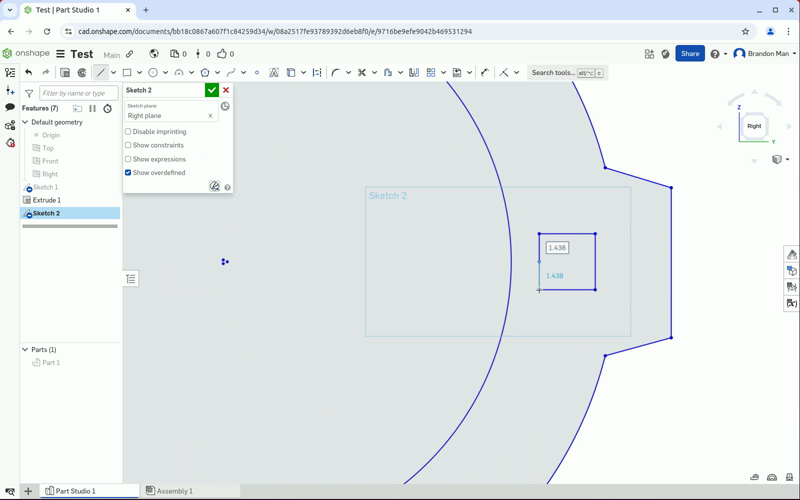
scroll(6)
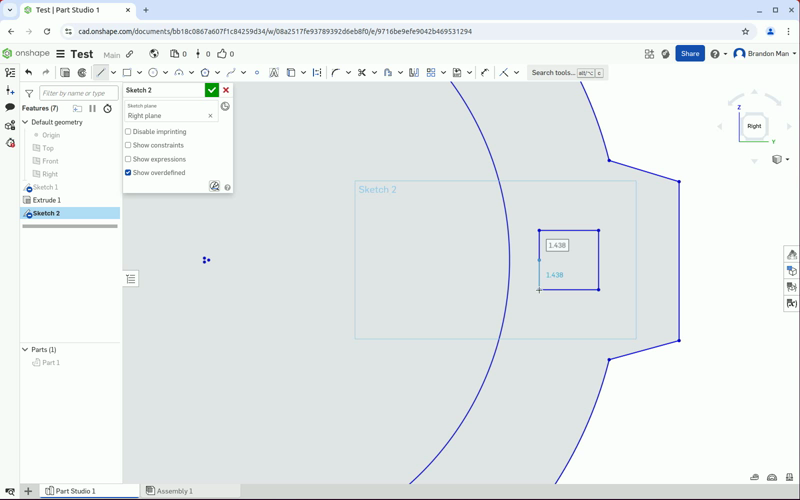
scroll(6)
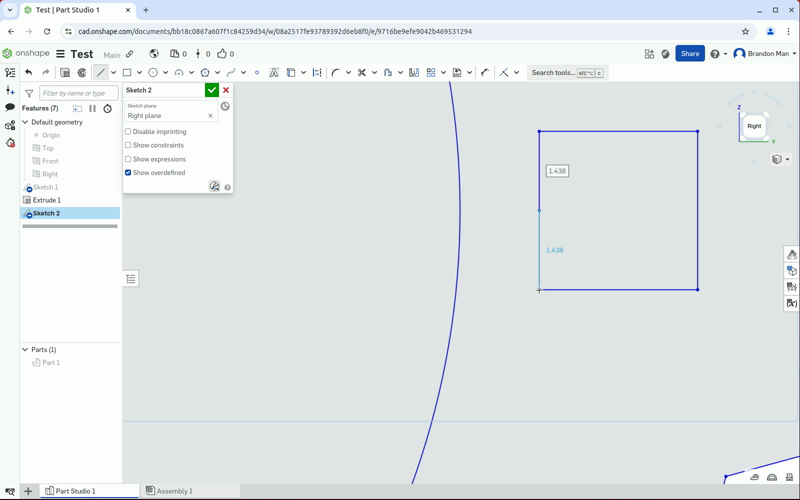
key_up(shift)
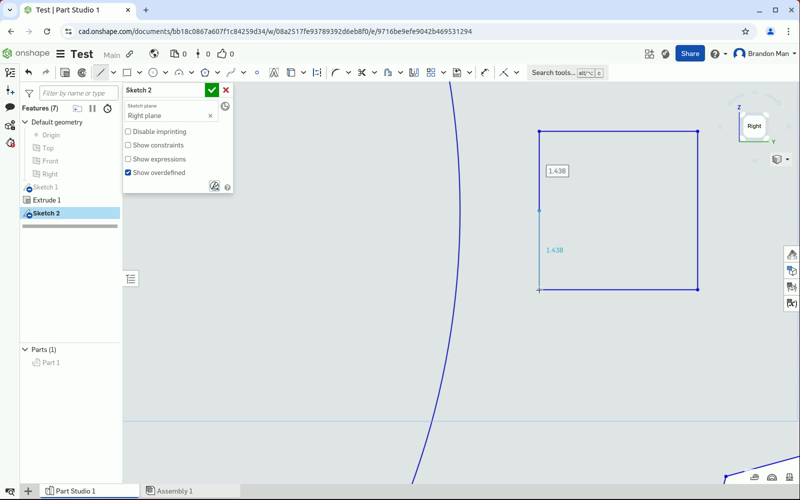
click(539, 289)
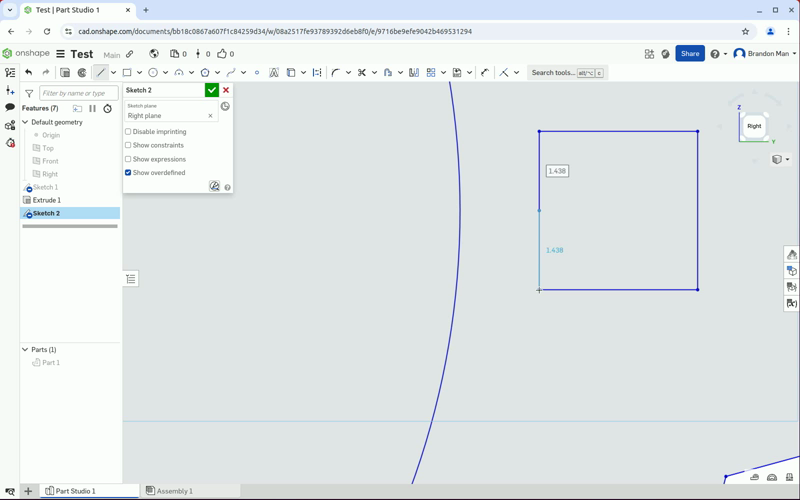
scroll(-6)
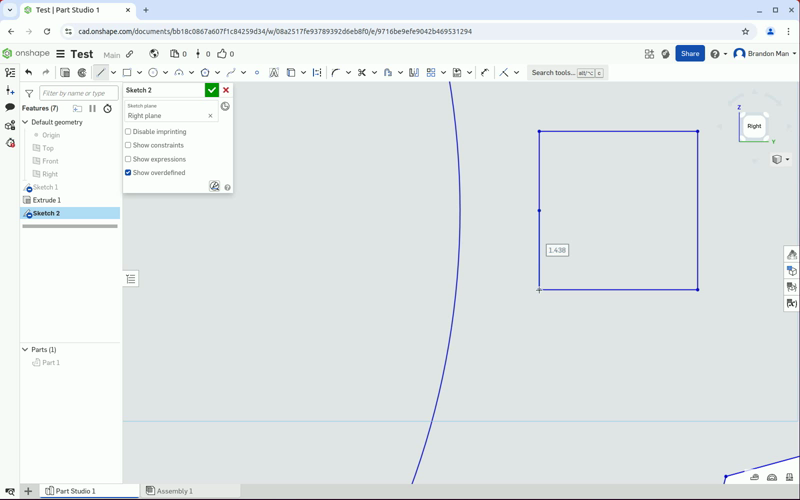
scroll(-6)
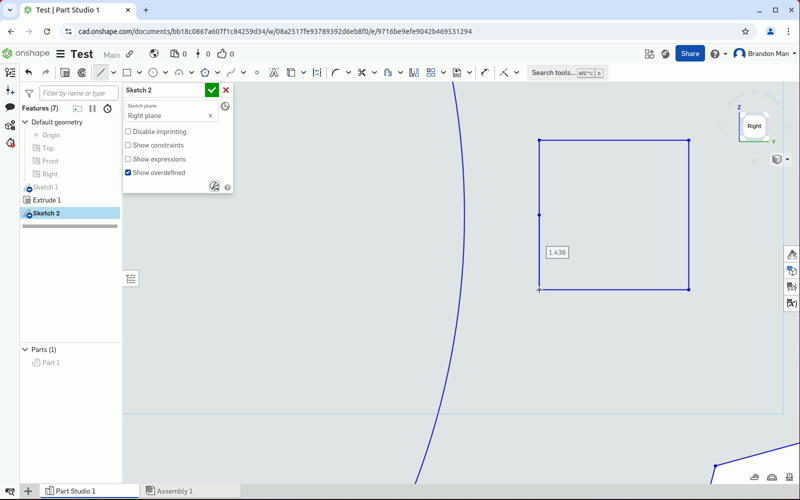
scroll(-6)
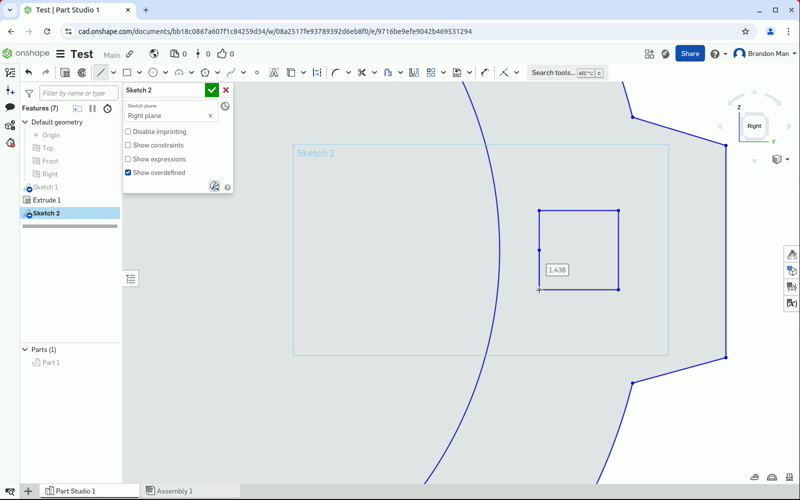
scroll(-6)
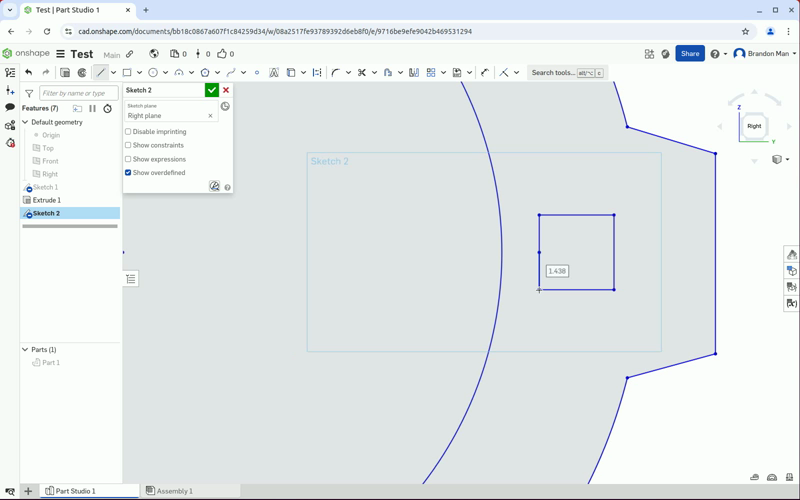
scroll(-6)
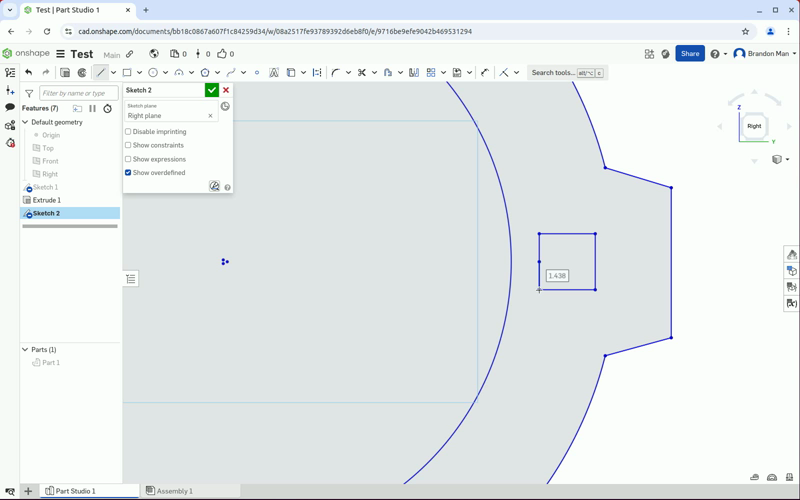
scroll(-6)
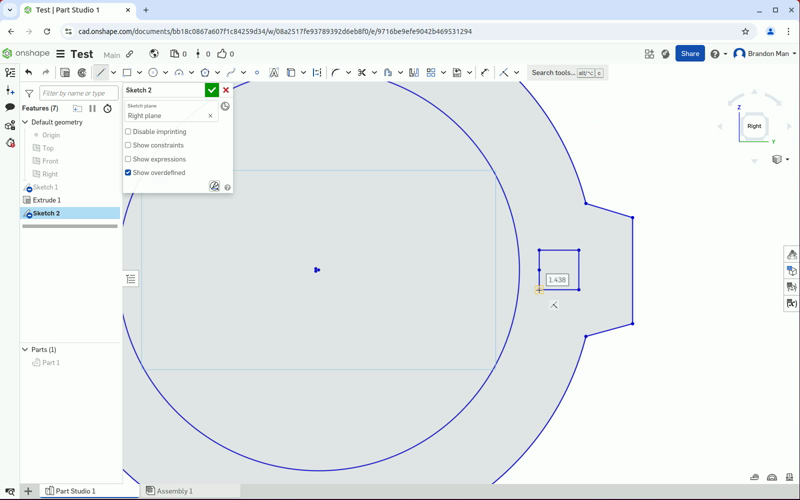
scroll(-6)
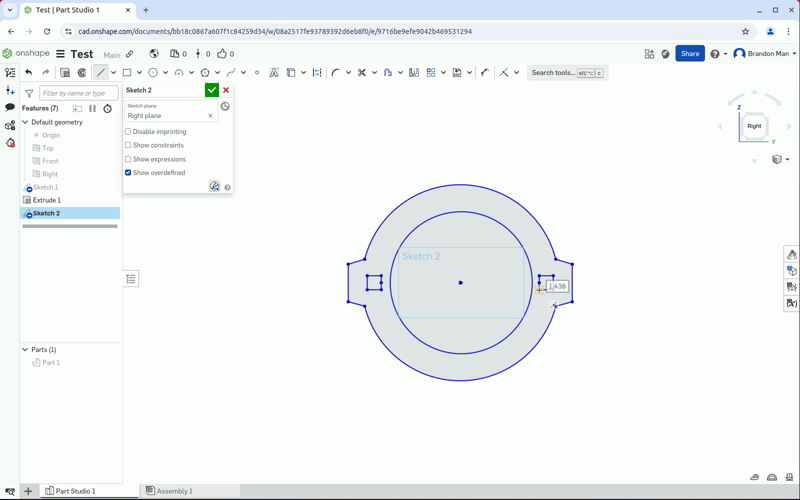
key(esc)
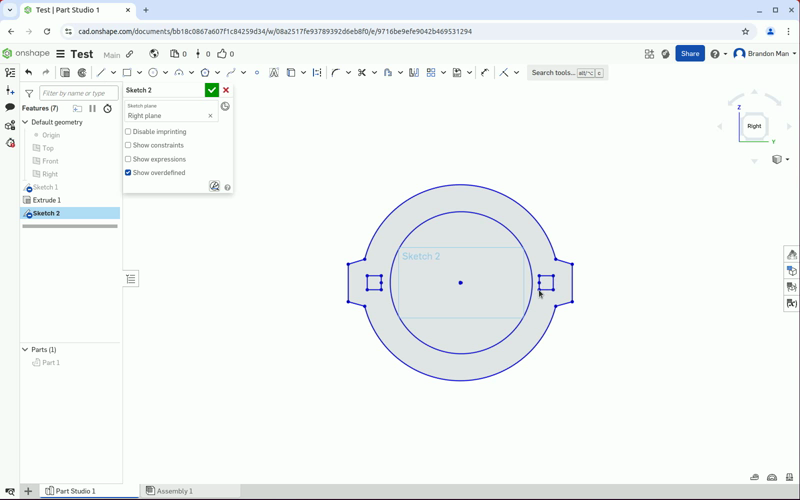
mouse_move(539, 249)
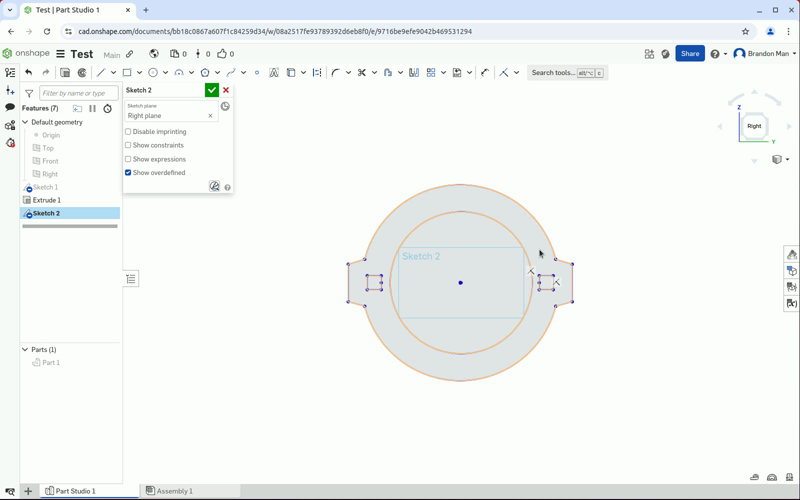
click(539, 249)
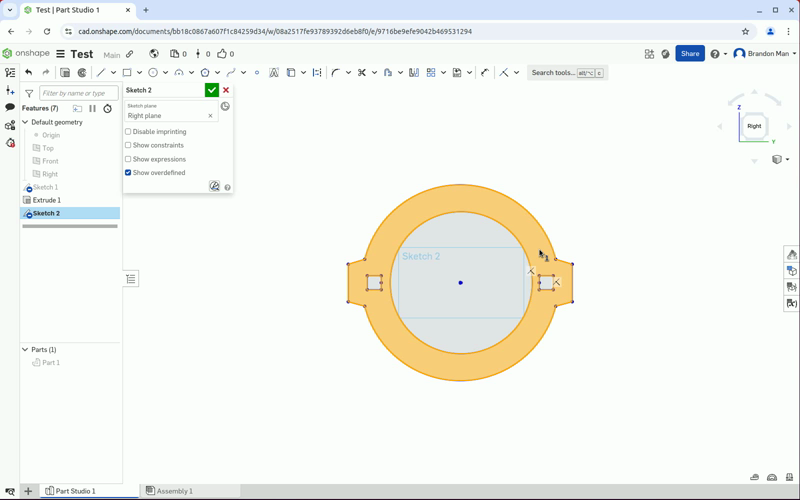
mouse_move(73, 352)
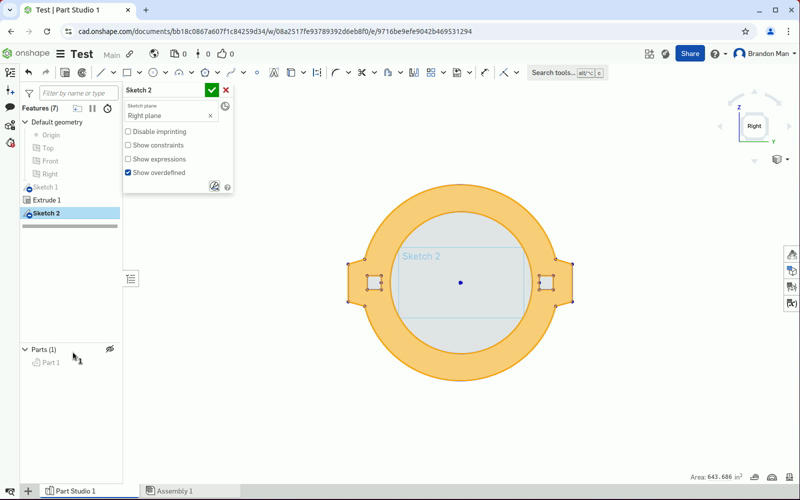
key(shift+y)
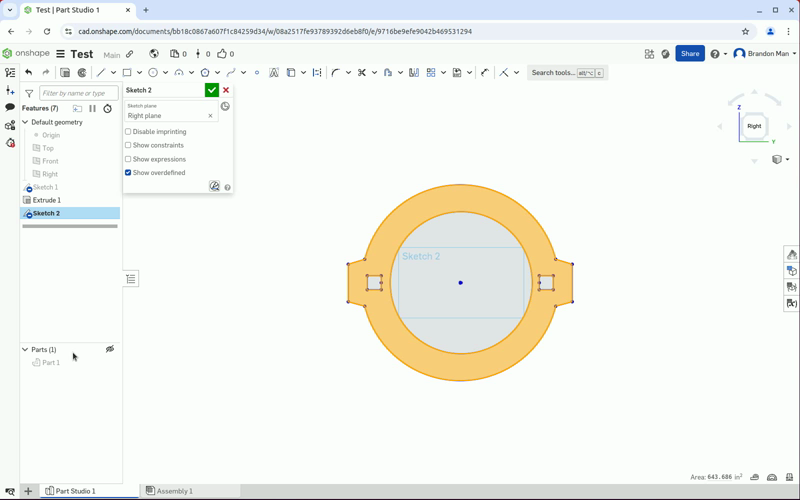
key(shift+e)
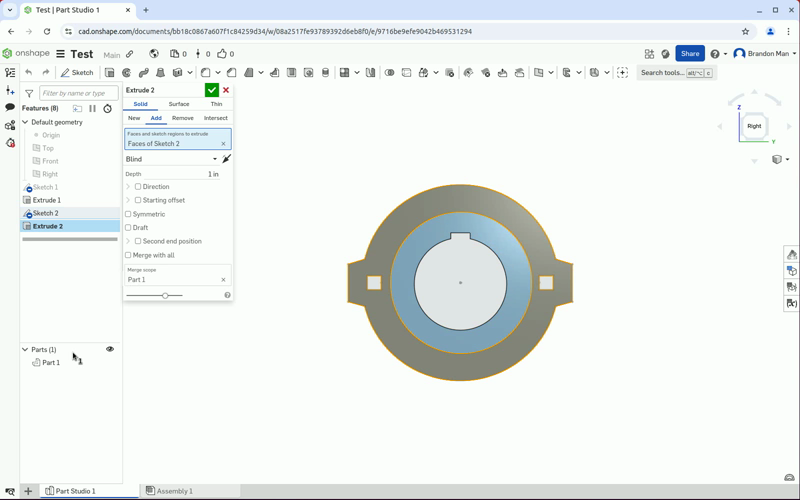
mouse_move(143, 106)
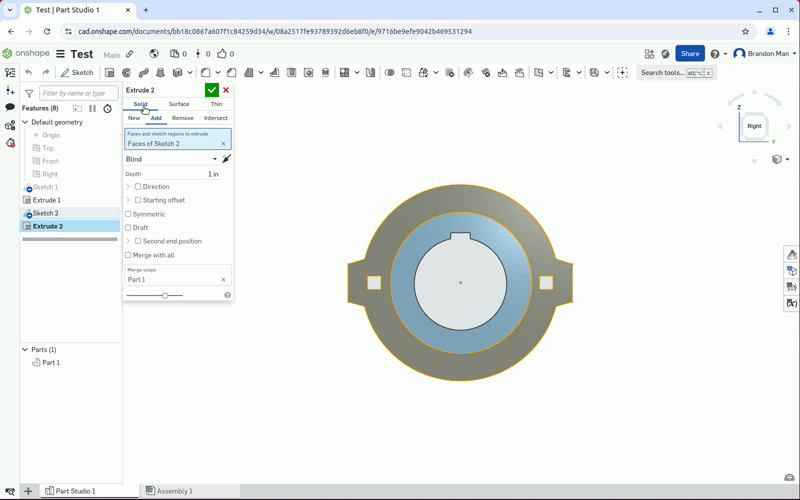
click(143, 106)
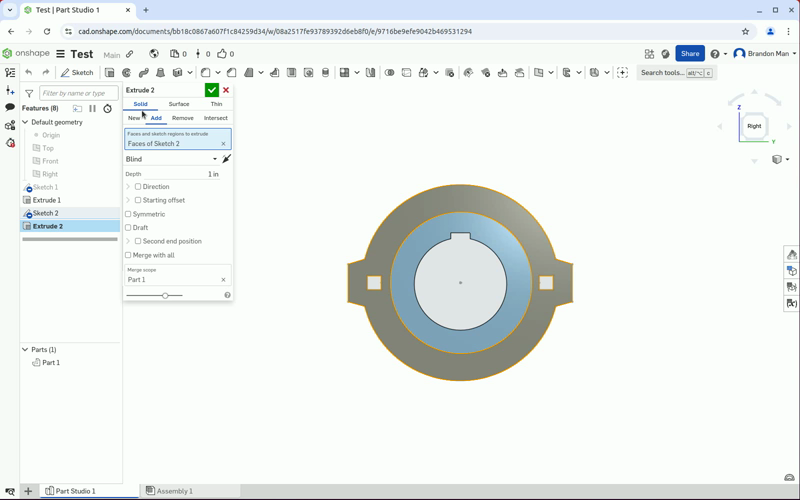
mouse_move(137, 120)
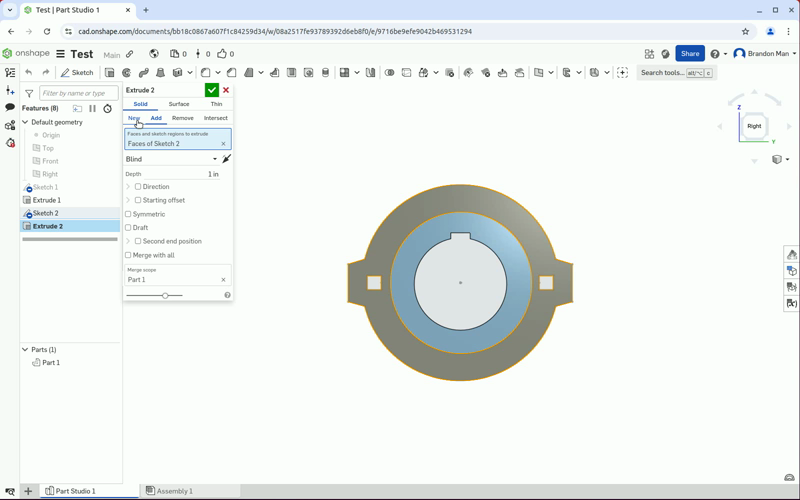
click(137, 120)
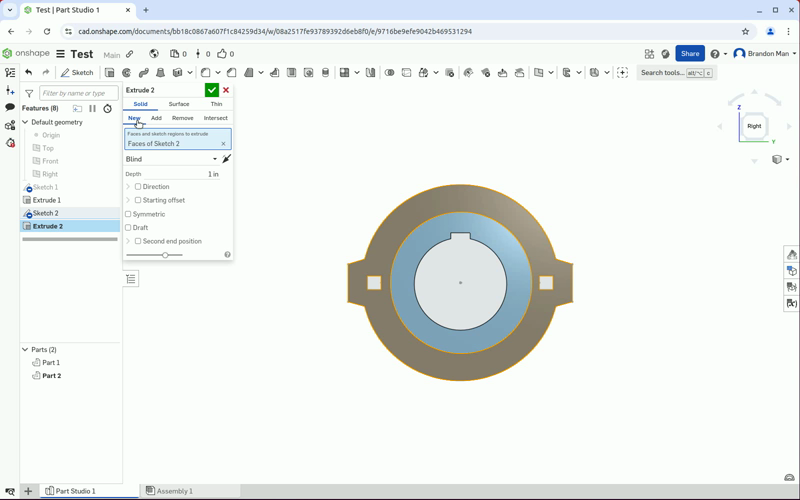
key(tab, 4)
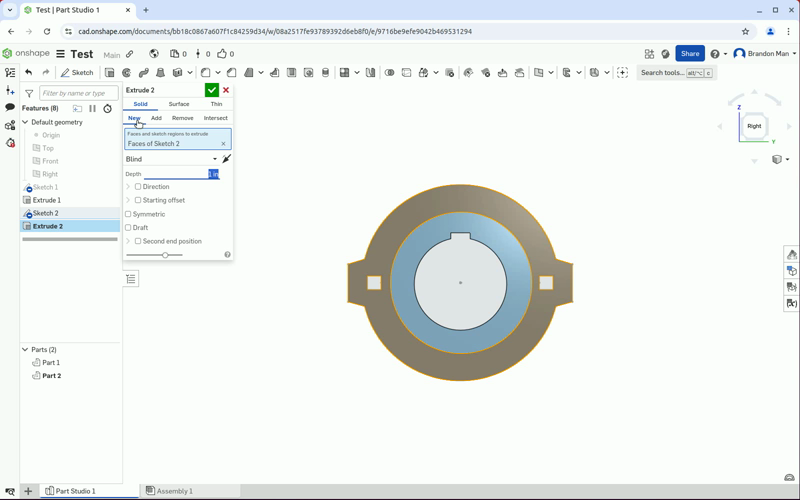
text(5.777)
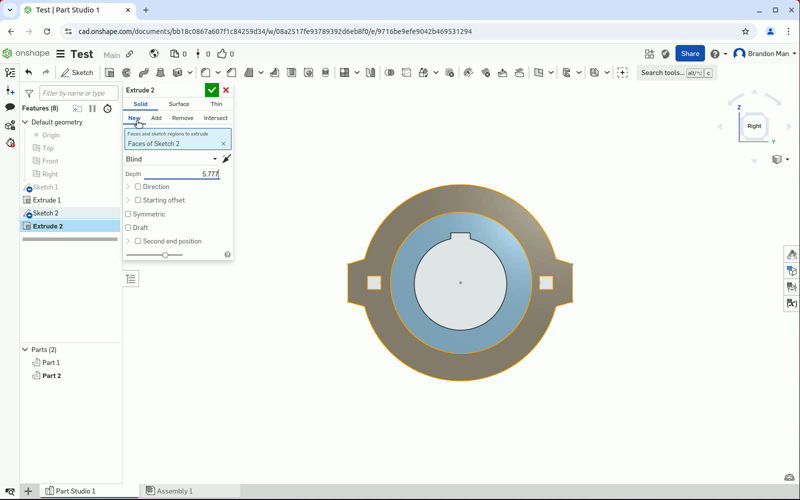
key(enter)
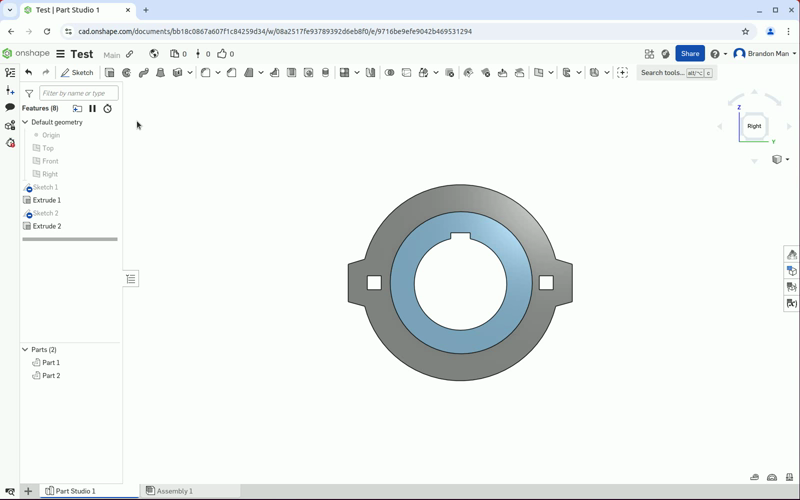
key(shift+h)
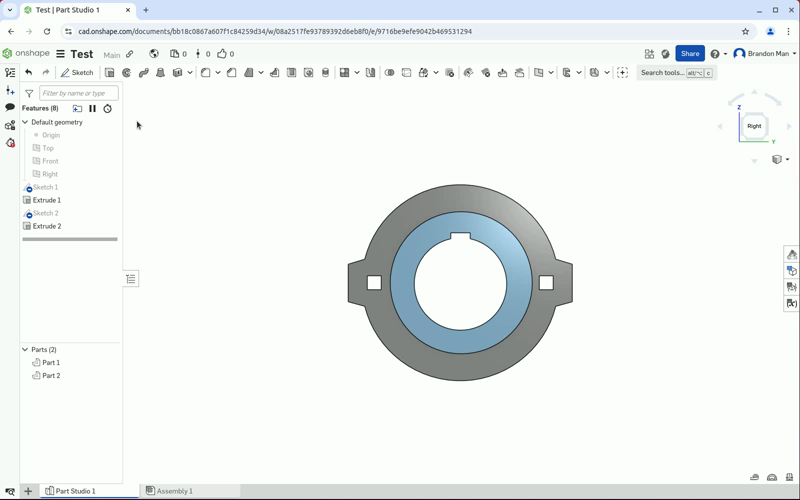
key(shift+h)
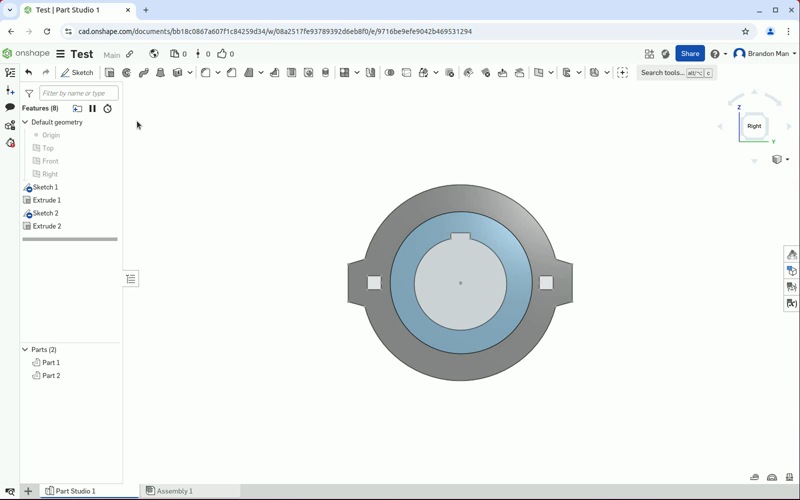
key(shift+7)
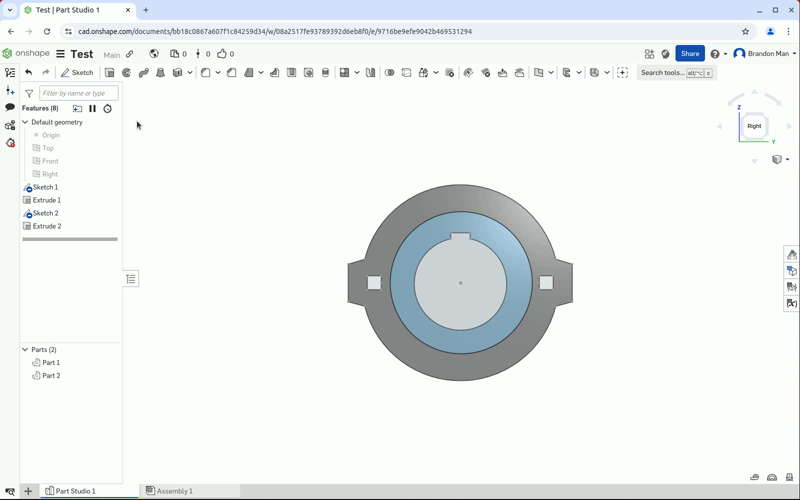
key(right, 2)
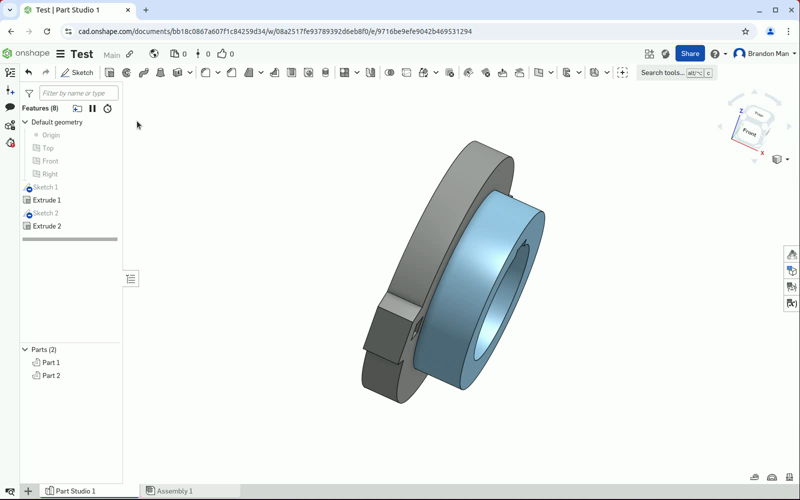
key(down, 2)
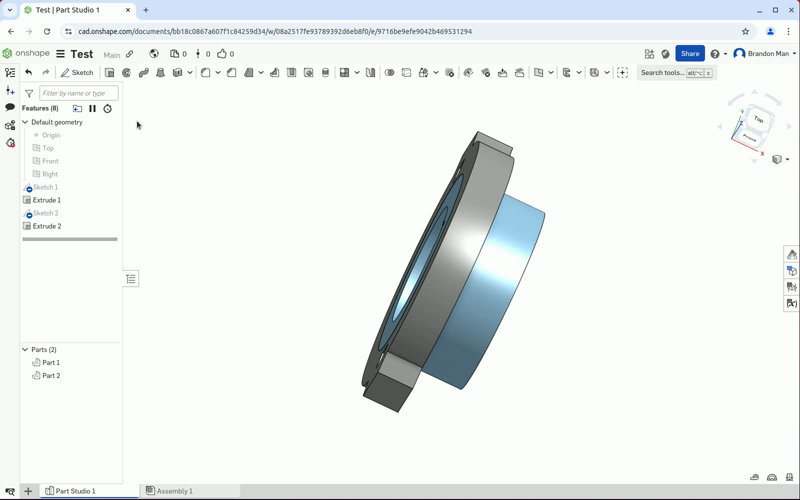
key(up, 2)
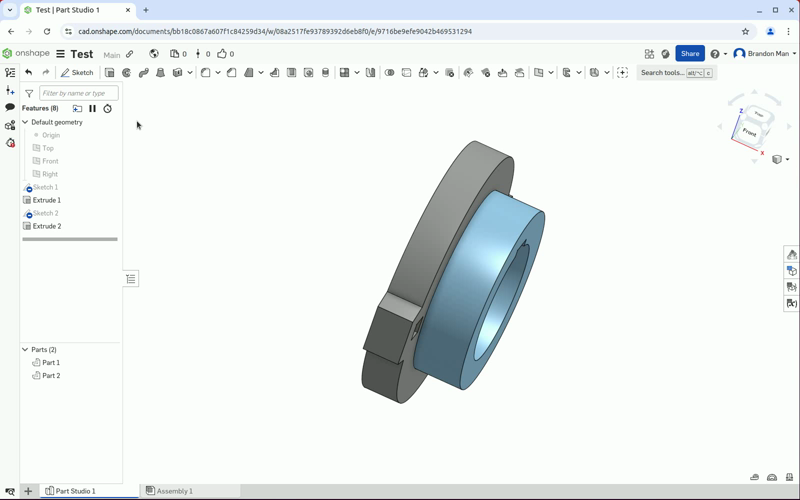
key(left, 2)
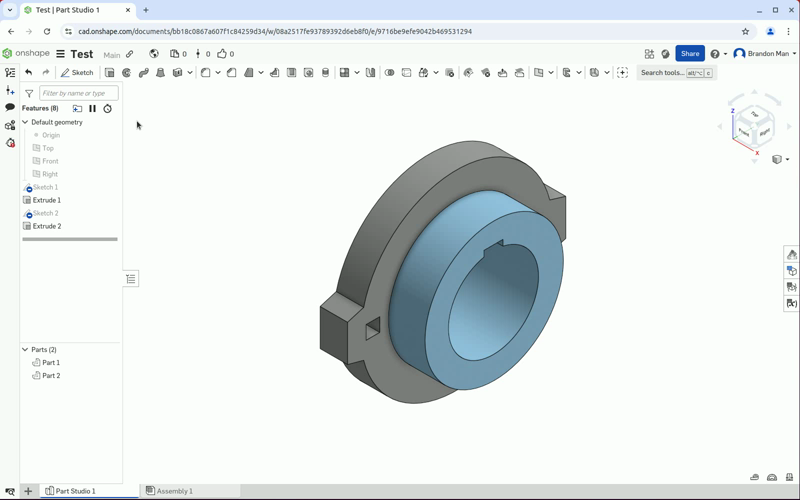
mouse_move(73, 189)
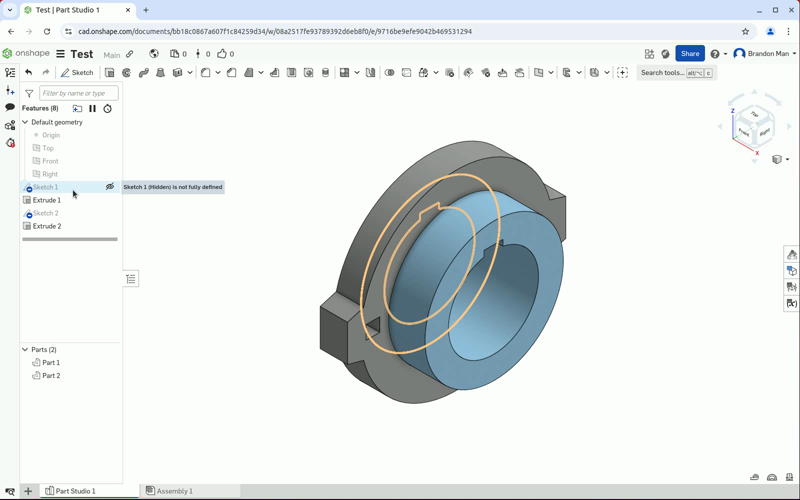
click(73, 189)